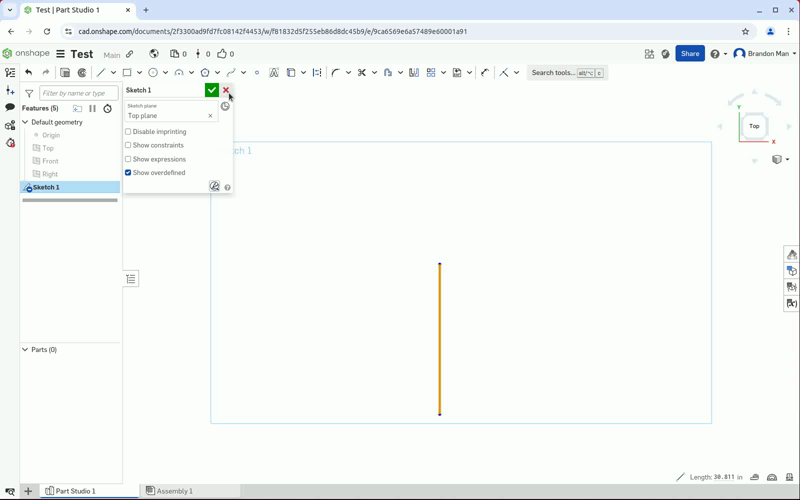
key(shift+h)
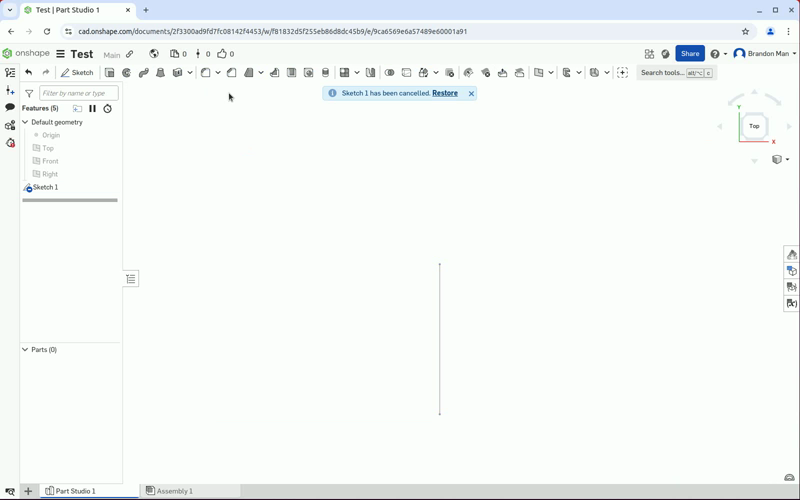
key(shift+s)
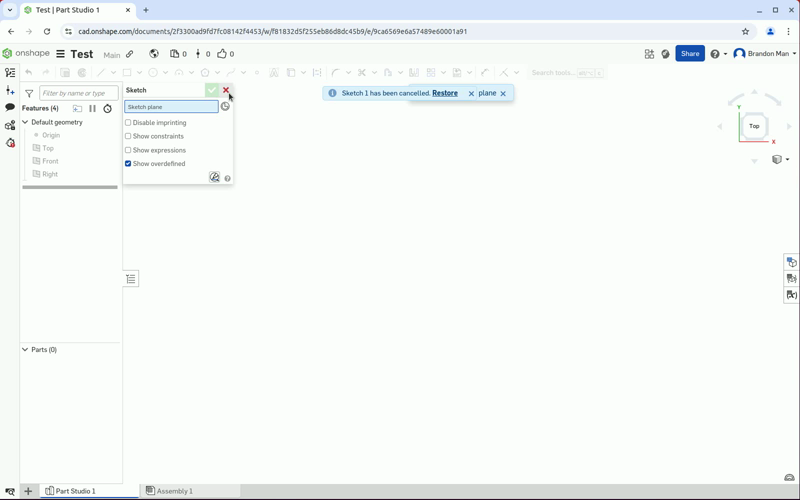
mouse_move(73, 150)
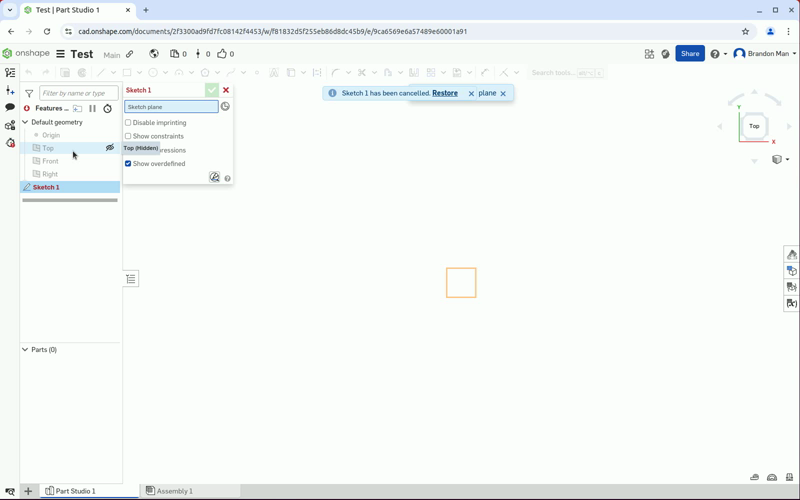
click(73, 150)
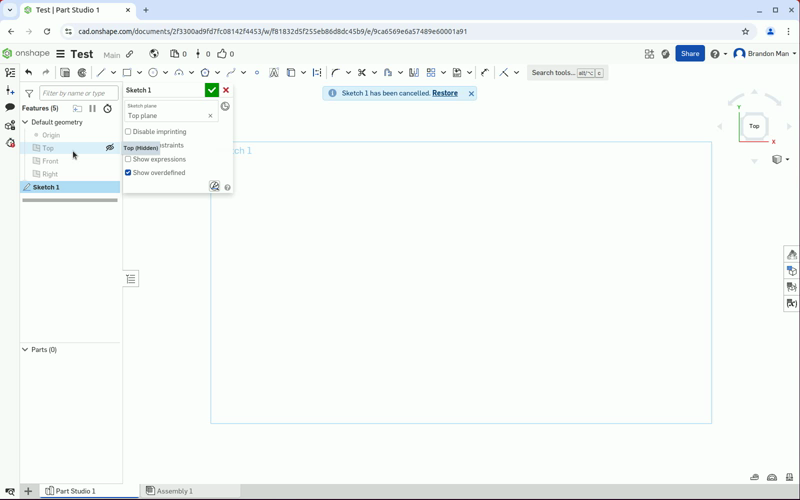
mouse_move(73, 352)
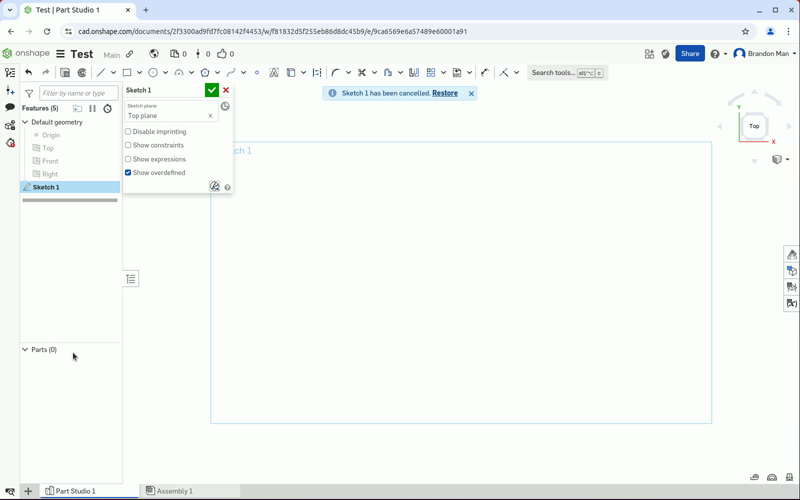
key(y)
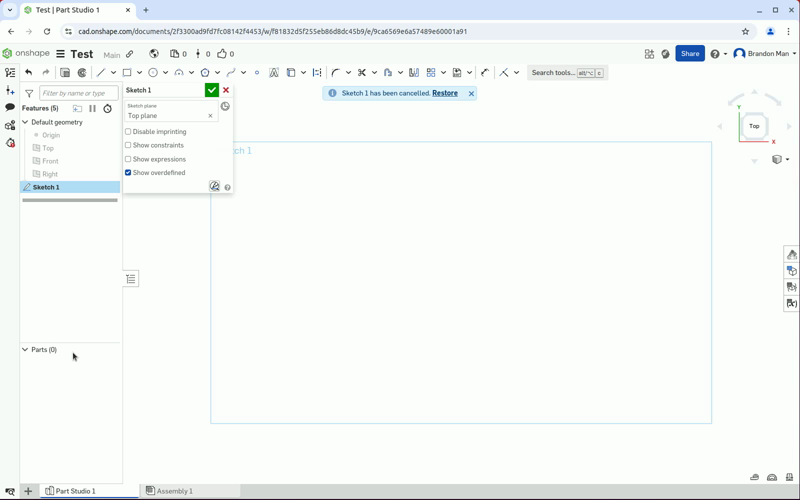
key(c)
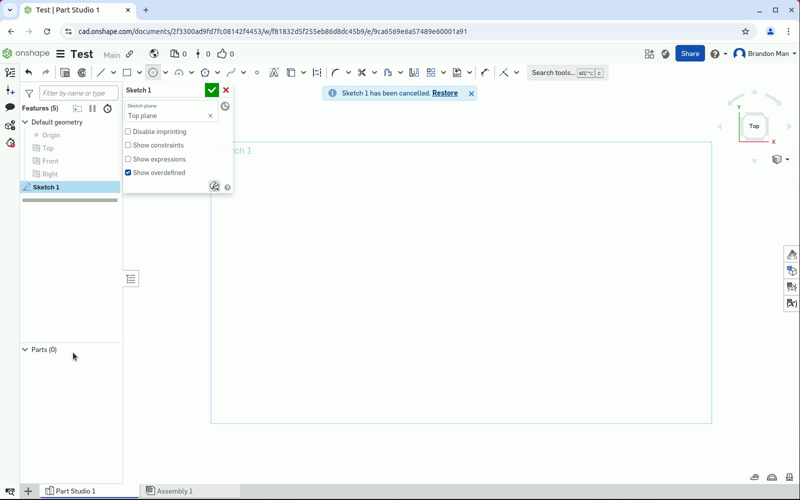
key_down(shift)
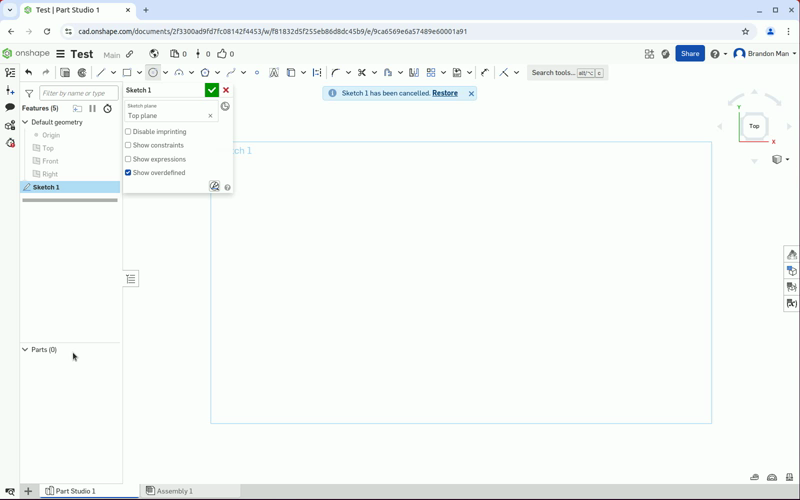
mouse_move(461, 282)
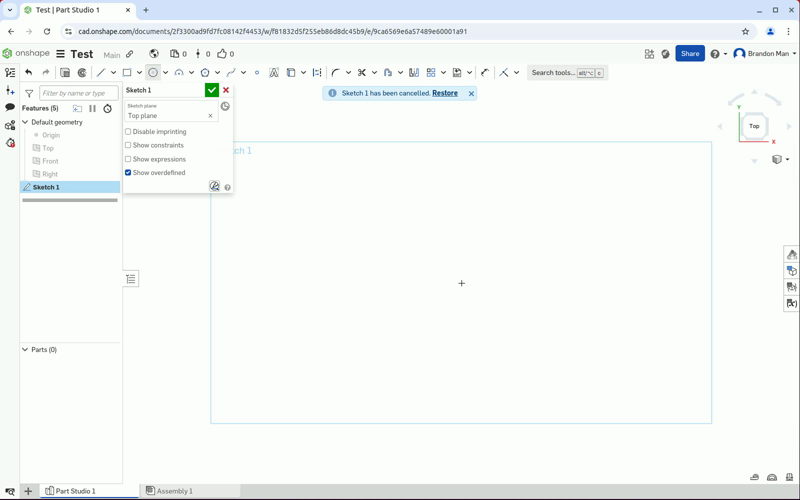
click(461, 282)
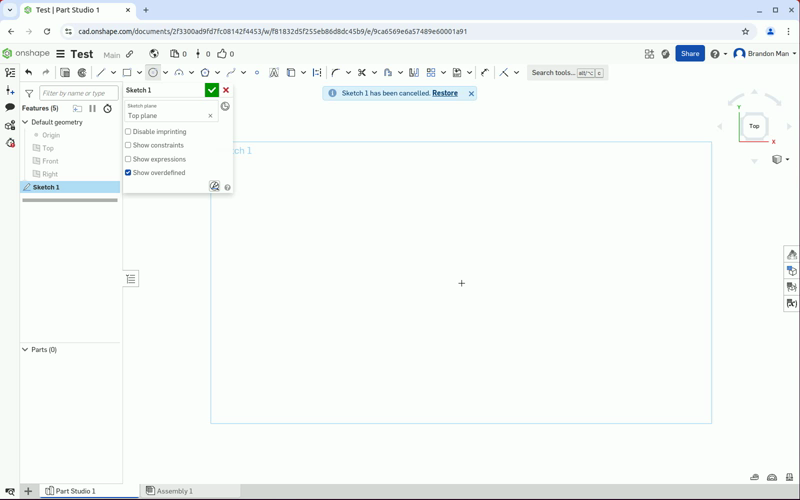
key_up(shift)
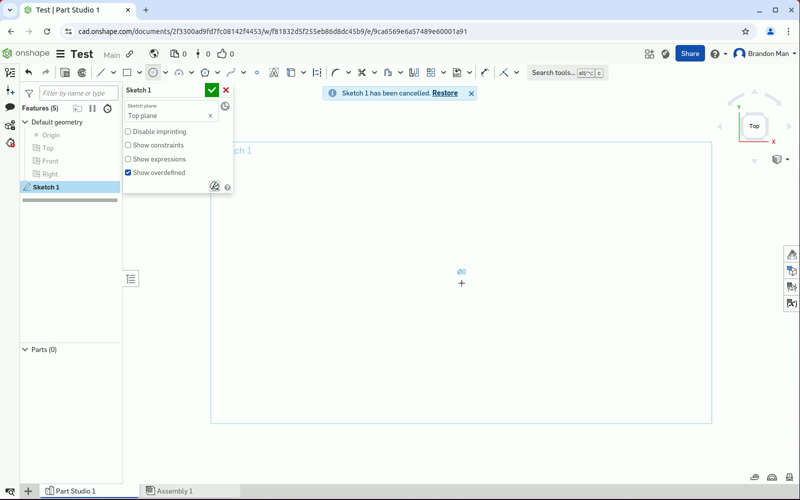
mouse_move(467, 282)
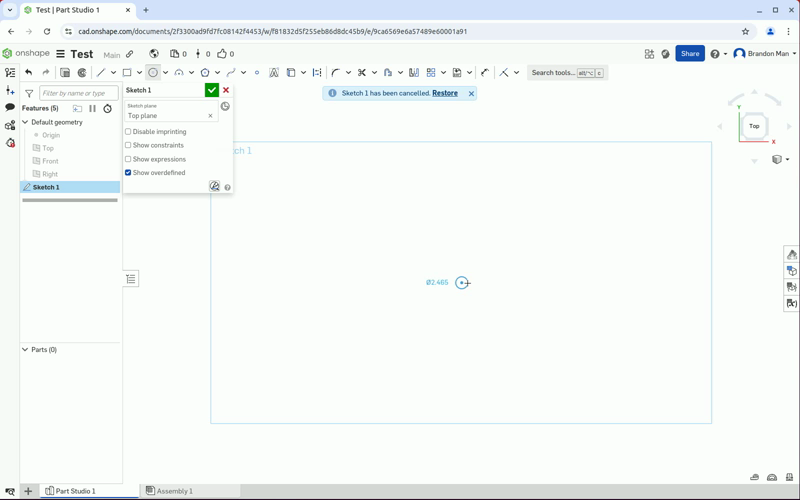
click(467, 282)
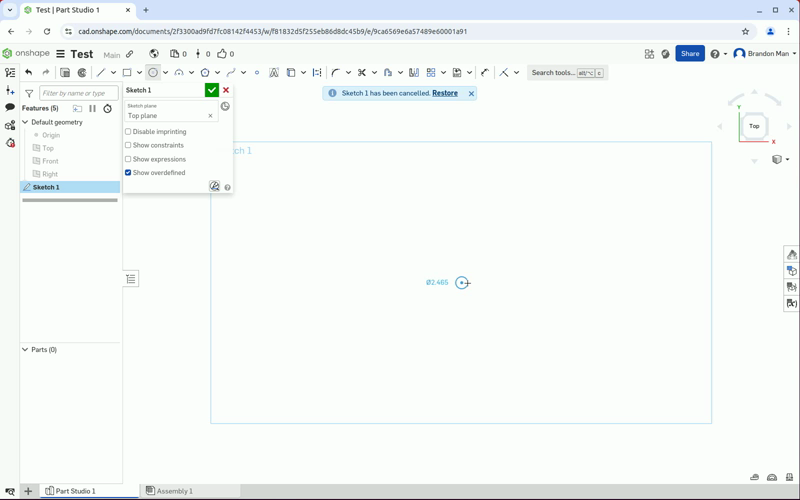
key(esc)
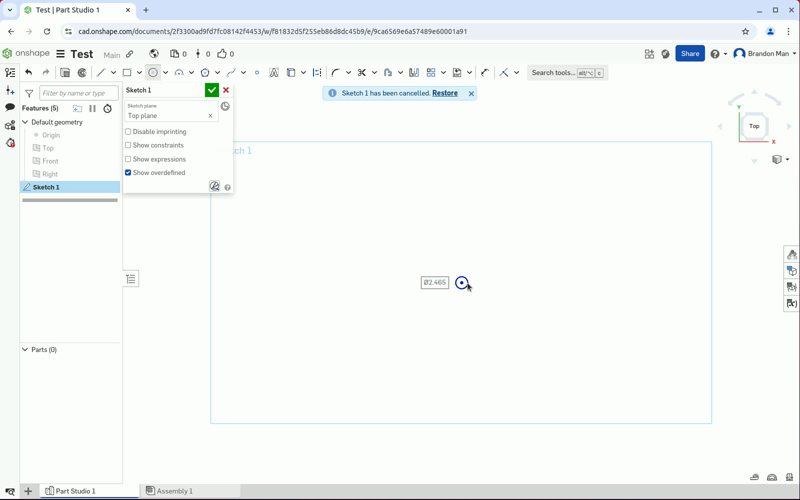
mouse_move(467, 283)
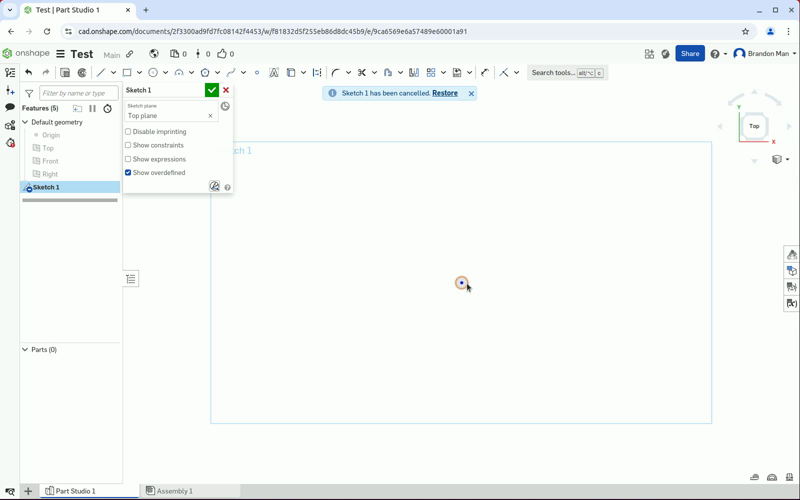
scroll(6)
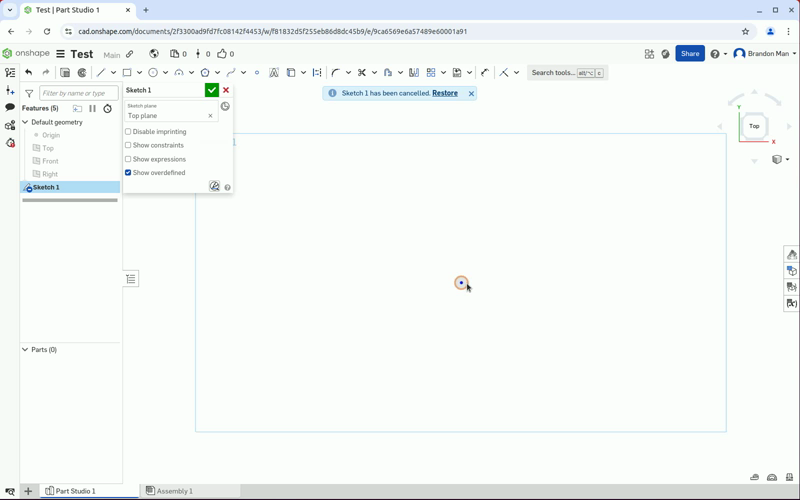
scroll(6)
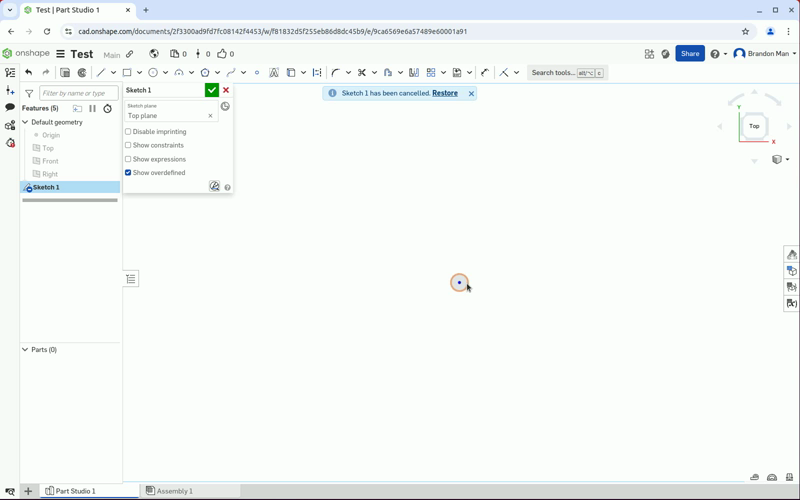
scroll(6)
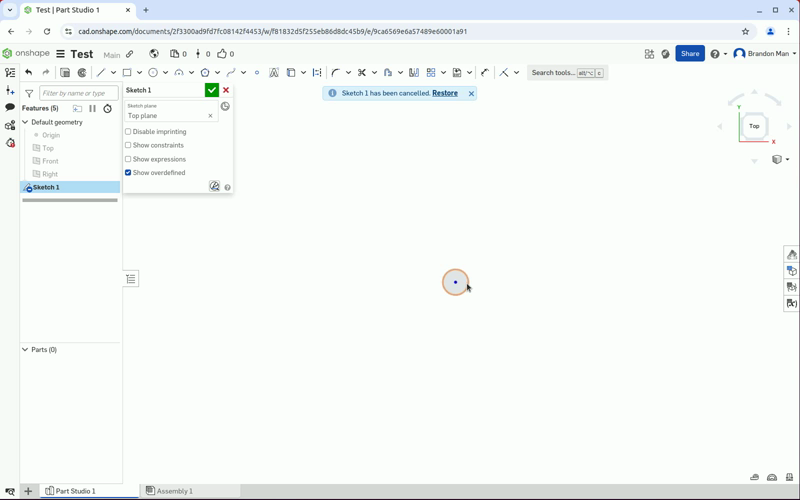
scroll(6)
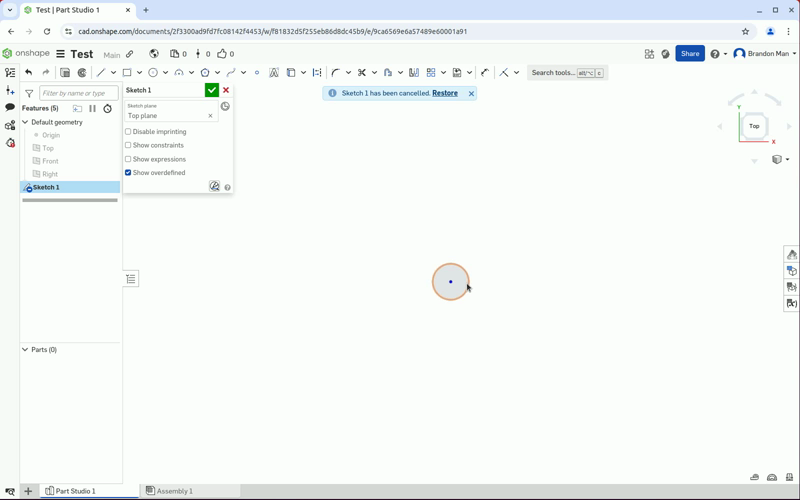
scroll(6)
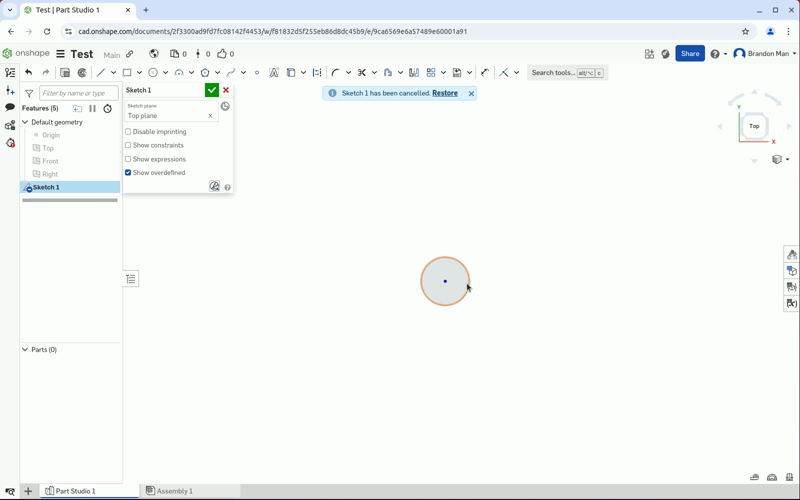
scroll(6)
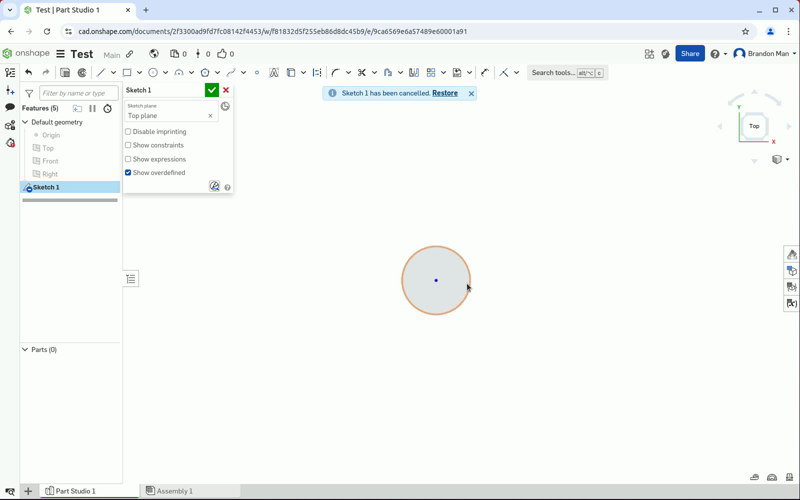
scroll(6)
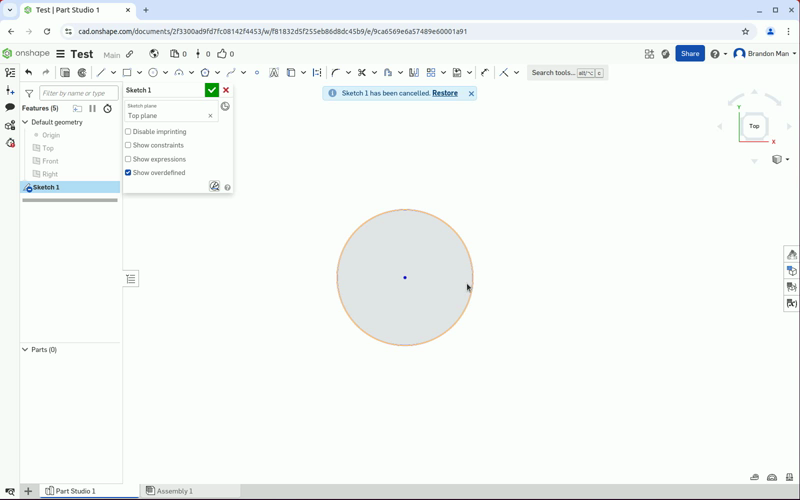
click(467, 283)
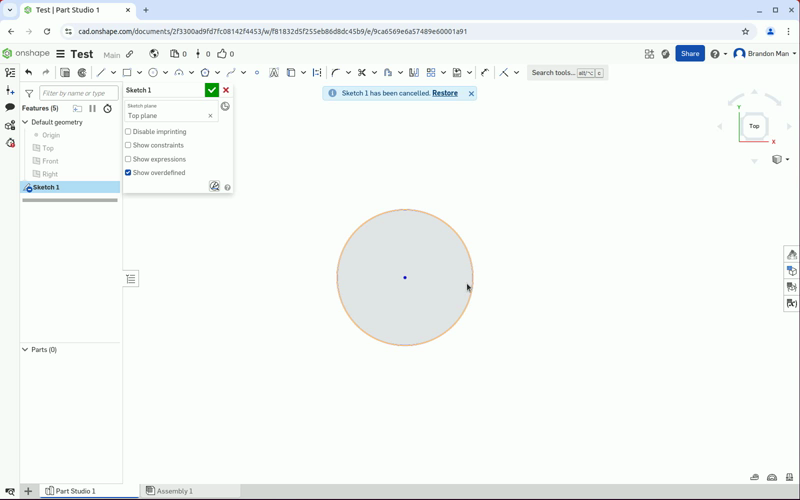
scroll(-6)
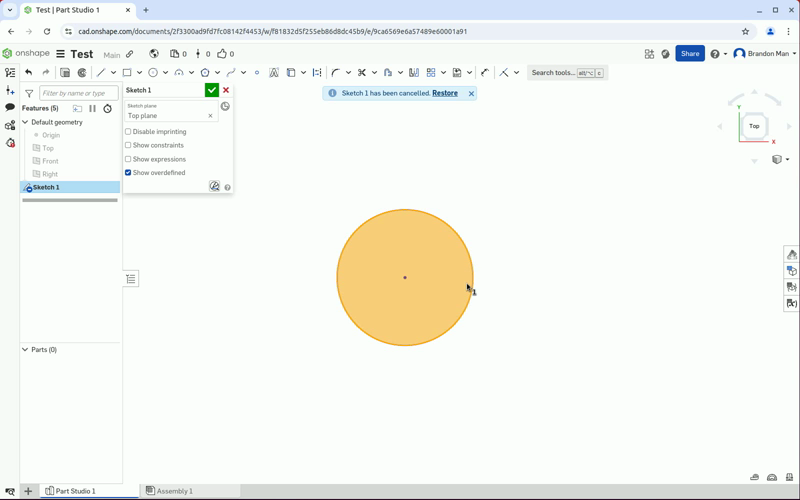
scroll(-6)
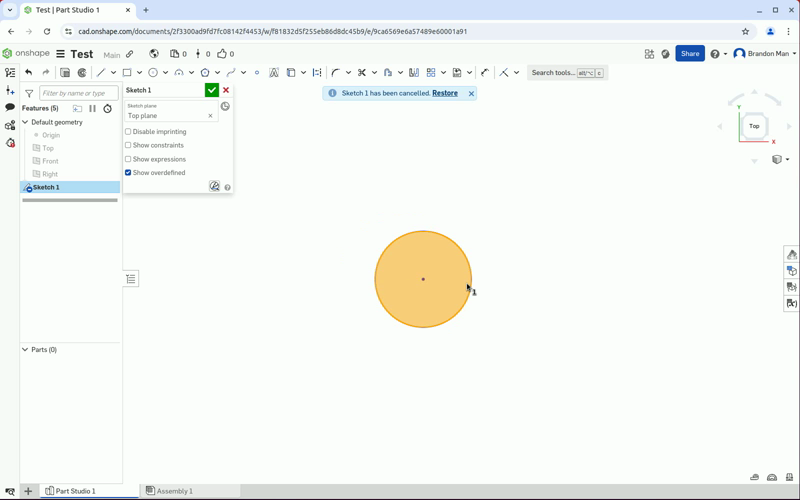
scroll(-6)
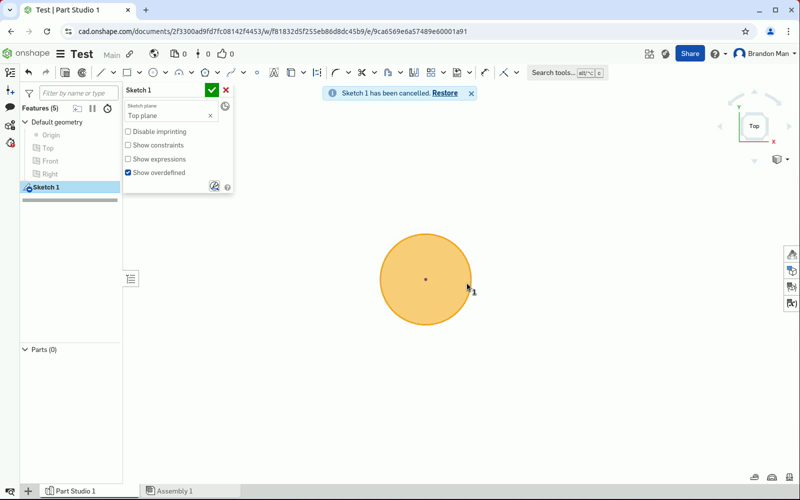
scroll(-6)
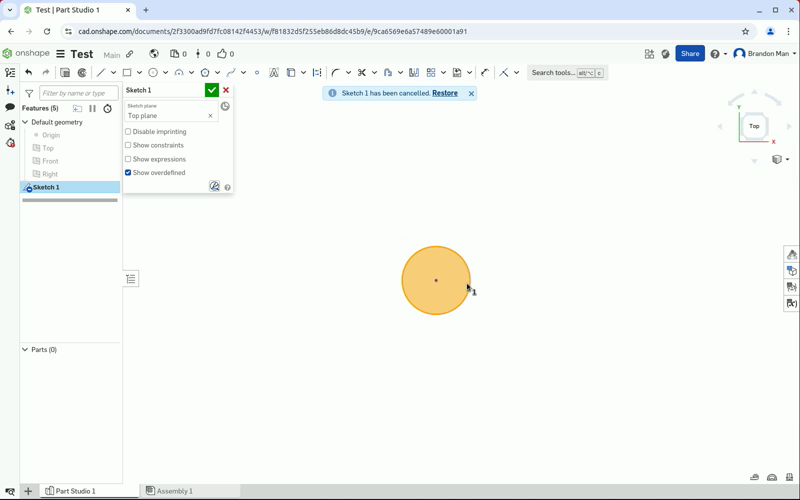
scroll(-6)
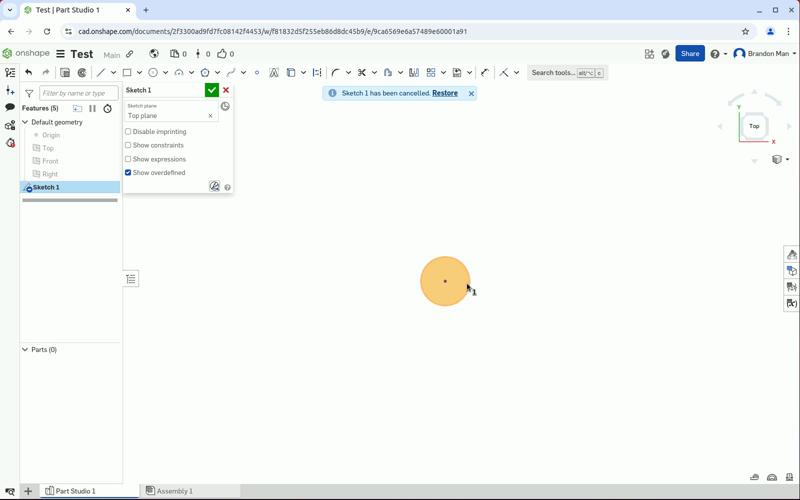
scroll(-6)
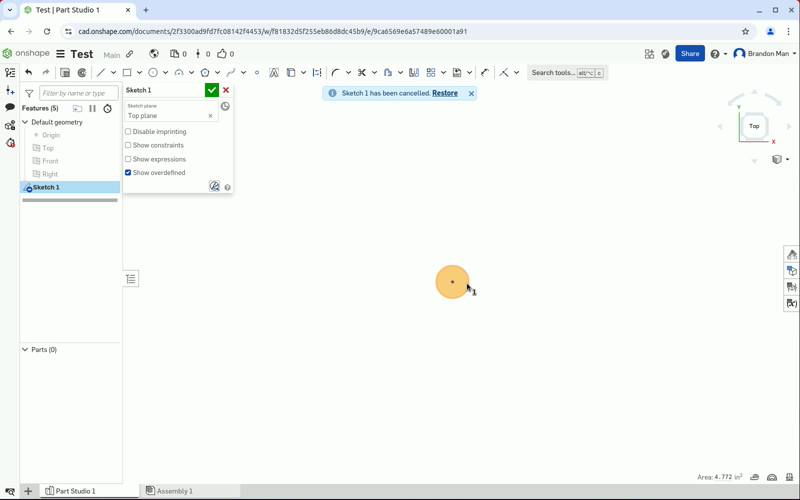
scroll(-6)
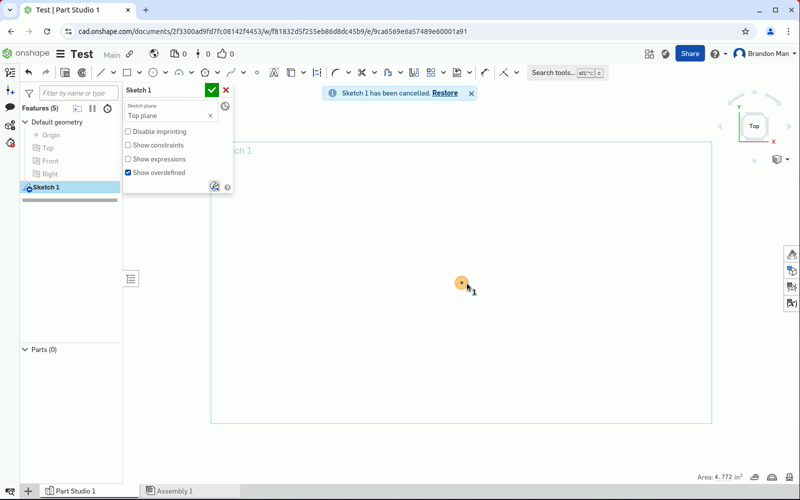
mouse_move(73, 352)
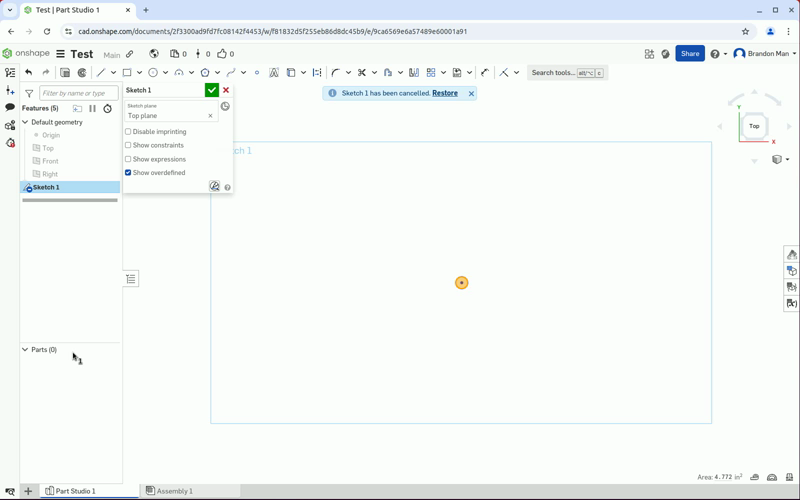
key(shift+y)
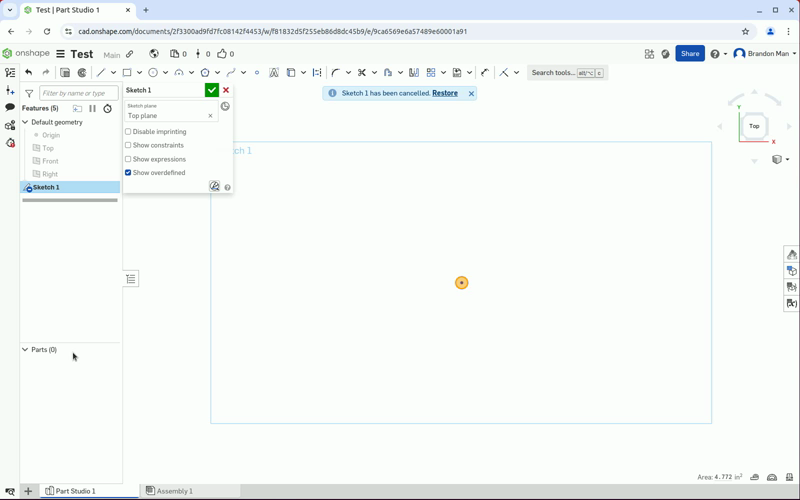
key(shift+e)
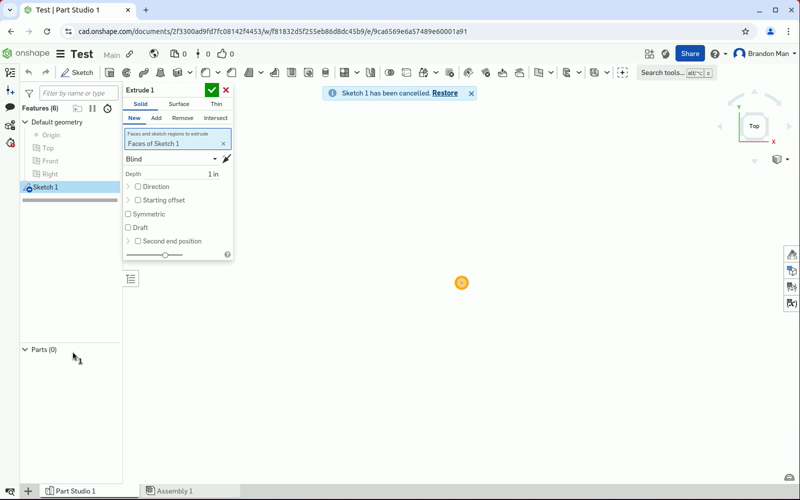
mouse_move(143, 106)
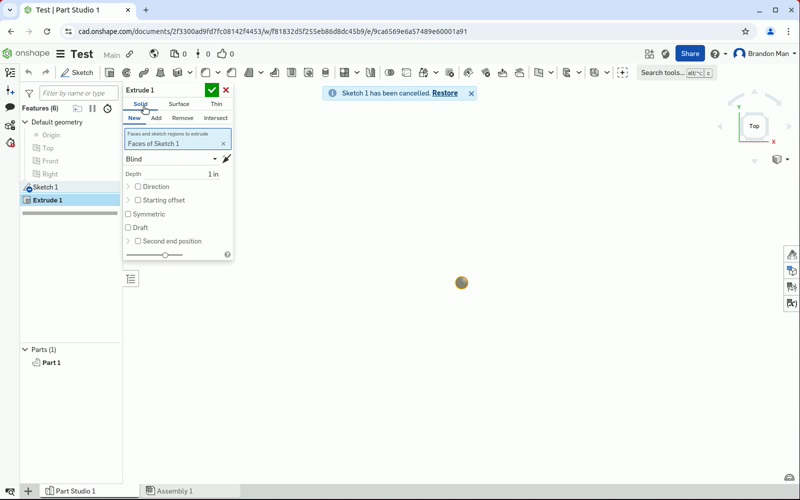
click(143, 106)
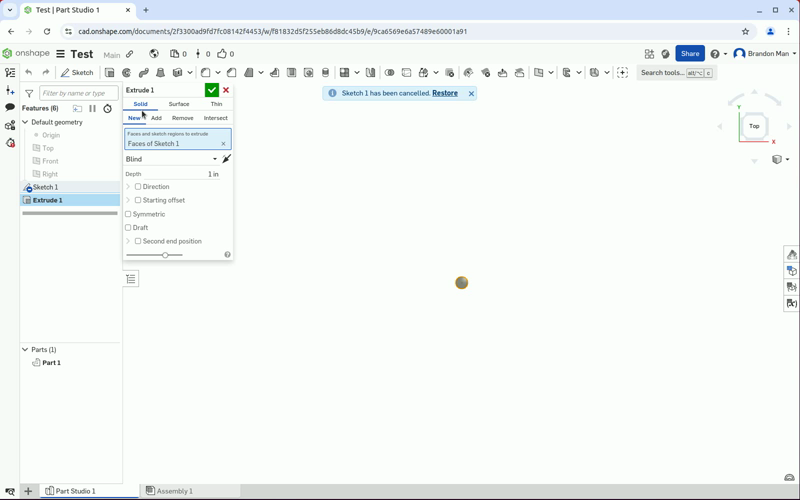
mouse_move(137, 120)
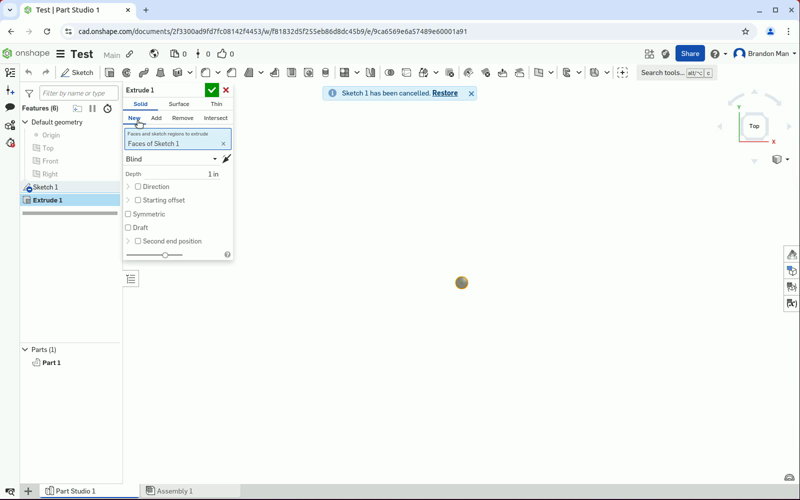
click(137, 120)
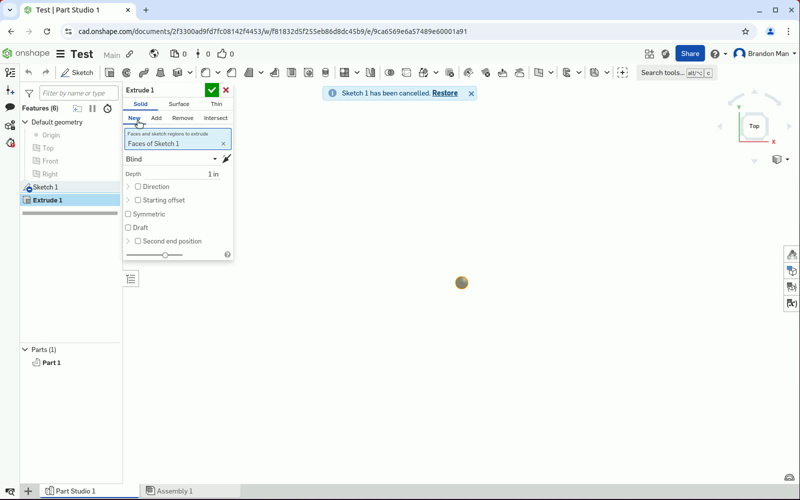
key(tab, 4)
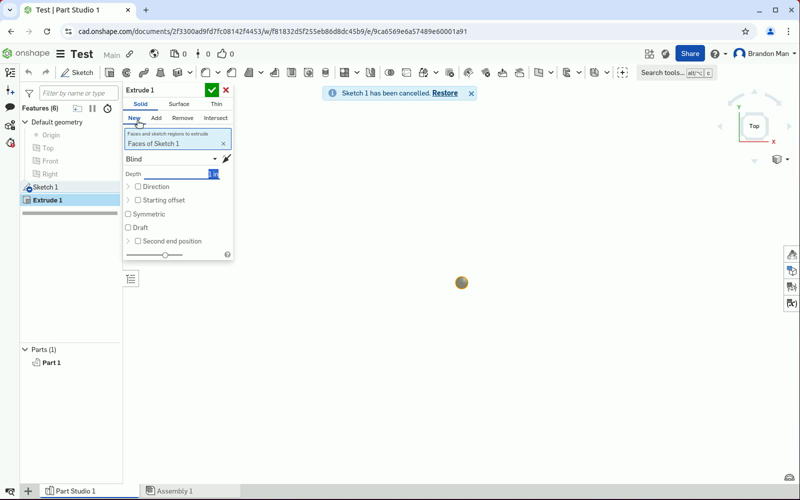
text(-23.108)
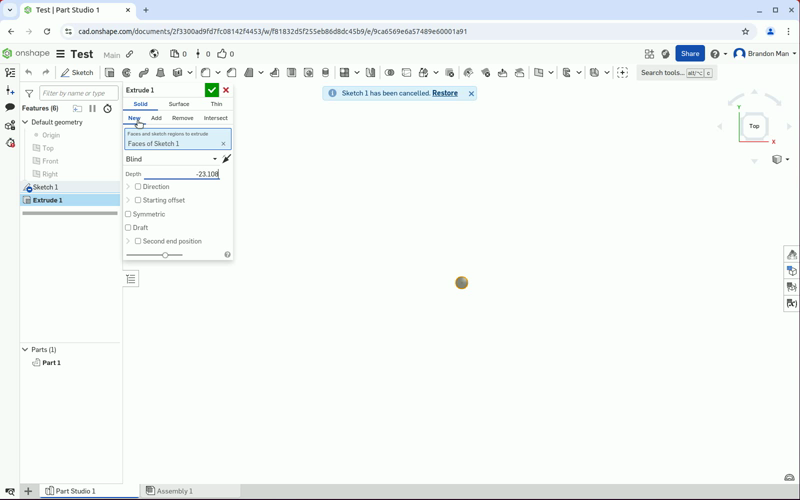
key(enter)
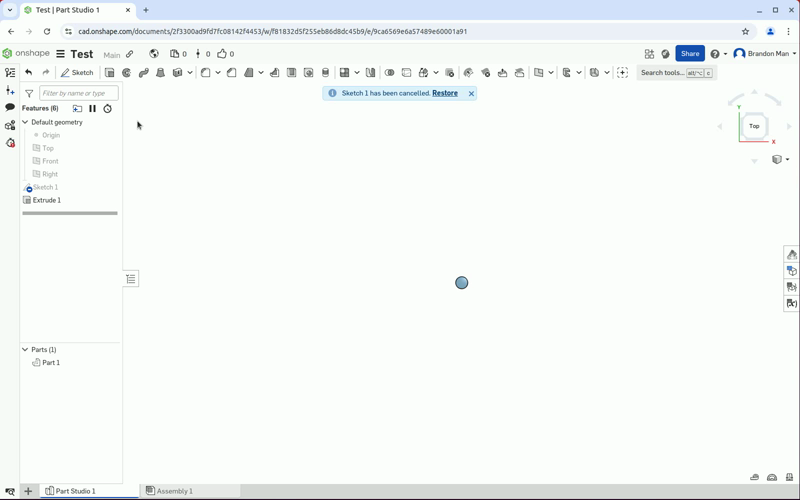
key(shift+h)
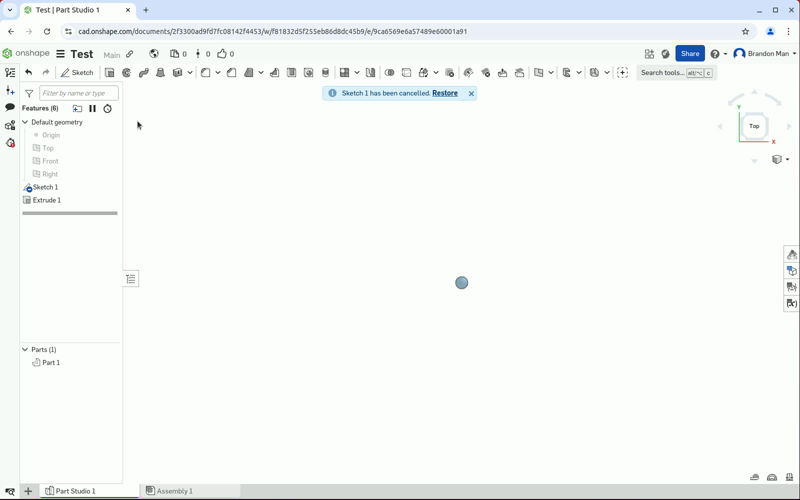
key(shift+h)
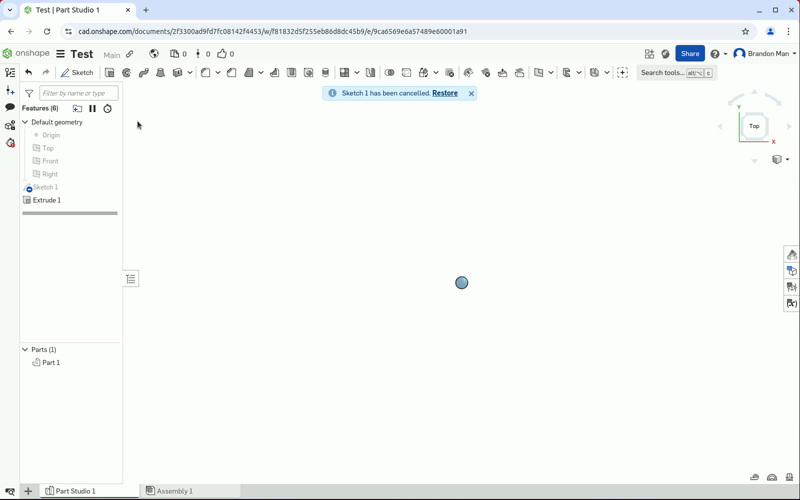
mouse_move(73, 189)
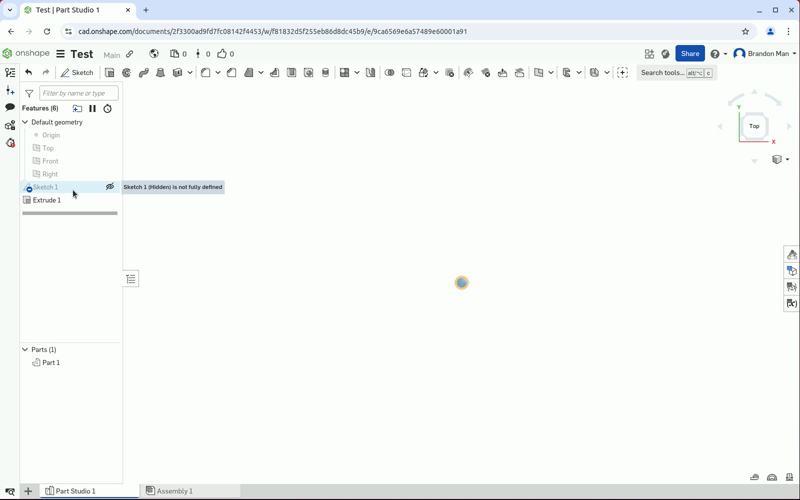
click(73, 189)
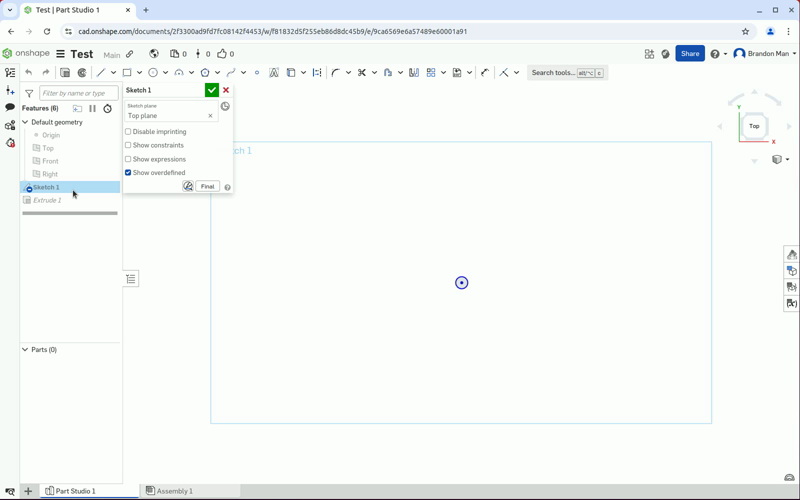
mouse_move(229, 92)
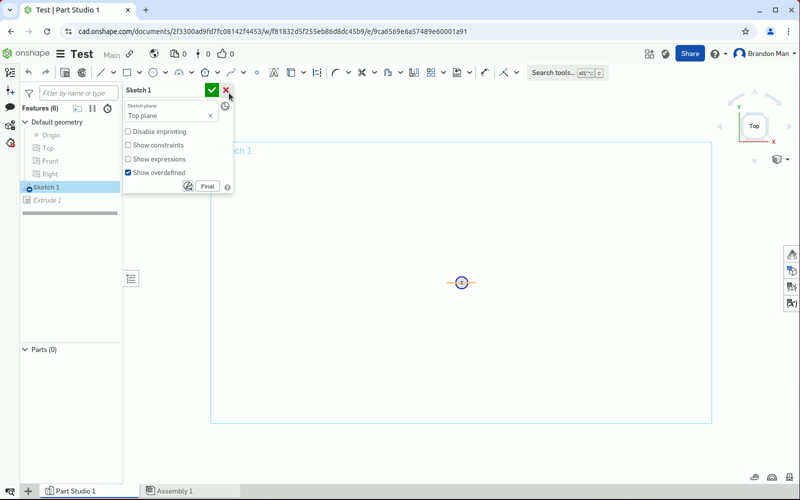
click(229, 92)
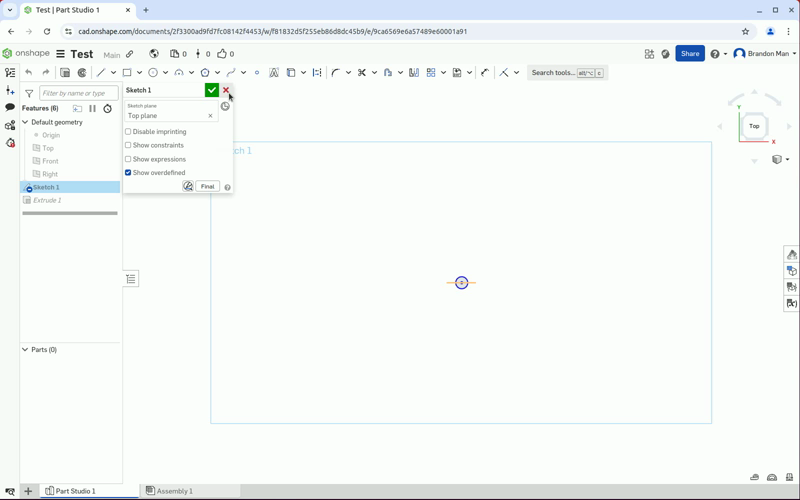
key(shift+s)
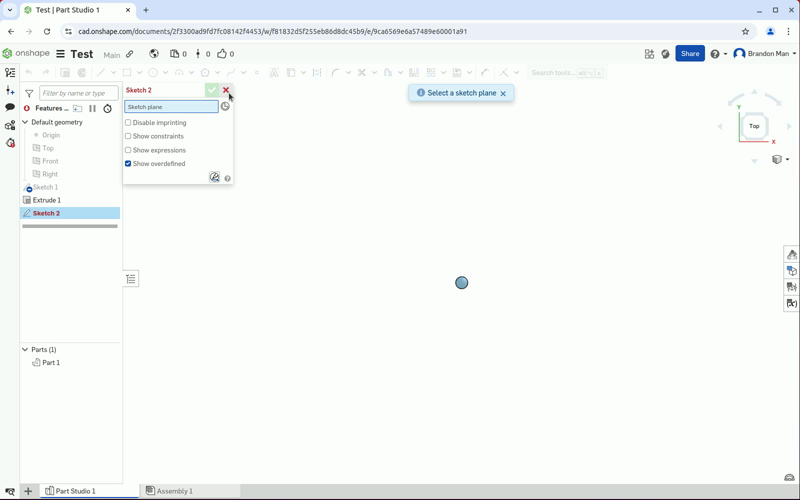
mouse_move(73, 150)
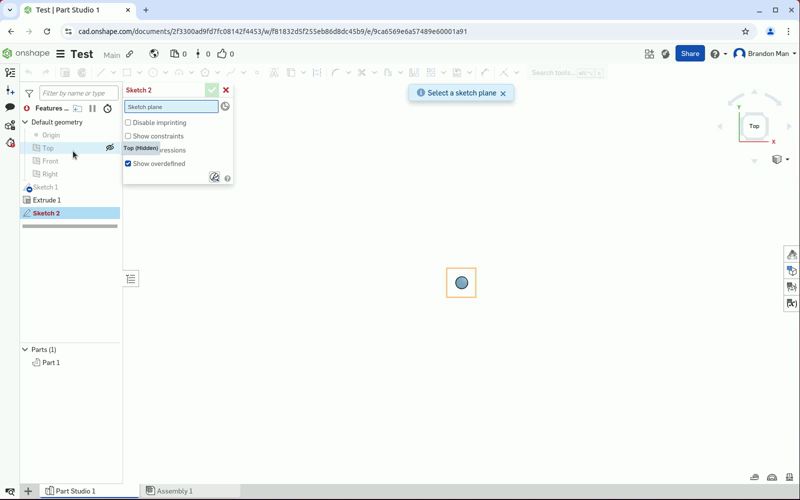
click(73, 150)
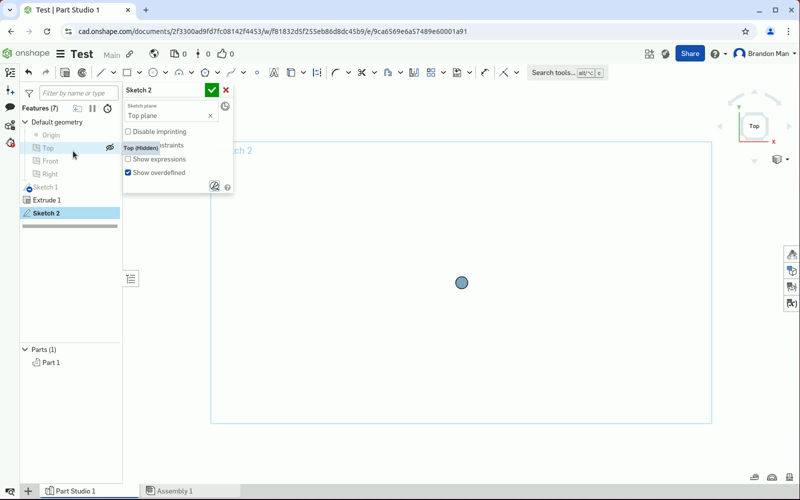
mouse_move(73, 352)
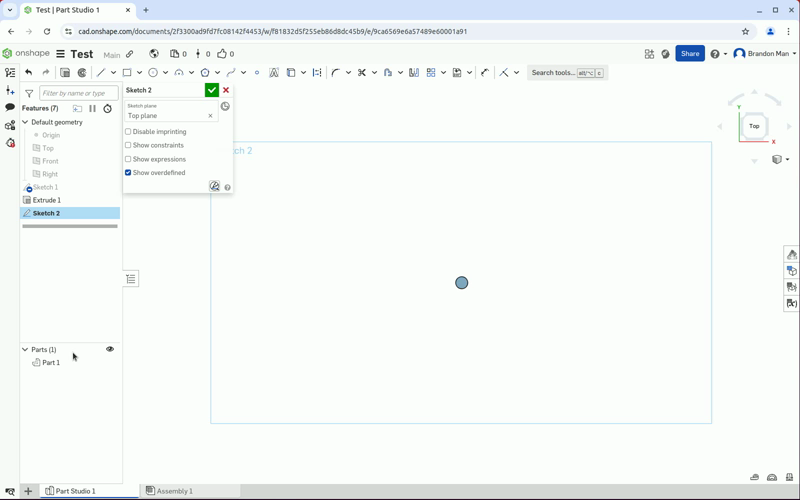
key(y)
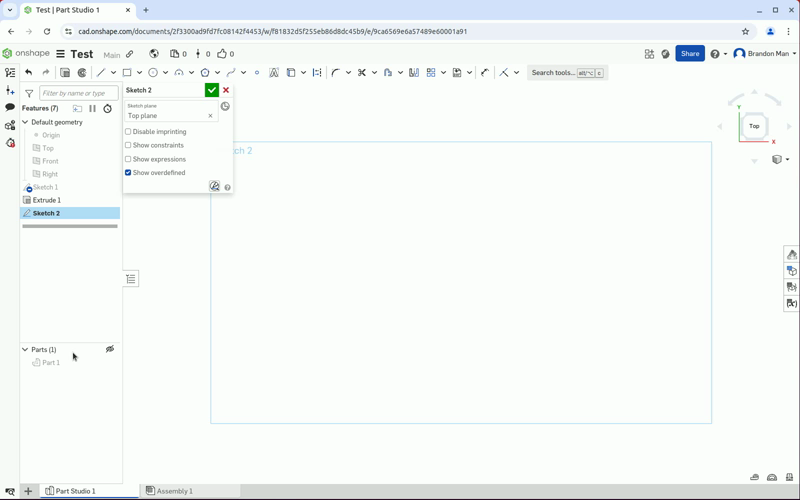
key(c)
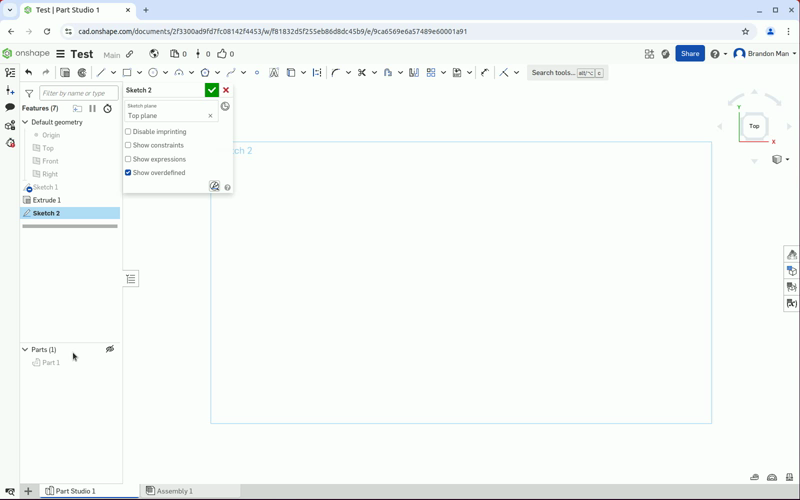
key_down(shift)
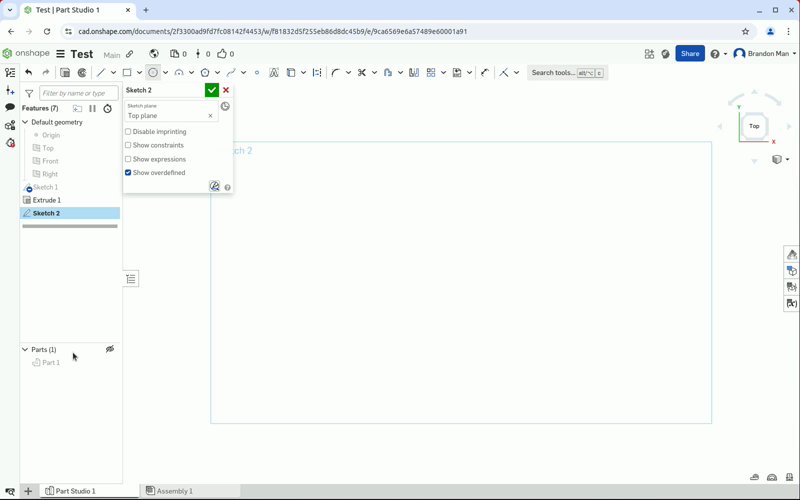
mouse_move(461, 282)
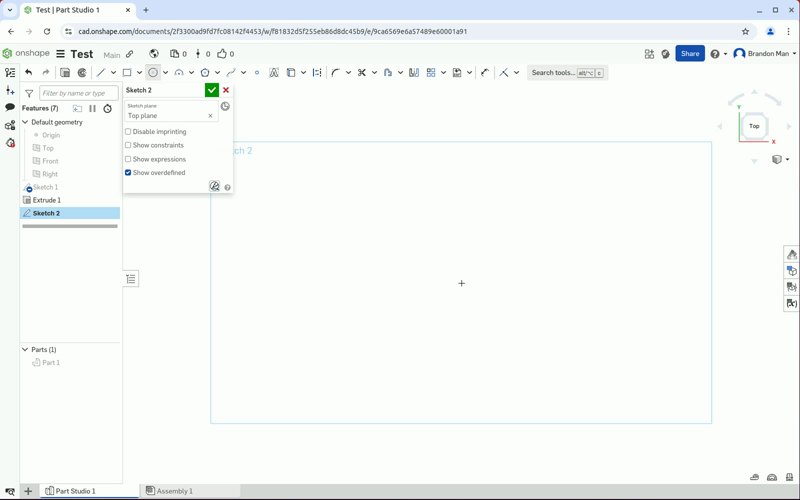
click(461, 282)
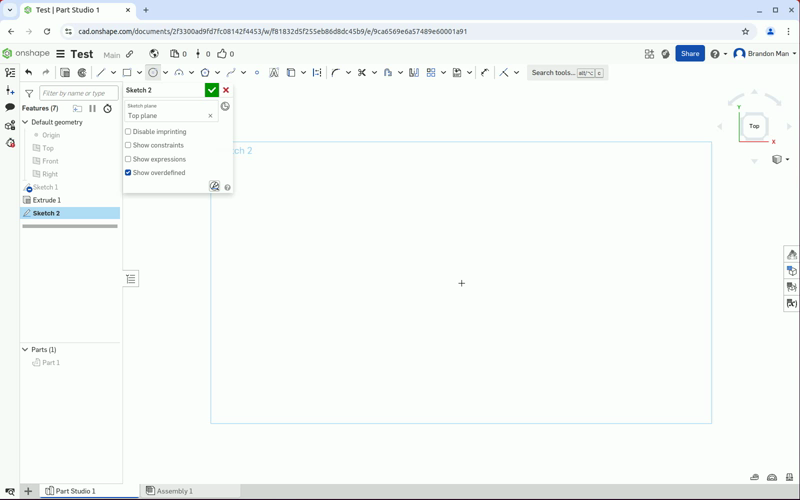
key_up(shift)
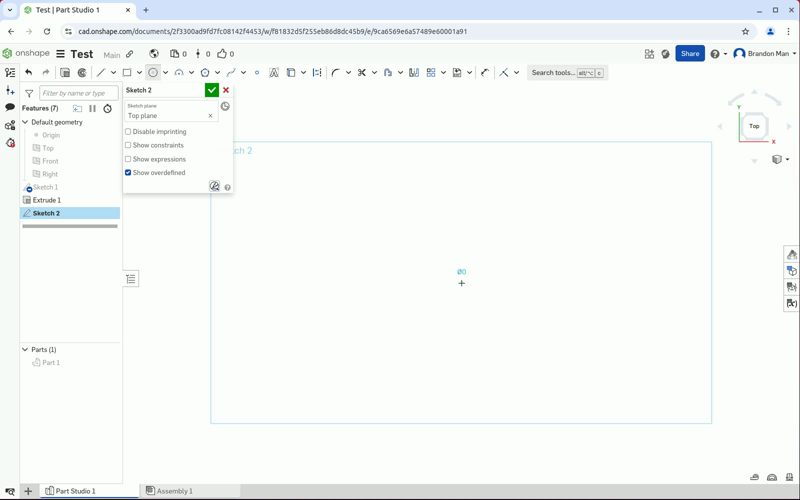
mouse_move(468, 282)
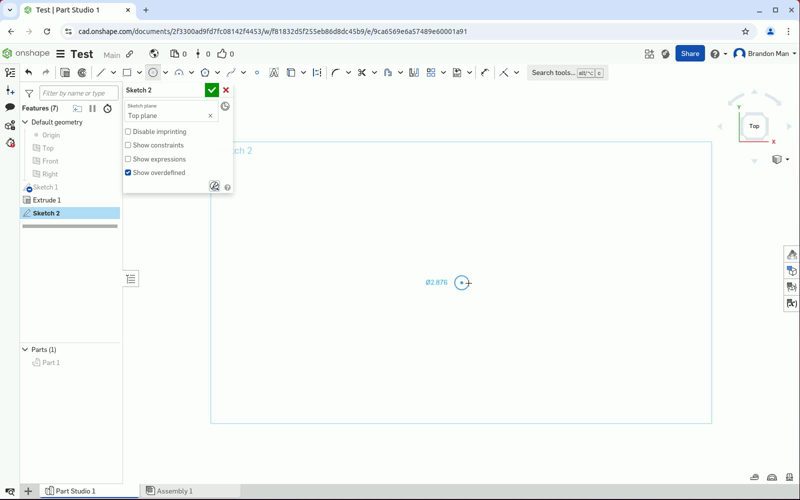
click(468, 282)
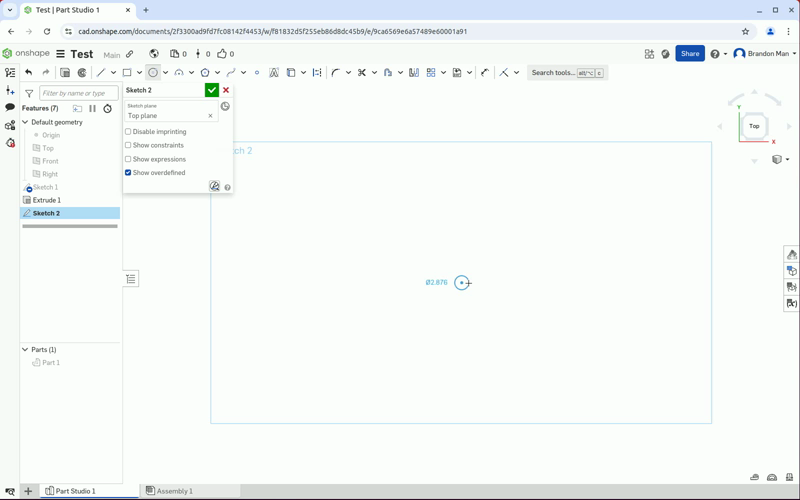
key(esc)
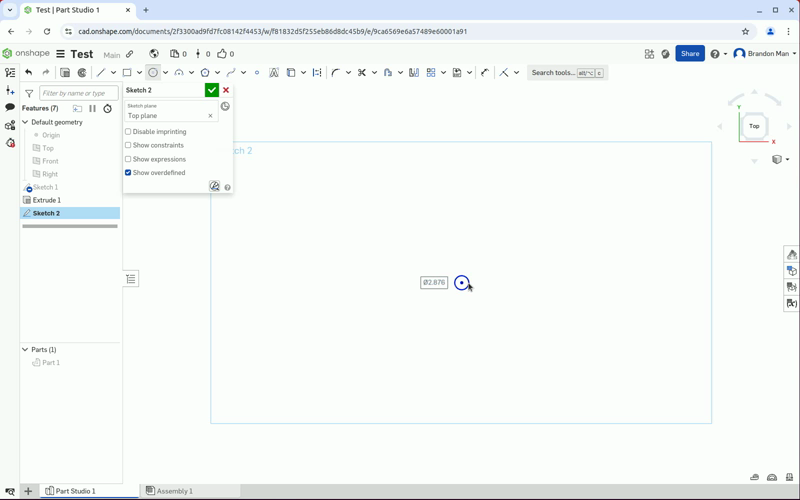
mouse_move(455, 281)
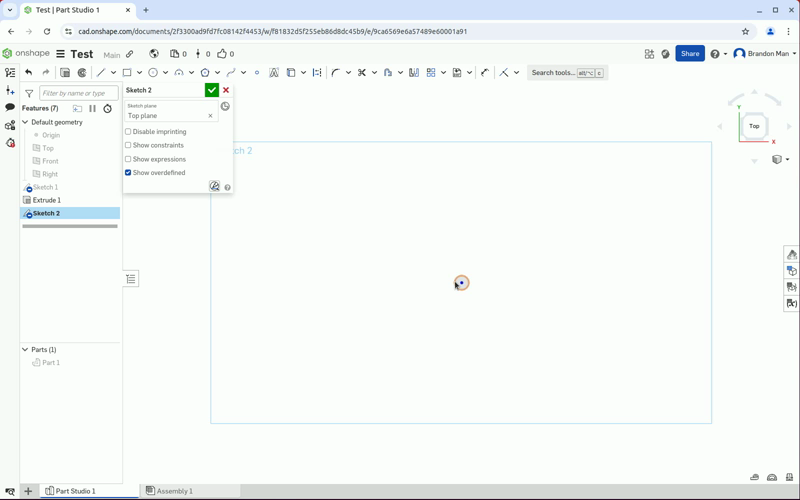
scroll(6)
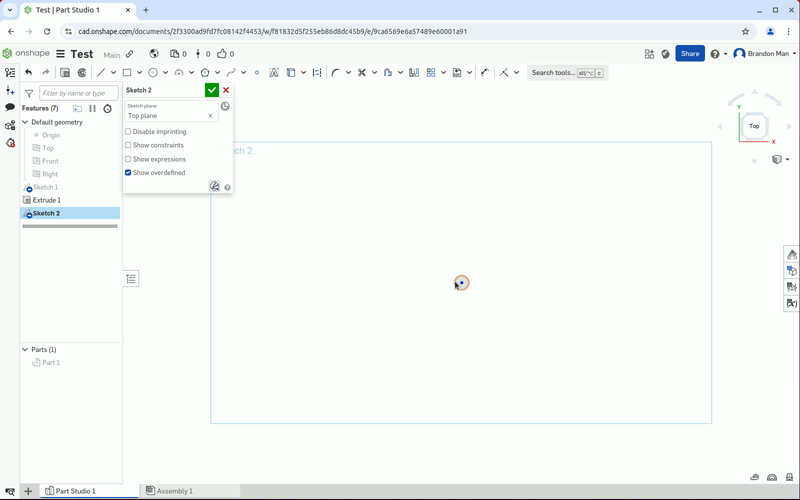
scroll(6)
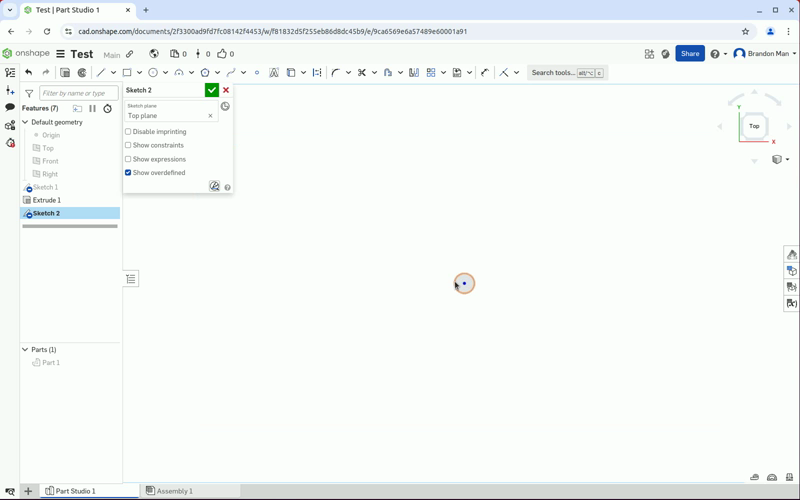
scroll(6)
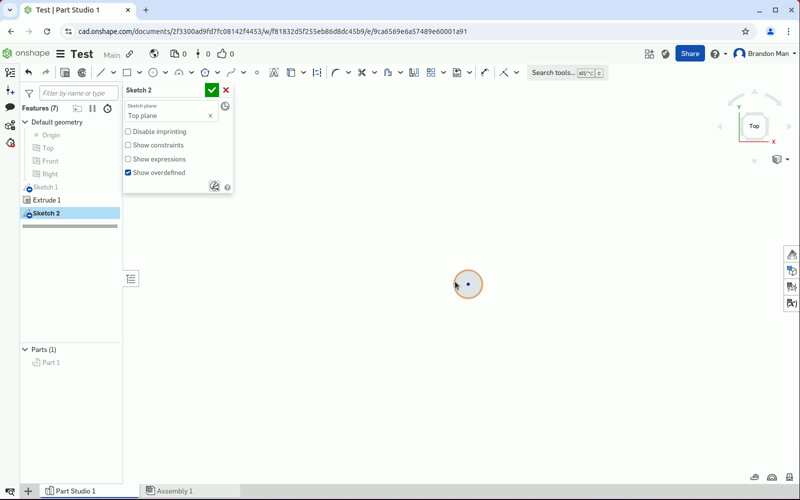
scroll(6)
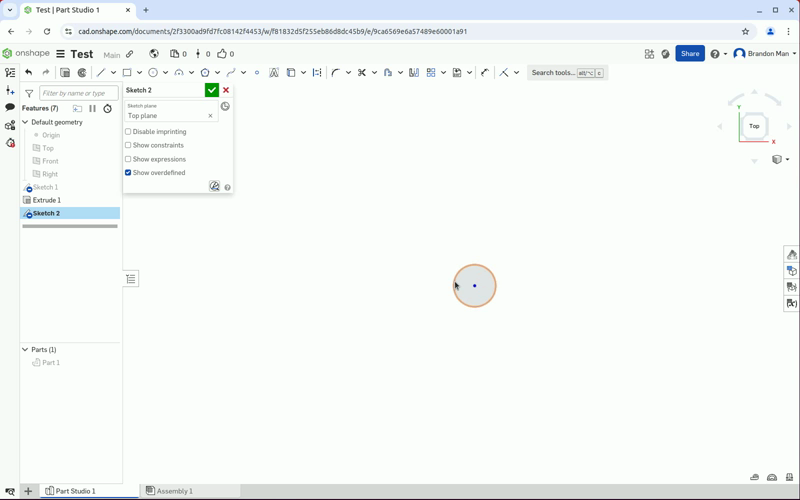
scroll(6)
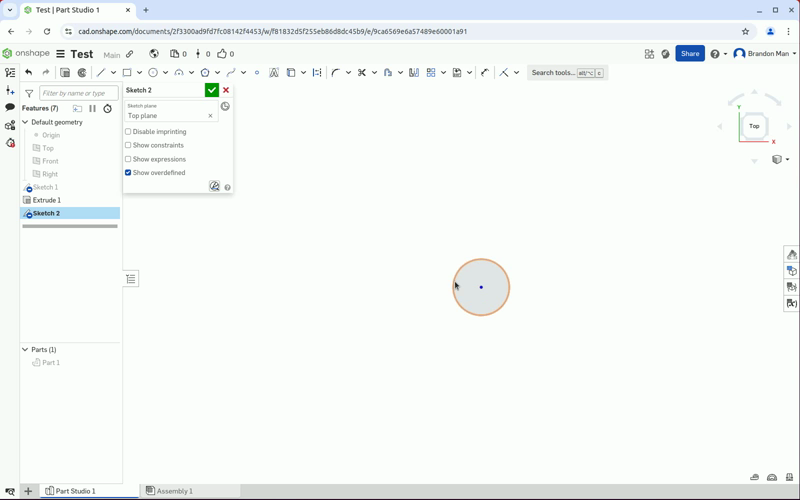
scroll(6)
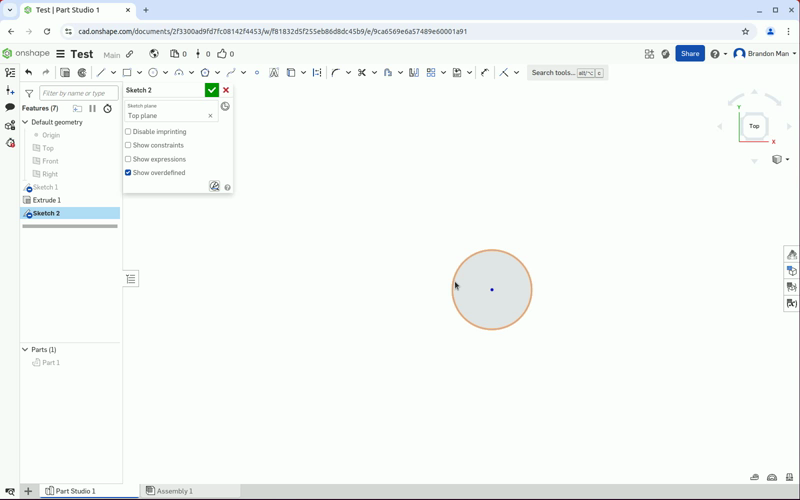
scroll(6)
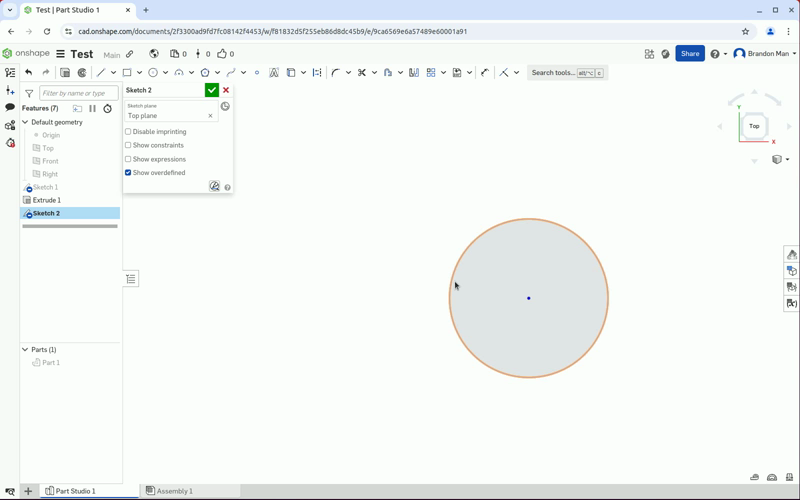
click(455, 281)
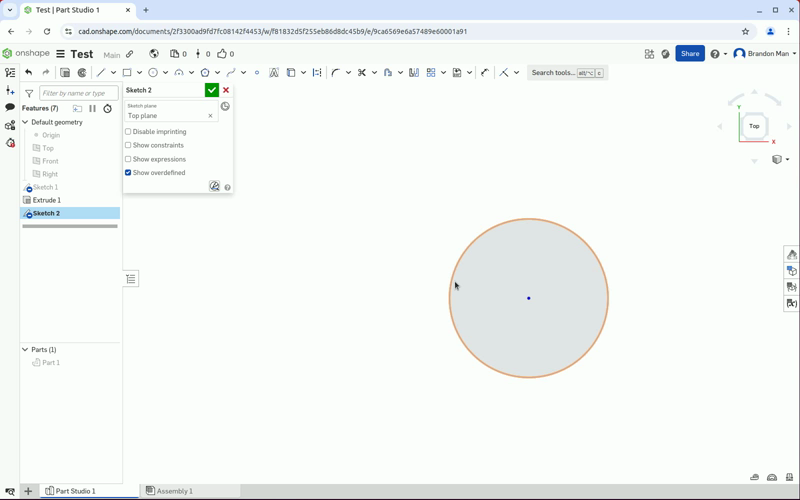
scroll(-6)
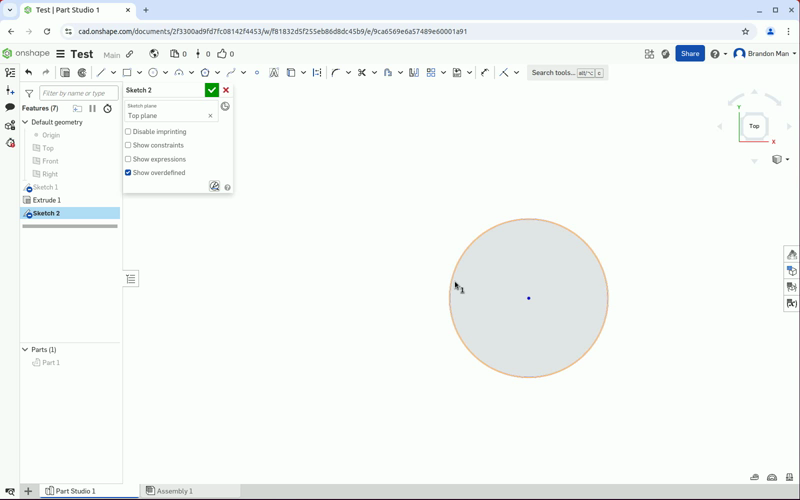
scroll(-6)
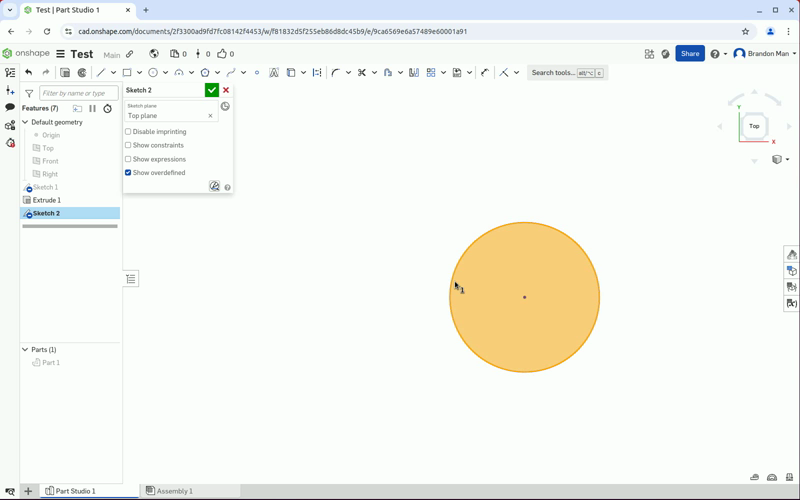
scroll(-6)
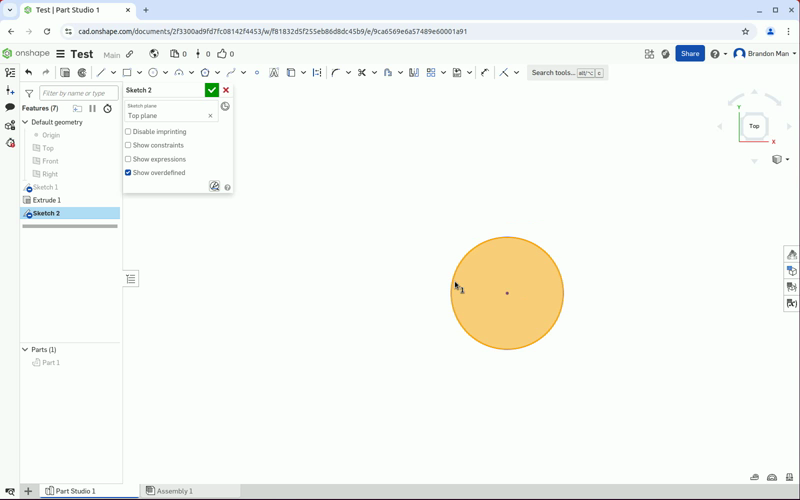
scroll(-6)
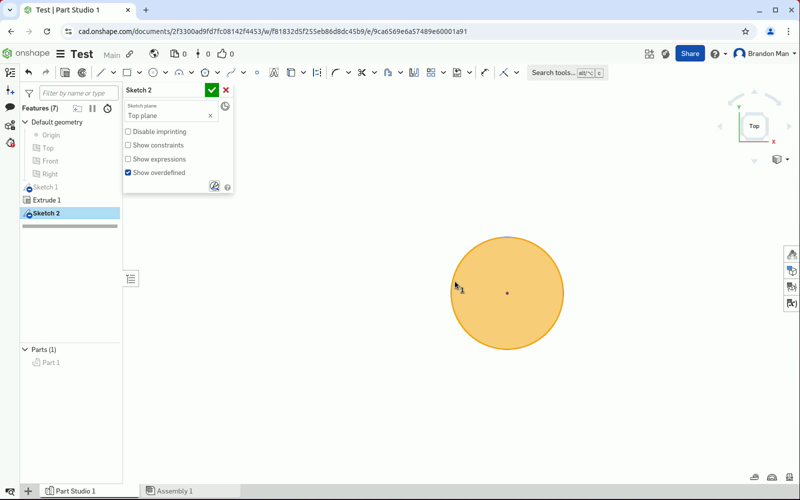
scroll(-6)
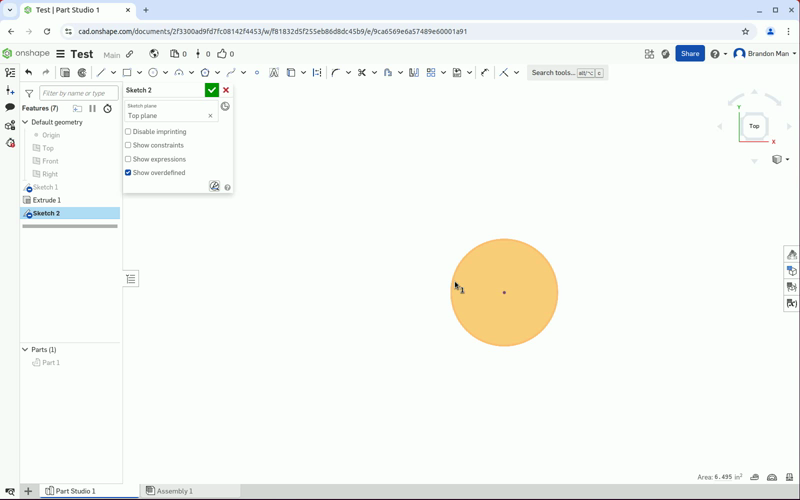
scroll(-6)
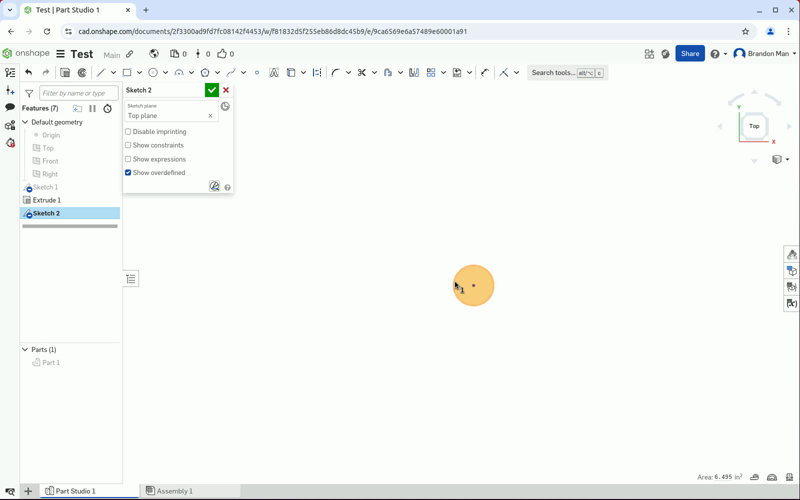
scroll(-6)
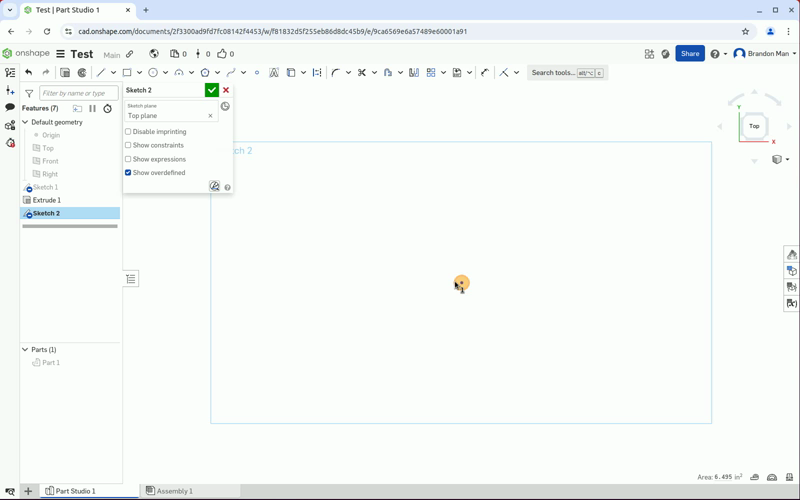
mouse_move(73, 352)
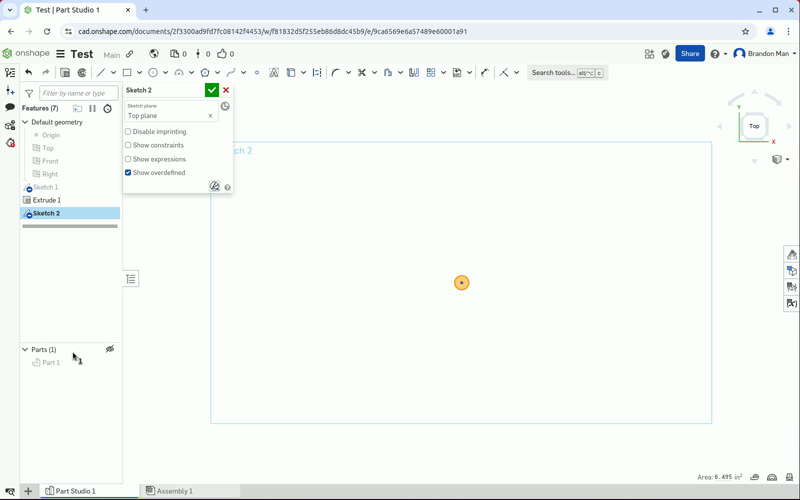
key(shift+y)
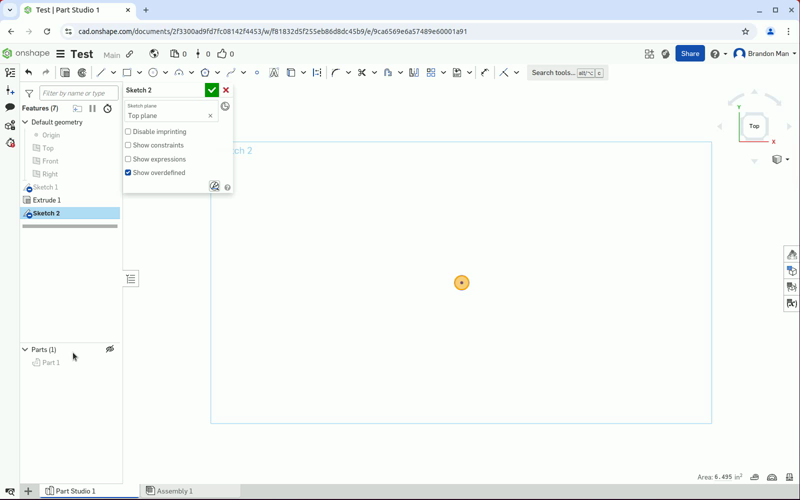
key(shift+e)
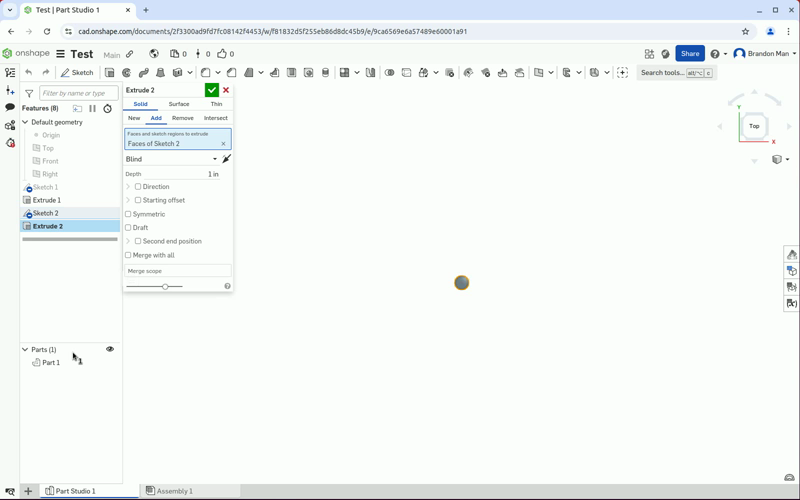
mouse_move(143, 106)
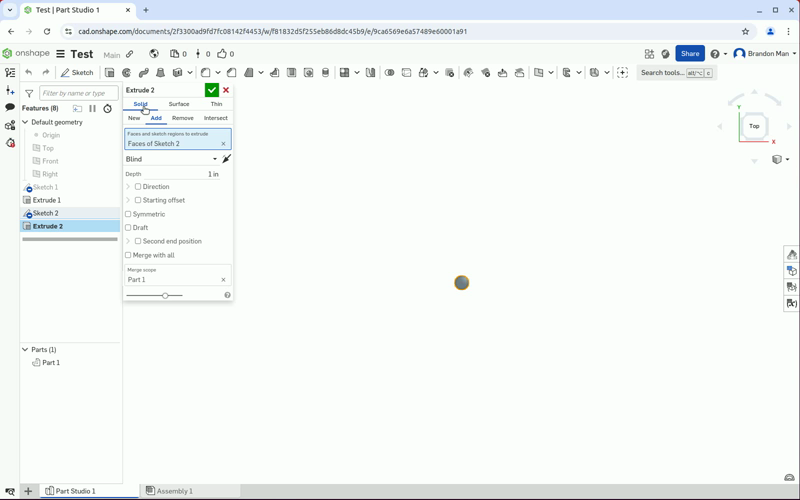
click(143, 106)
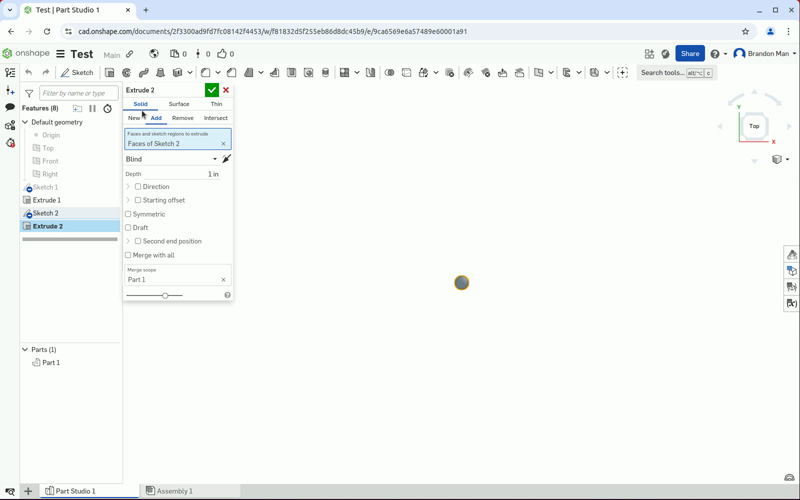
mouse_move(137, 120)
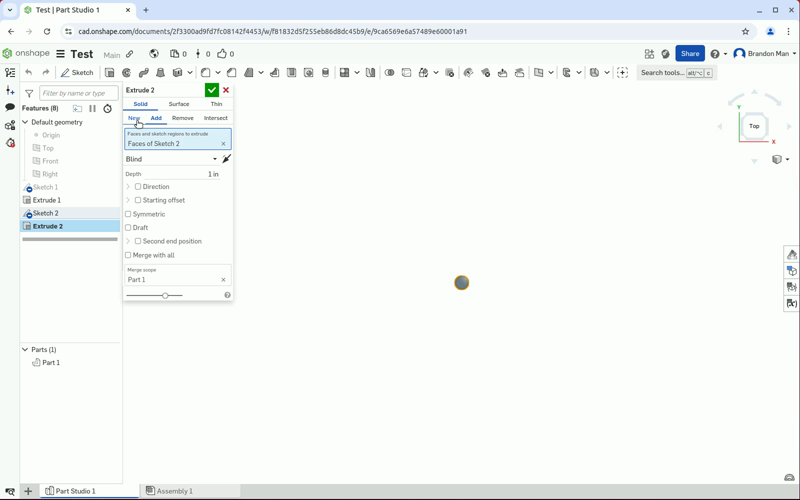
click(137, 120)
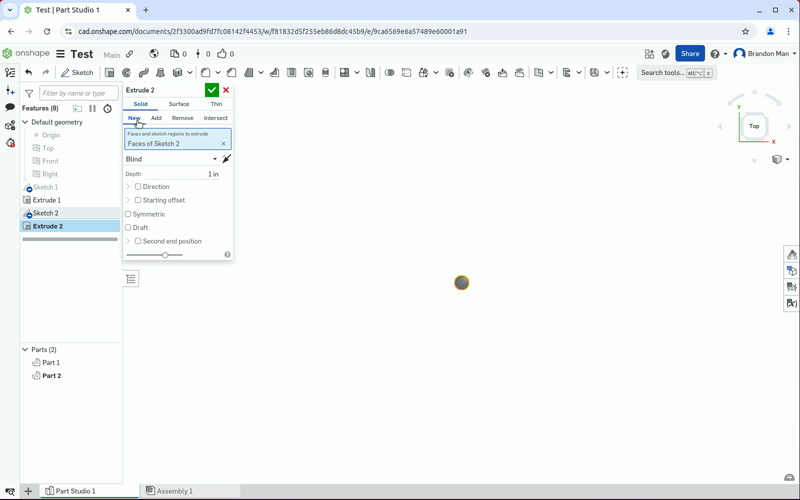
key(tab, 4)
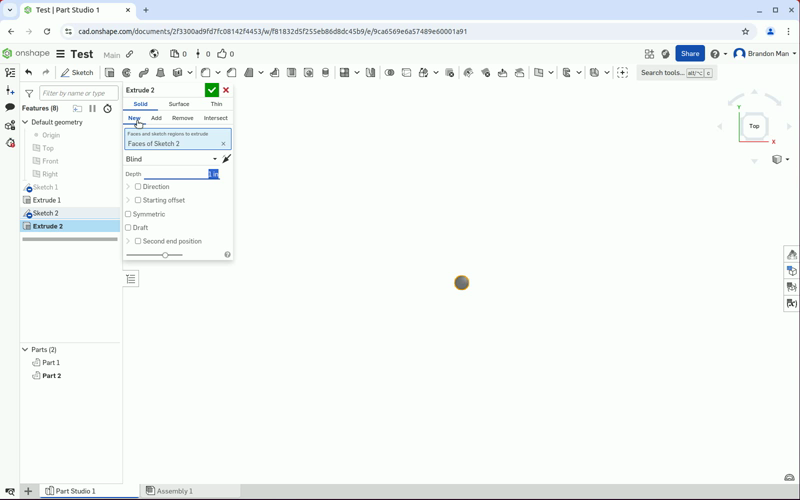
text(2.166)
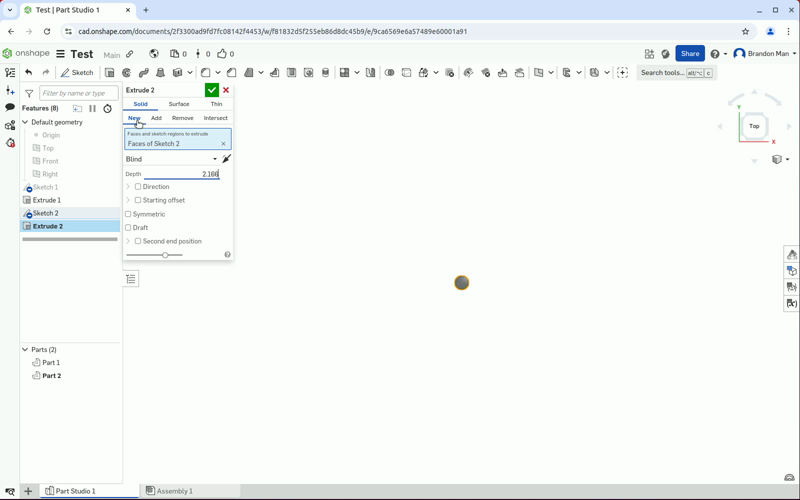
key(enter)
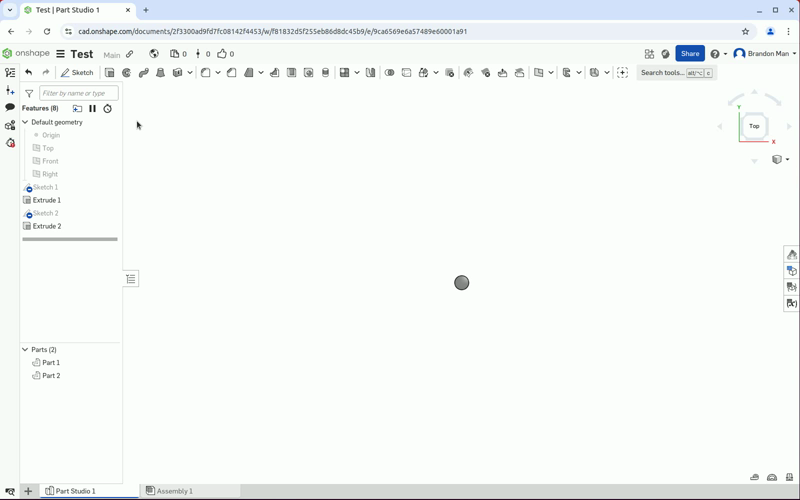
key(shift+h)
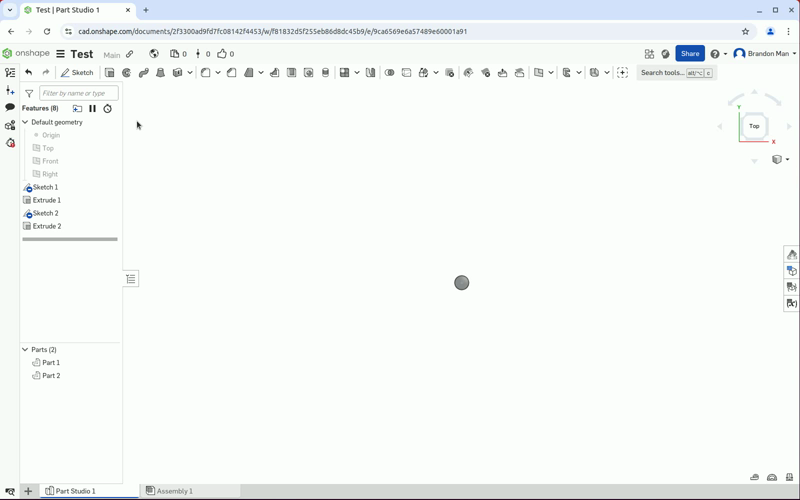
key(shift+h)
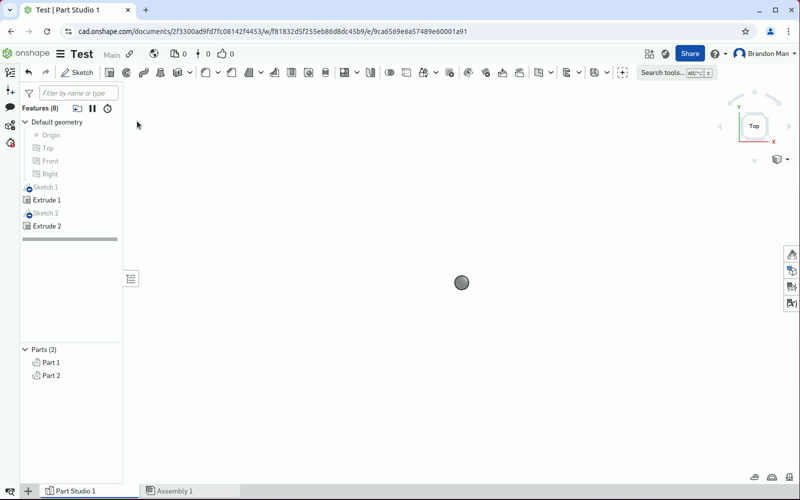
mouse_move(73, 189)
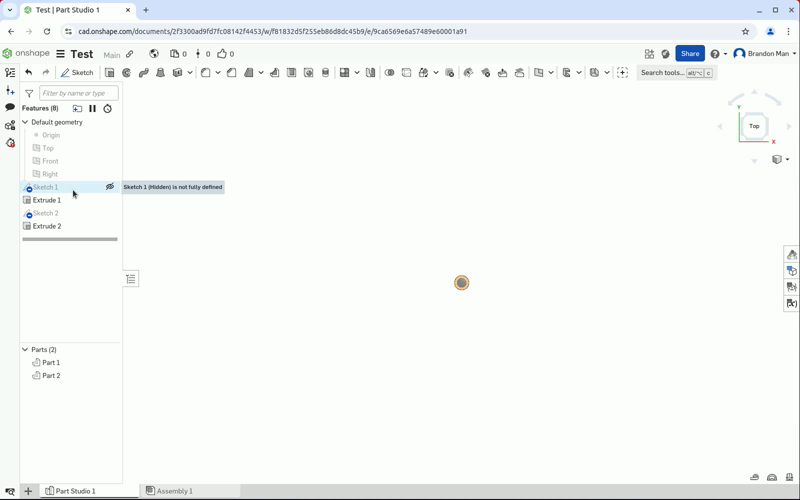
click(73, 189)
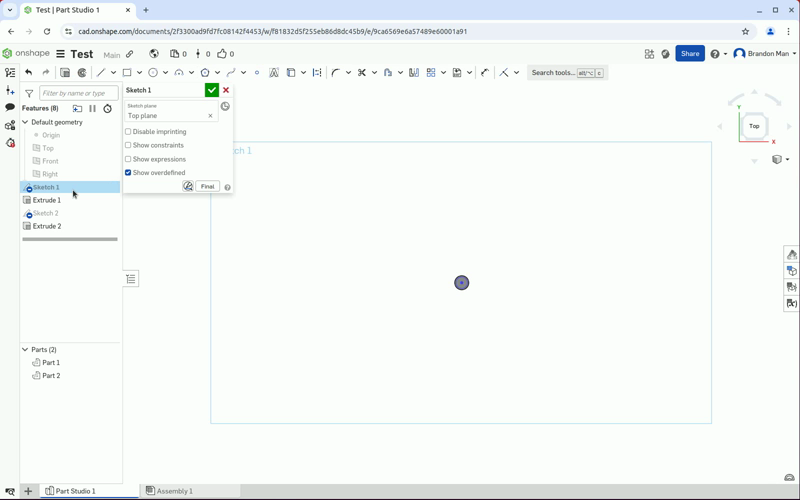
mouse_move(229, 92)
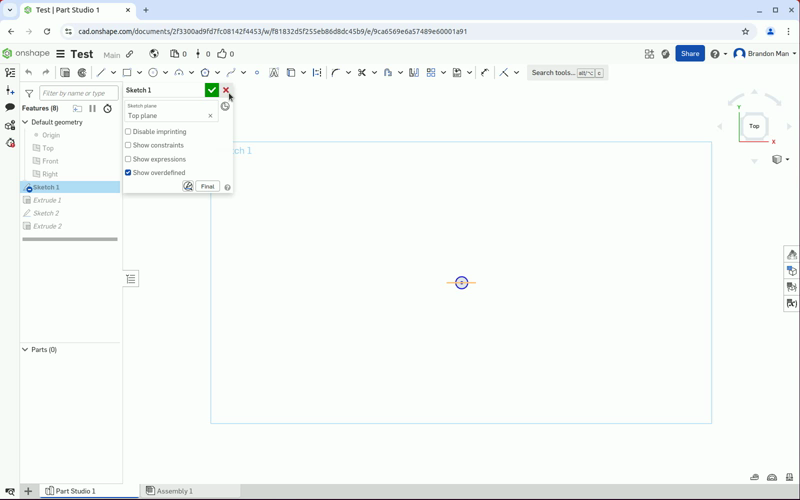
click(229, 92)
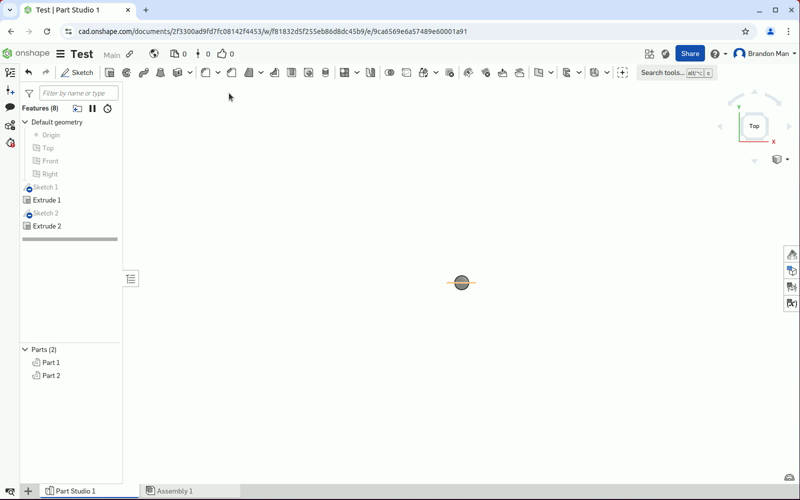
mouse_move(541, 75)
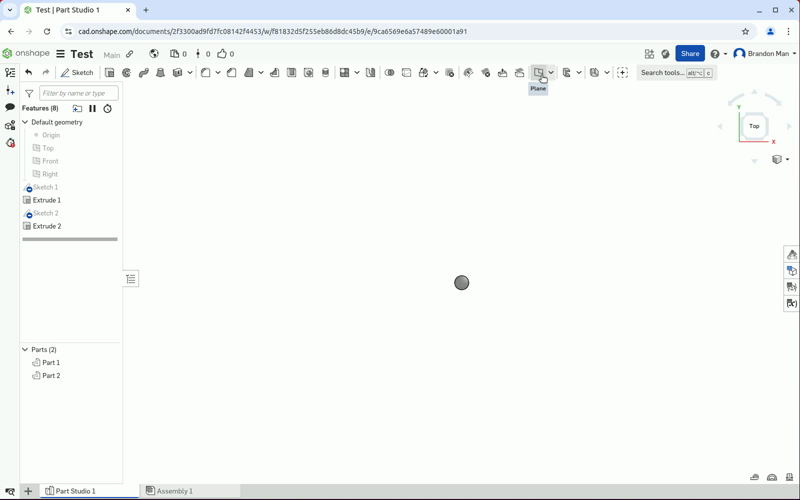
click(541, 75)
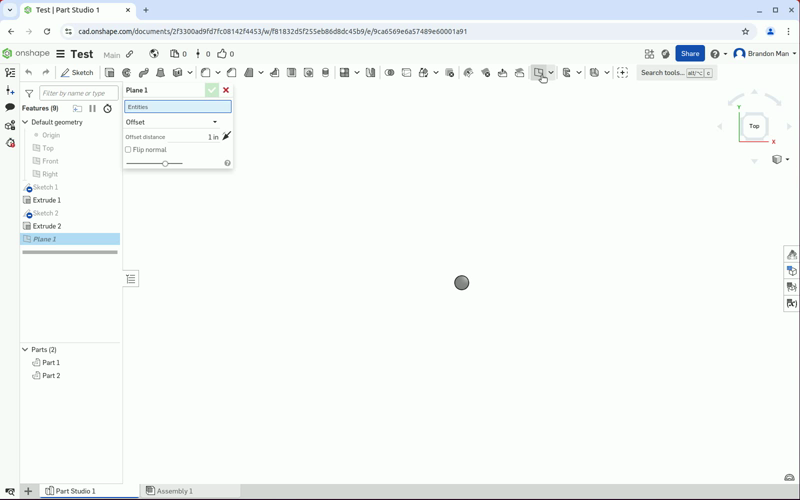
mouse_move(73, 150)
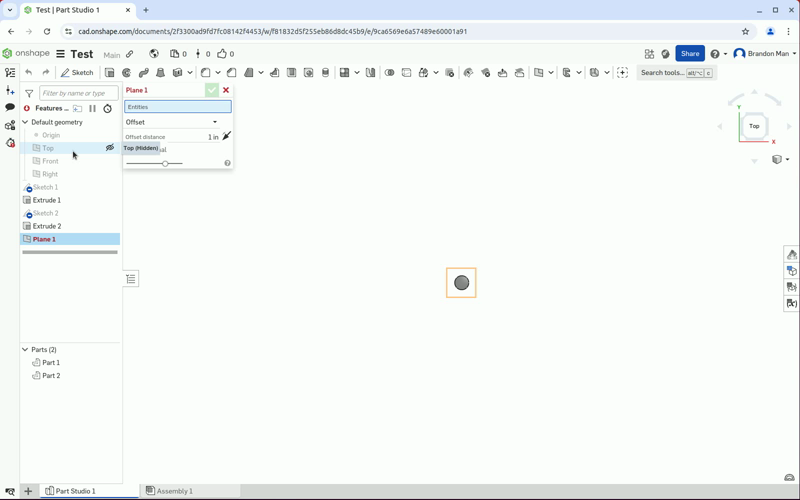
click(73, 150)
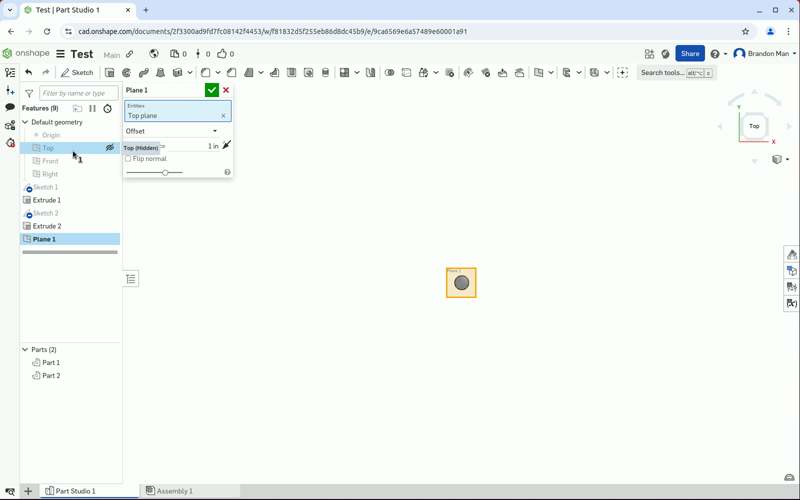
key(tab, 2)
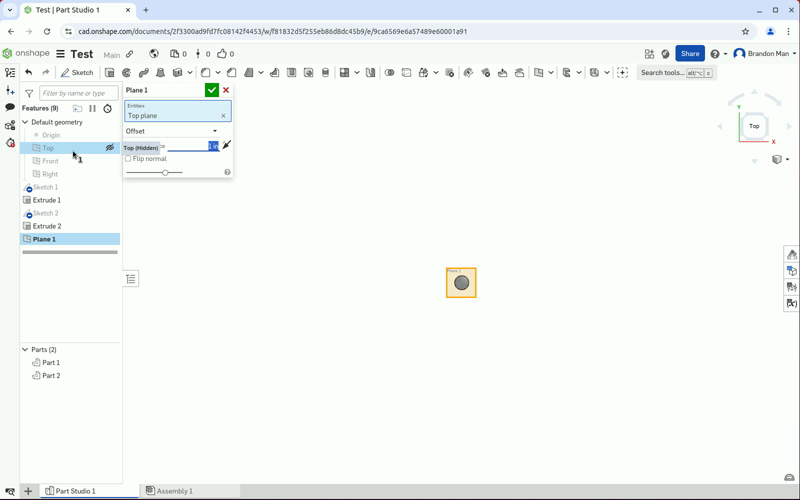
text(2.157)
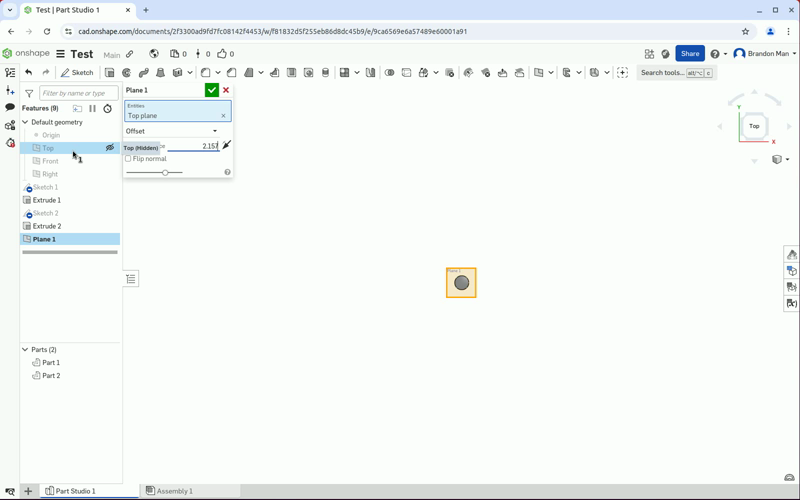
key(enter, 2)
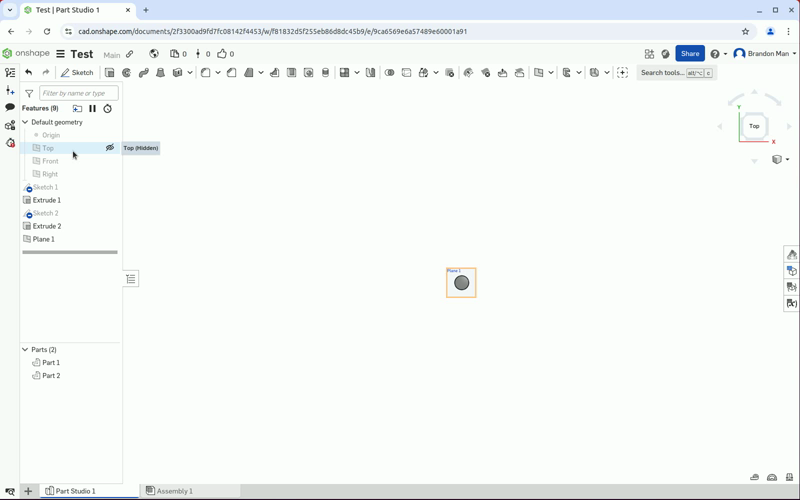
key(shift+s)
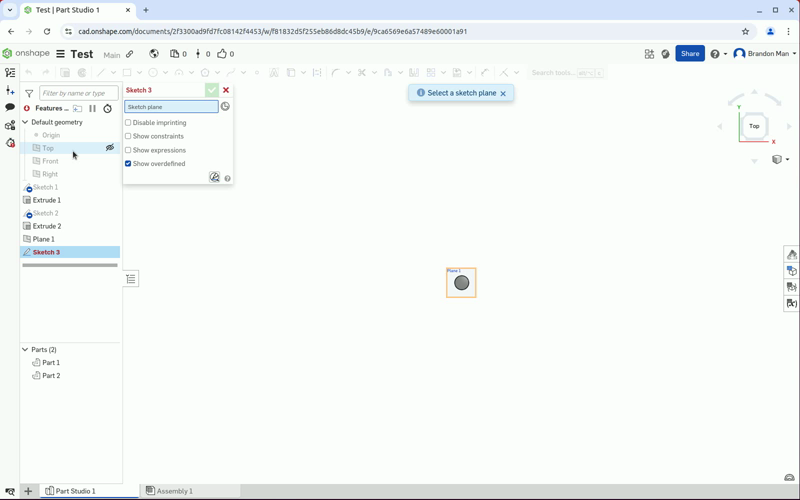
mouse_move(73, 241)
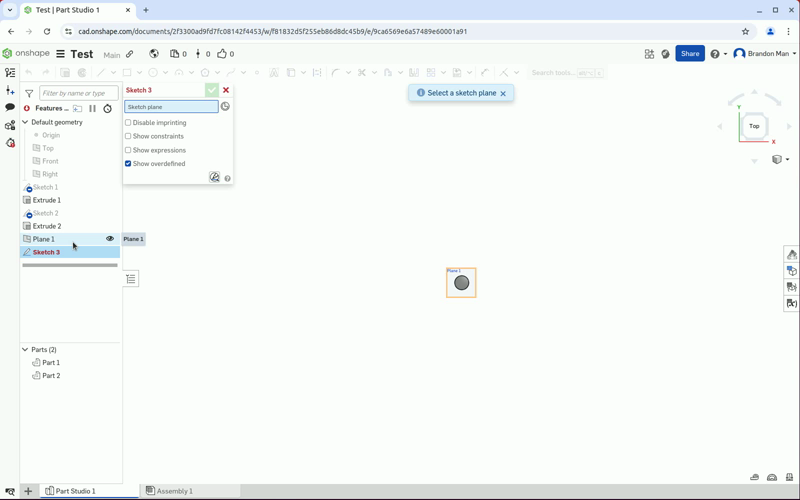
click(73, 241)
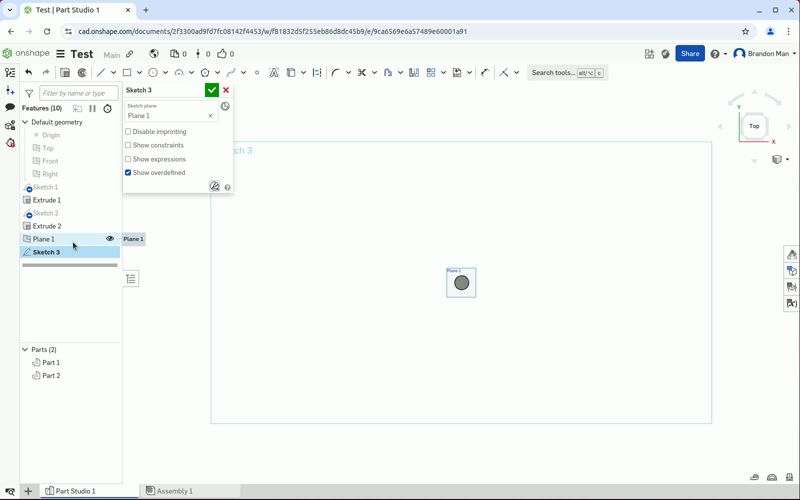
mouse_move(73, 352)
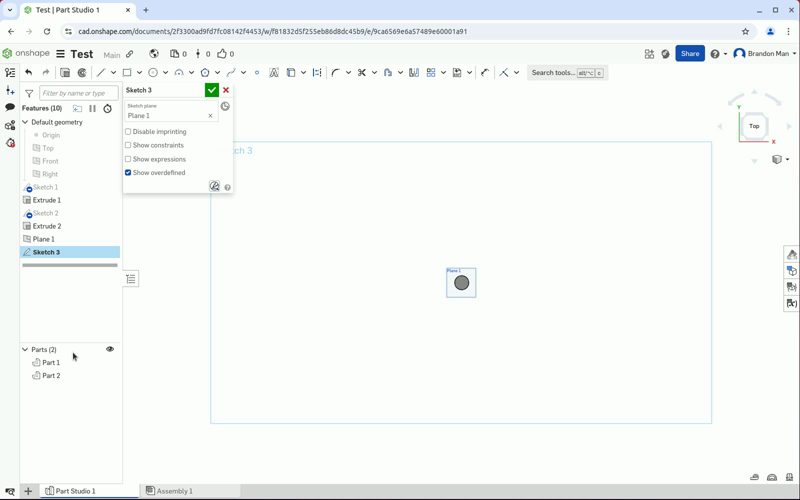
key(y)
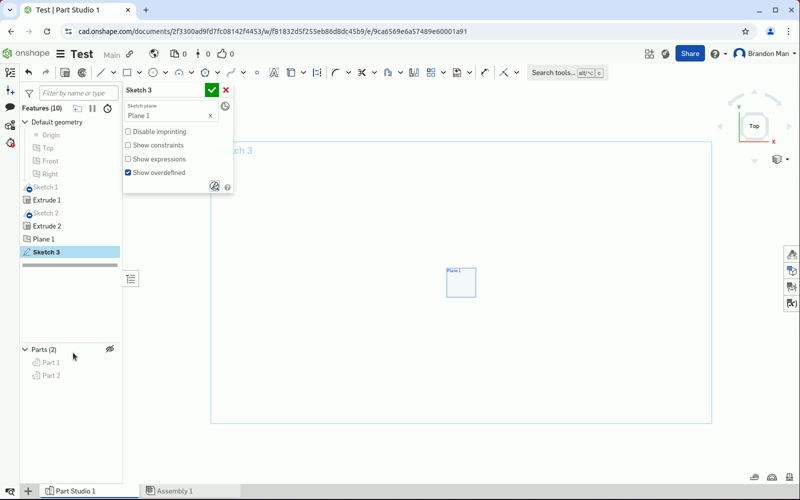
key(c)
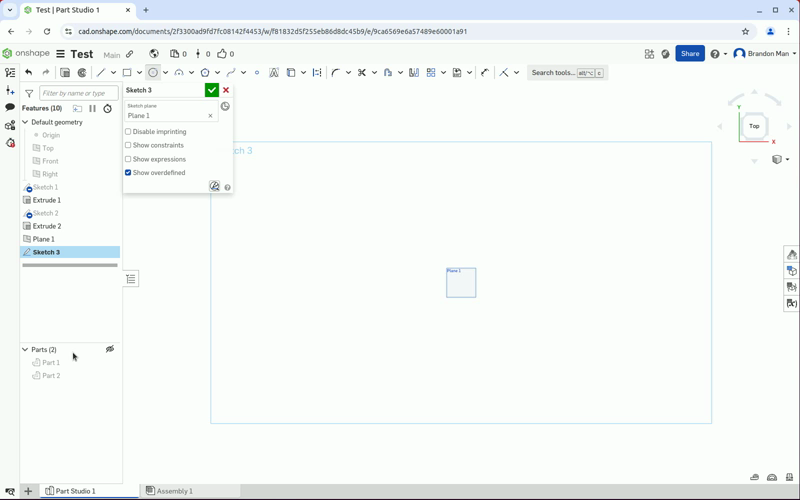
key_down(shift)
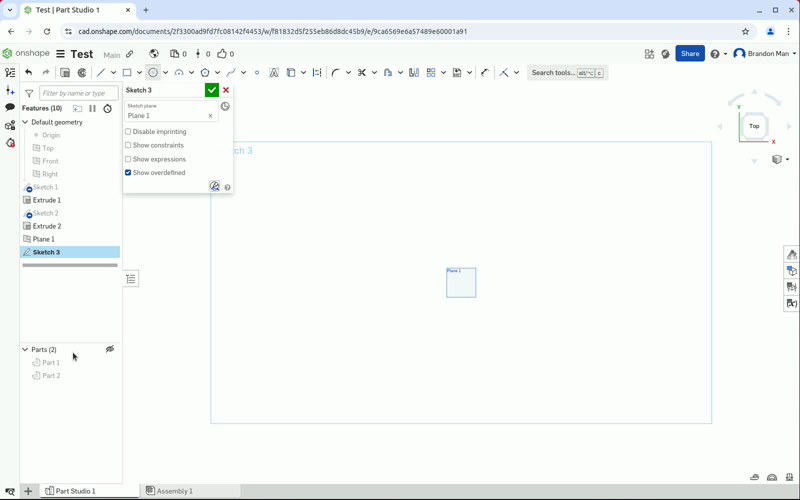
mouse_move(460, 282)
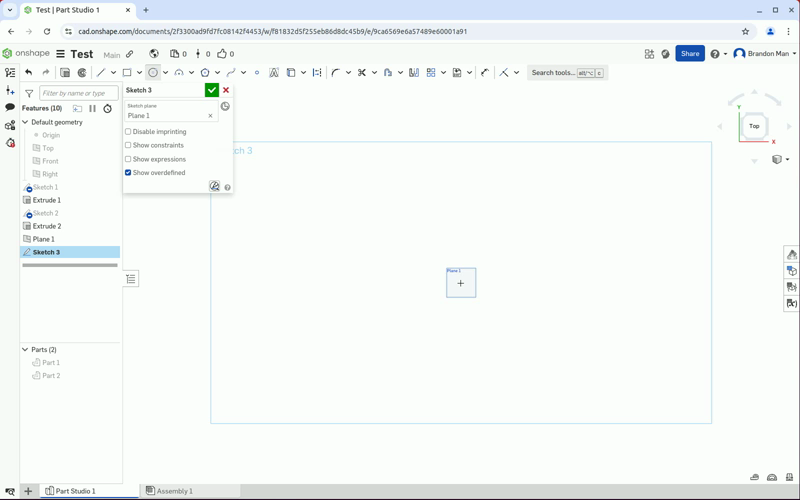
click(460, 282)
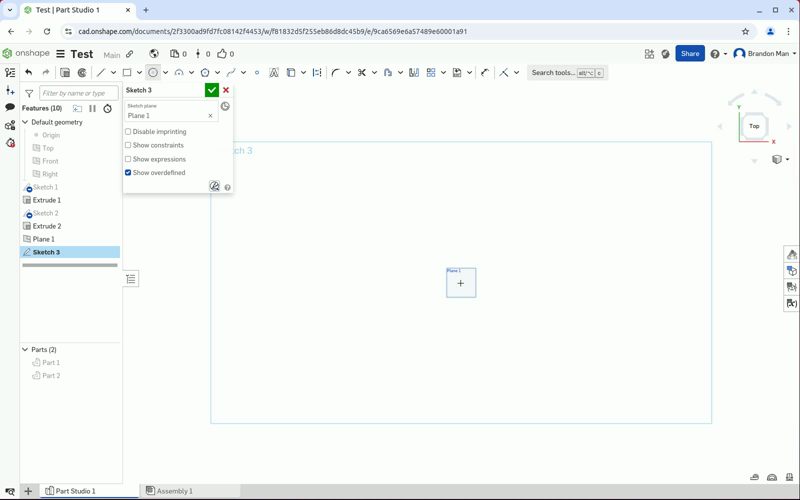
key_up(shift)
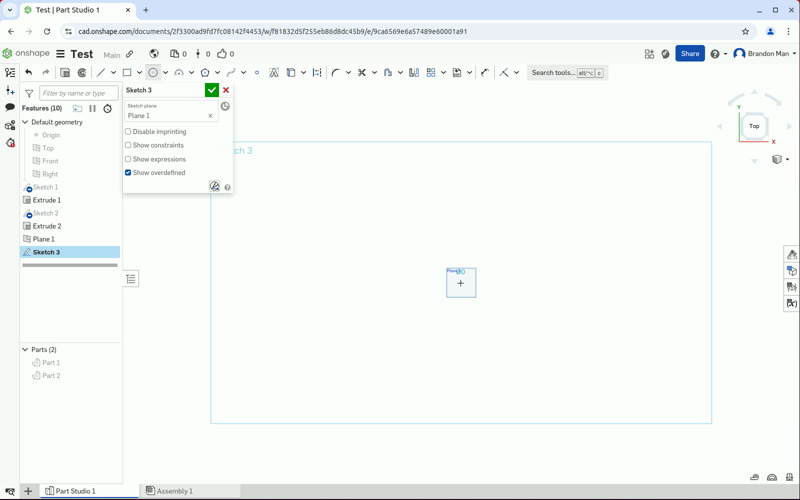
mouse_move(470, 282)
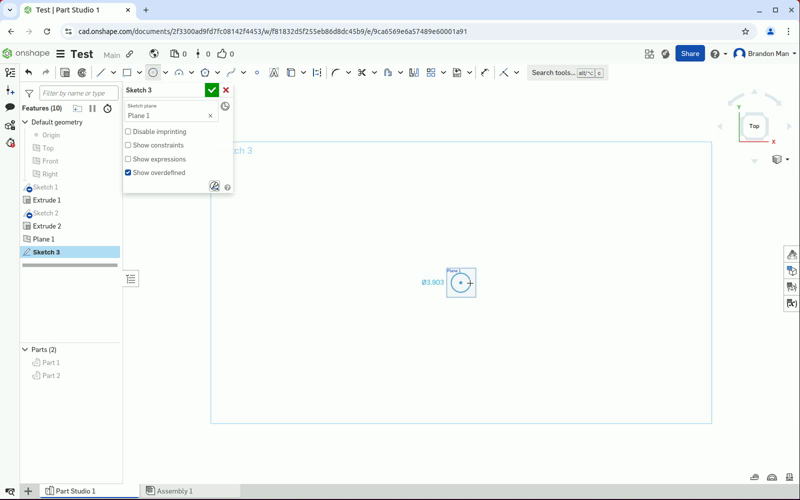
click(470, 282)
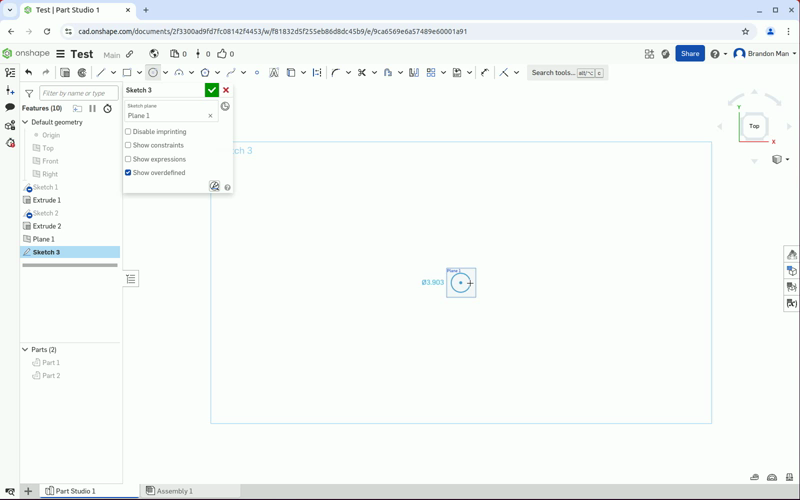
key(esc)
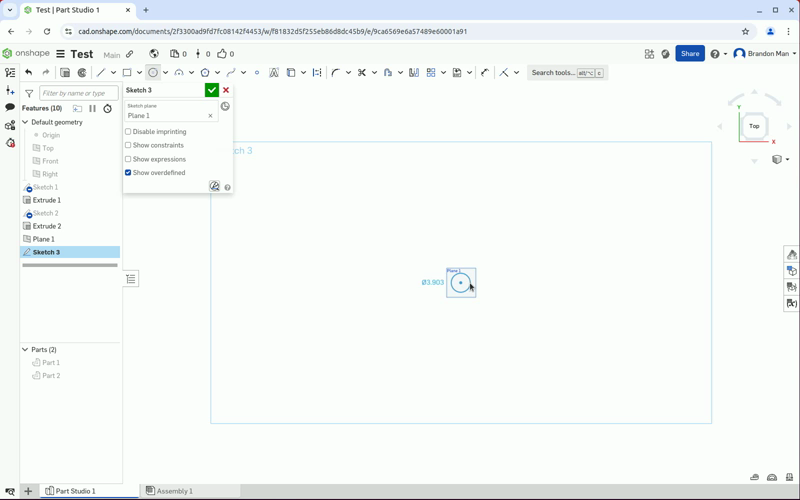
key(c)
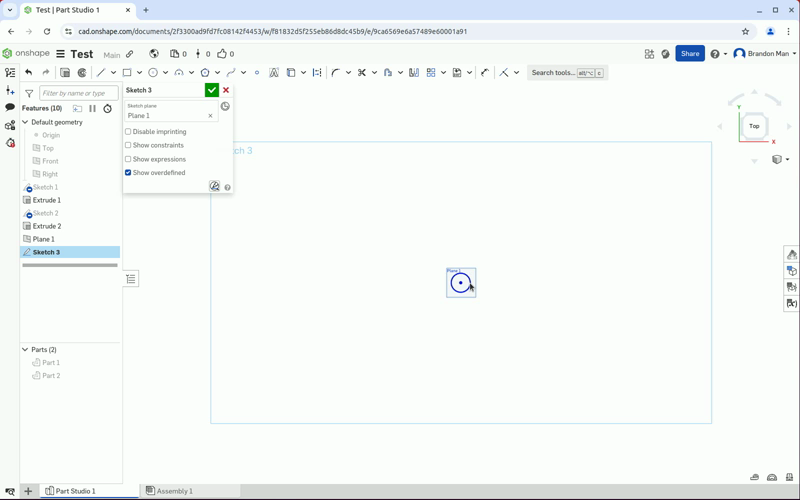
key_down(shift)
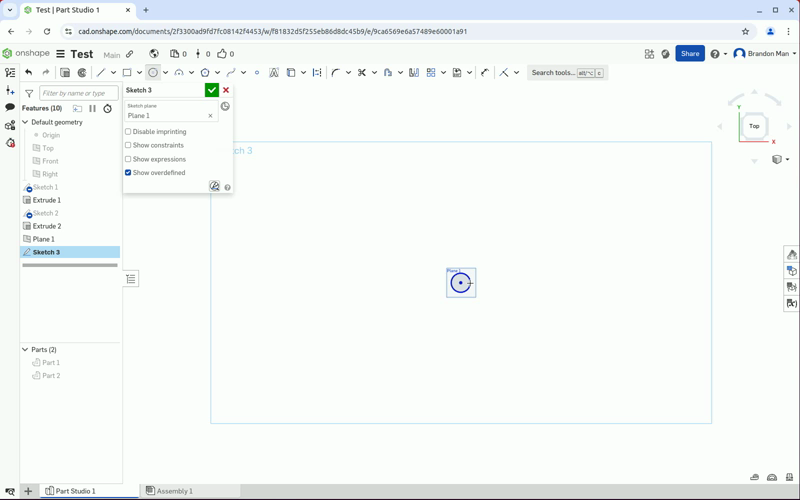
mouse_move(460, 282)
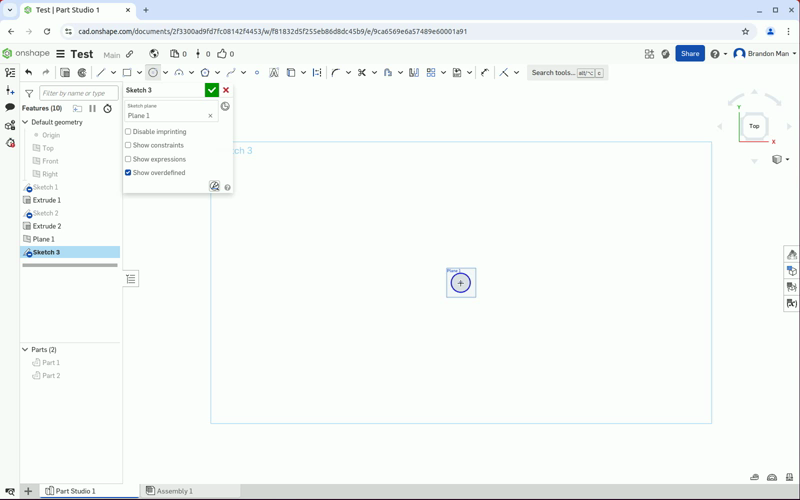
click(460, 282)
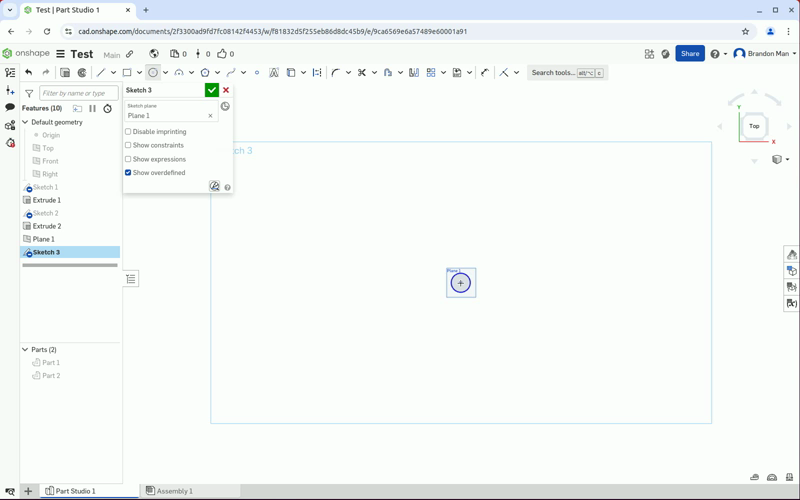
key_up(shift)
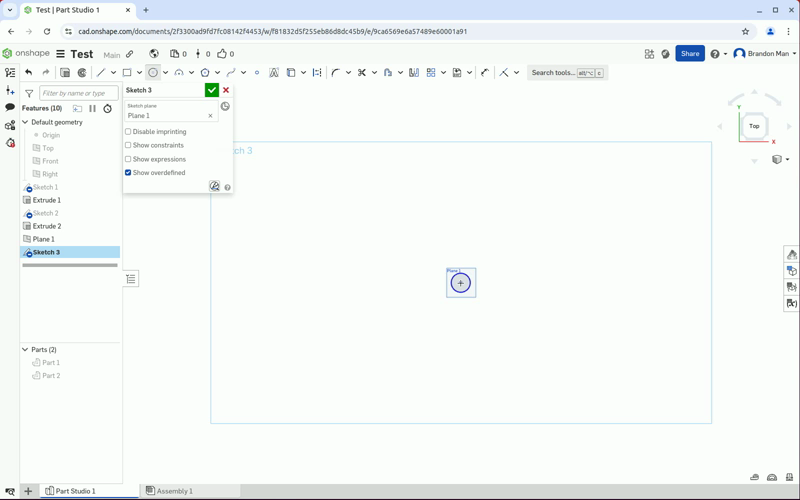
mouse_move(467, 282)
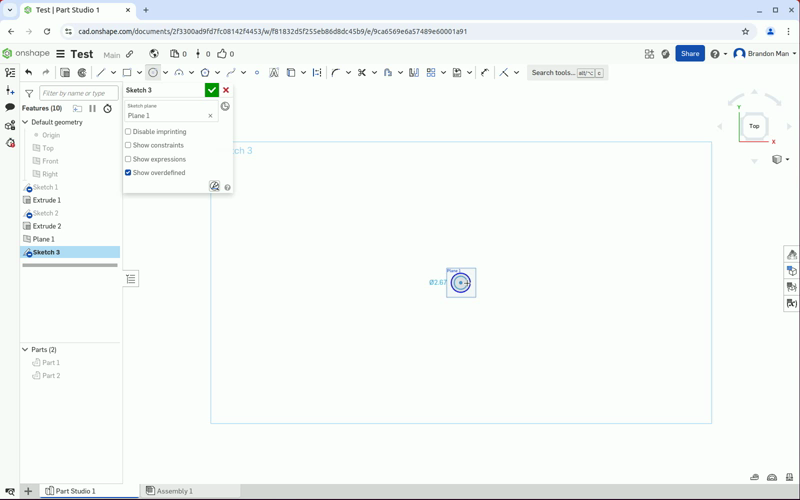
scroll(6)
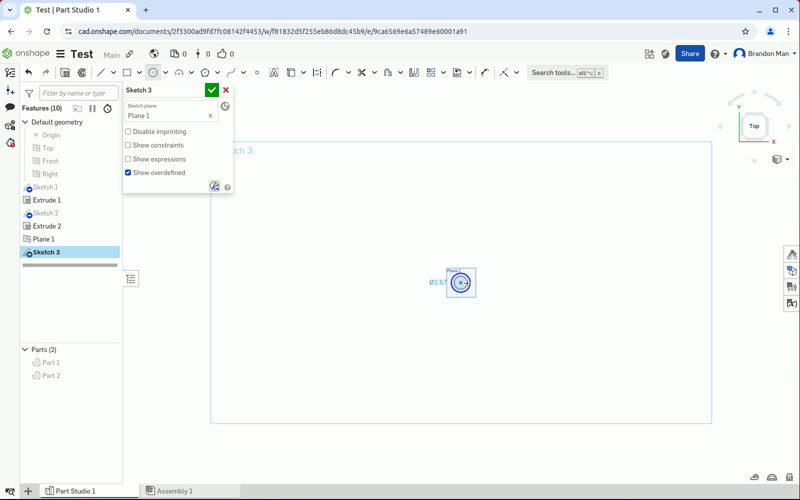
scroll(6)
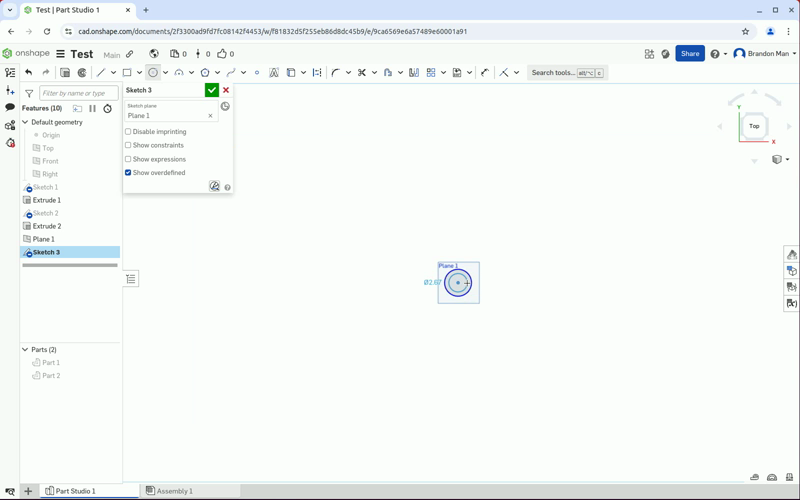
scroll(6)
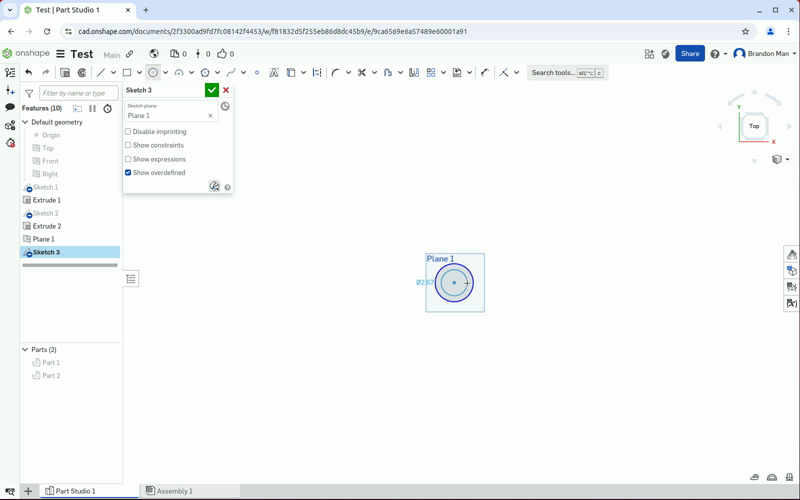
scroll(6)
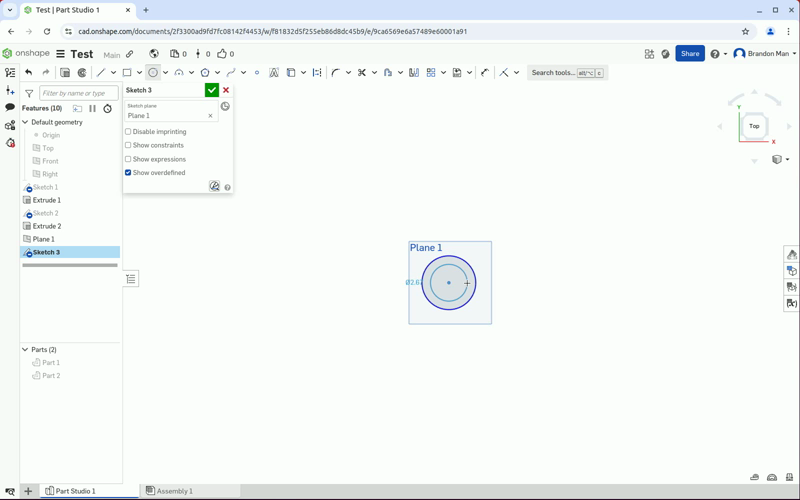
scroll(6)
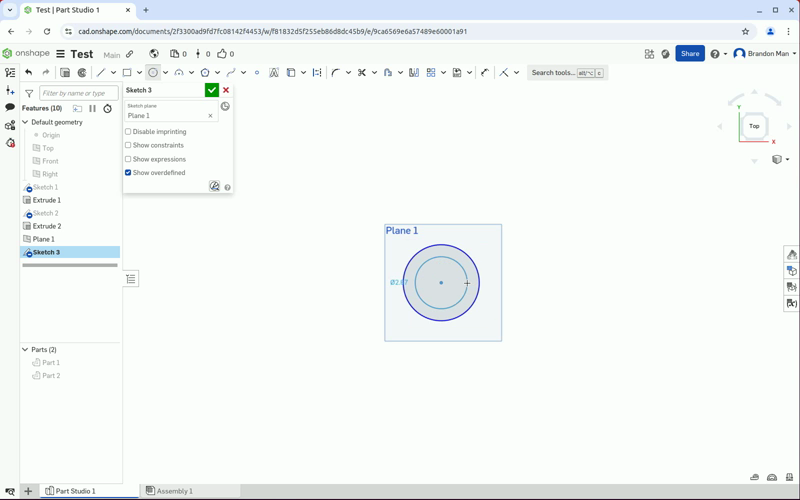
scroll(6)
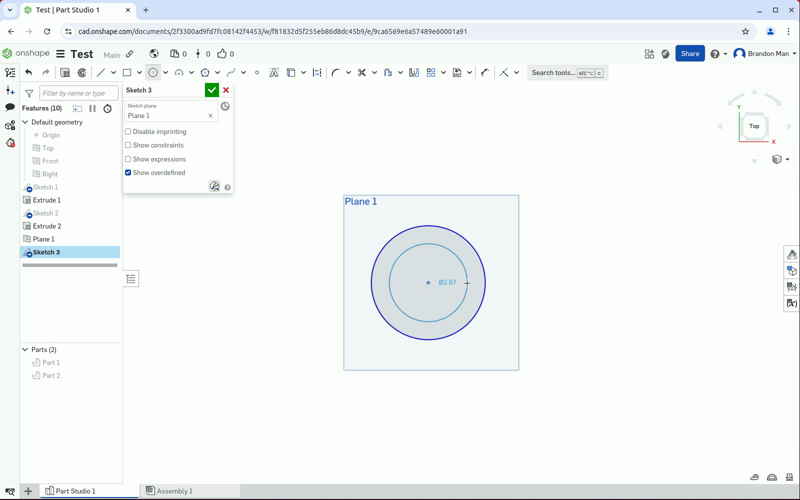
scroll(6)
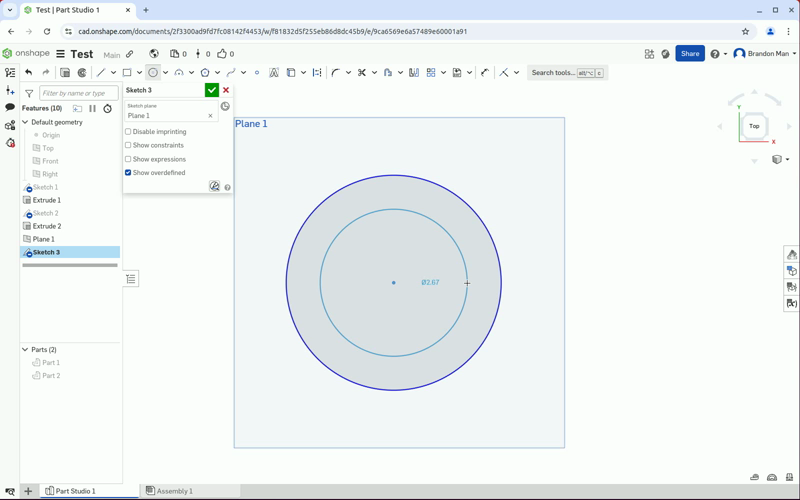
click(467, 282)
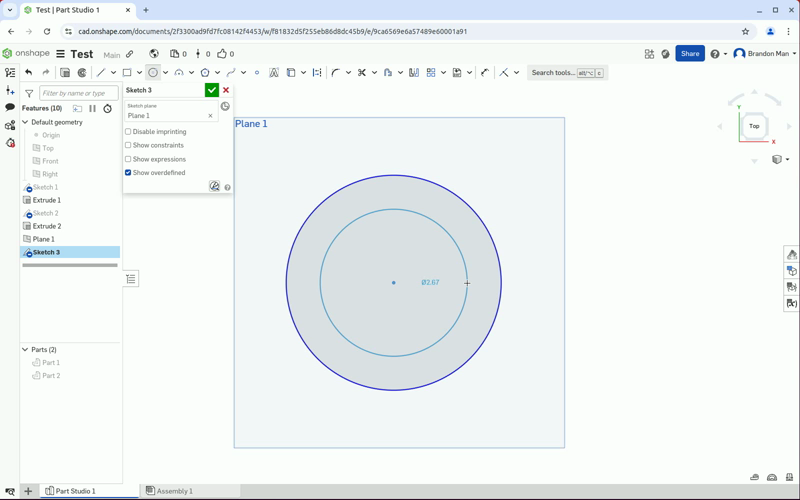
scroll(-6)
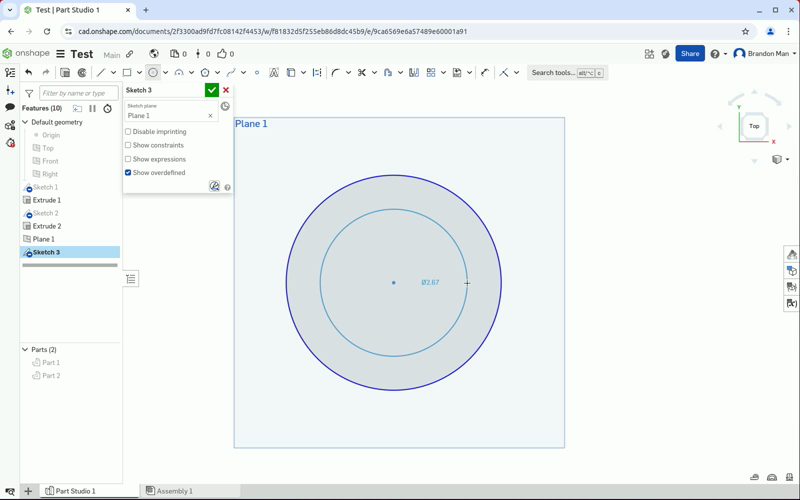
scroll(-6)
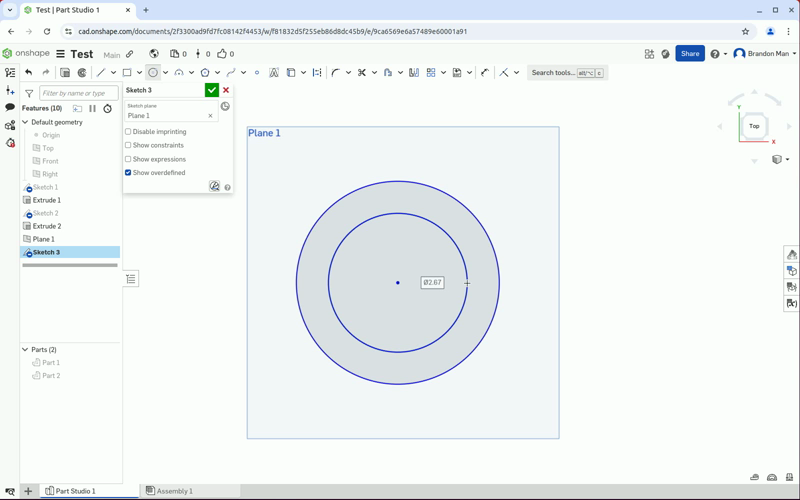
scroll(-6)
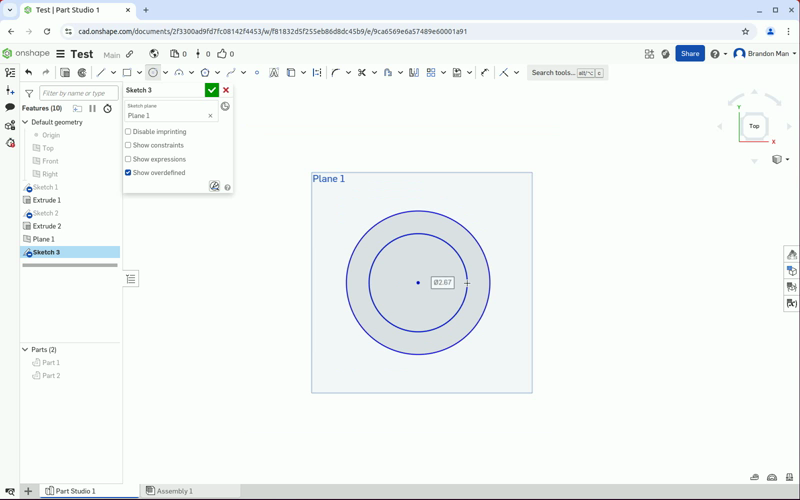
scroll(-6)
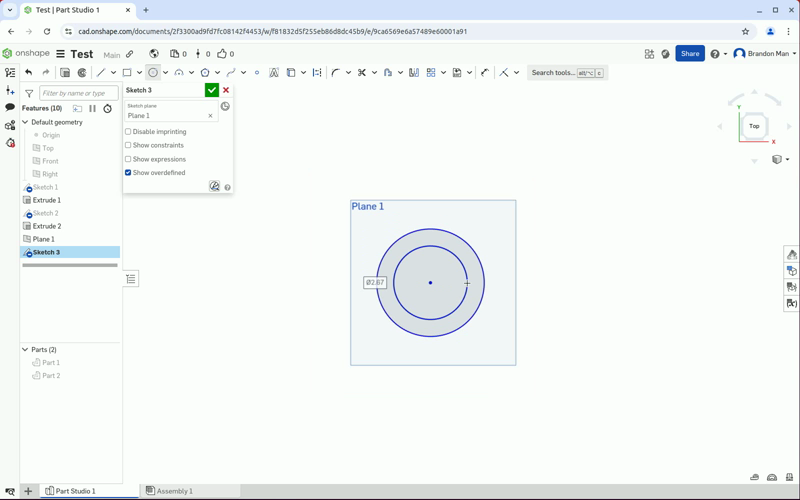
scroll(-6)
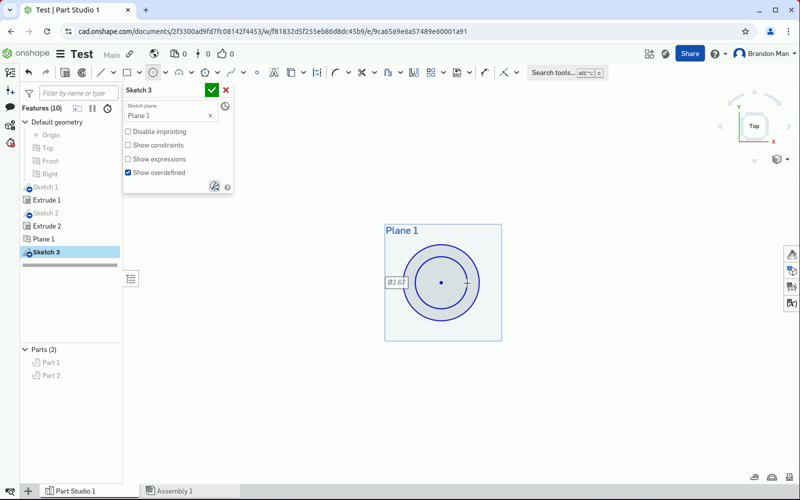
scroll(-6)
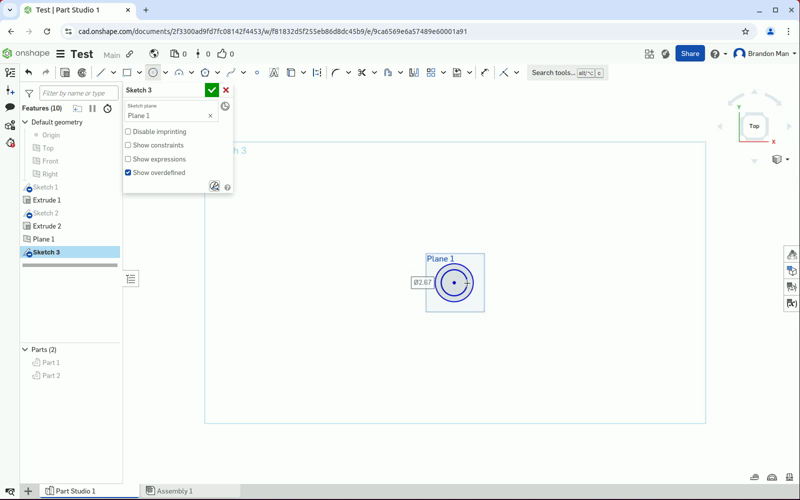
scroll(-6)
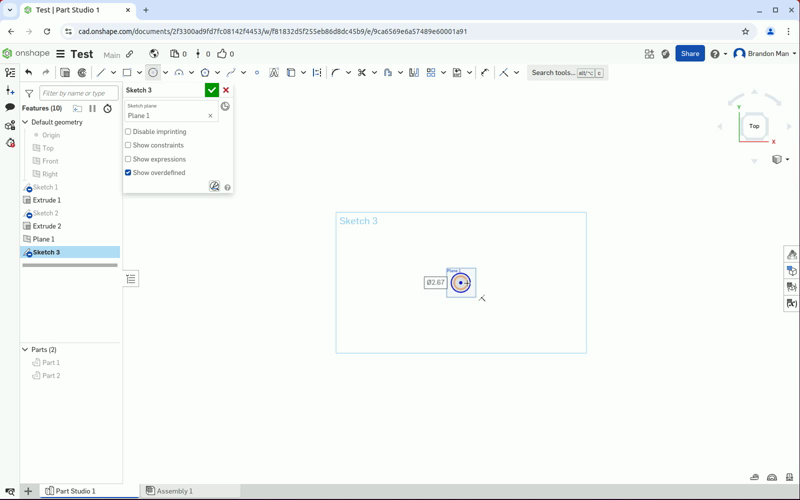
key(esc)
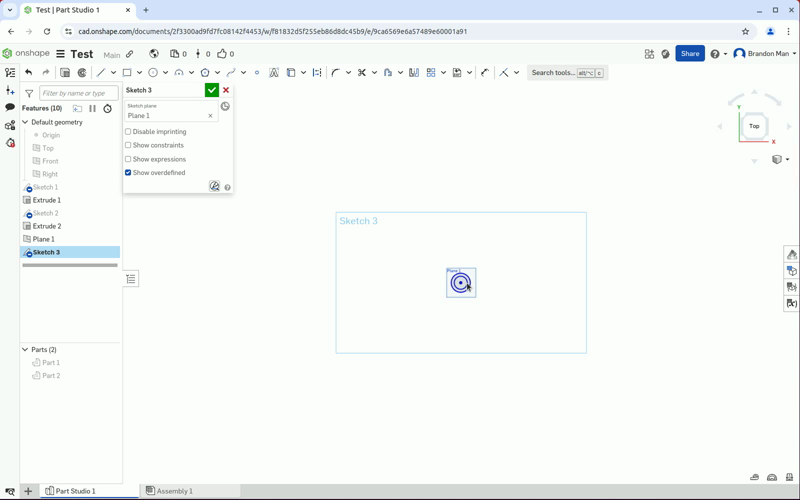
mouse_move(461, 275)
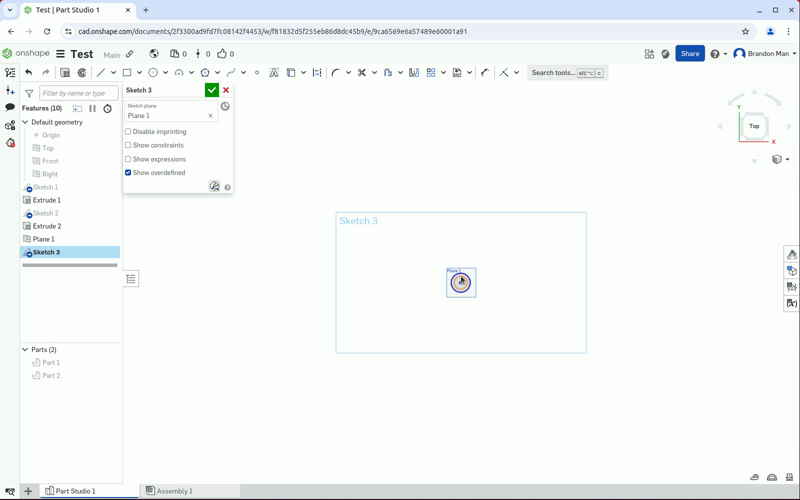
scroll(6)
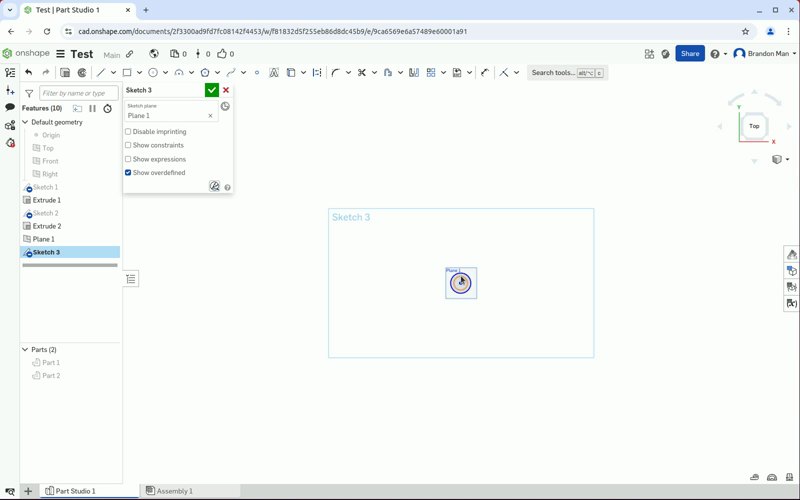
scroll(6)
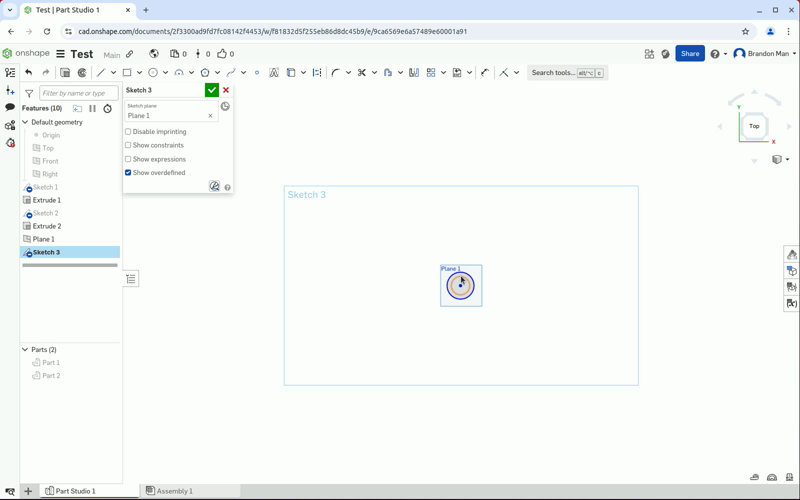
scroll(6)
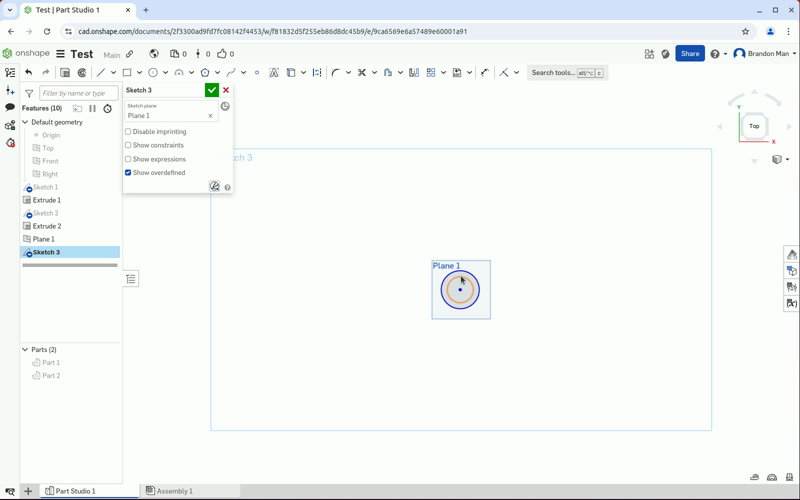
scroll(6)
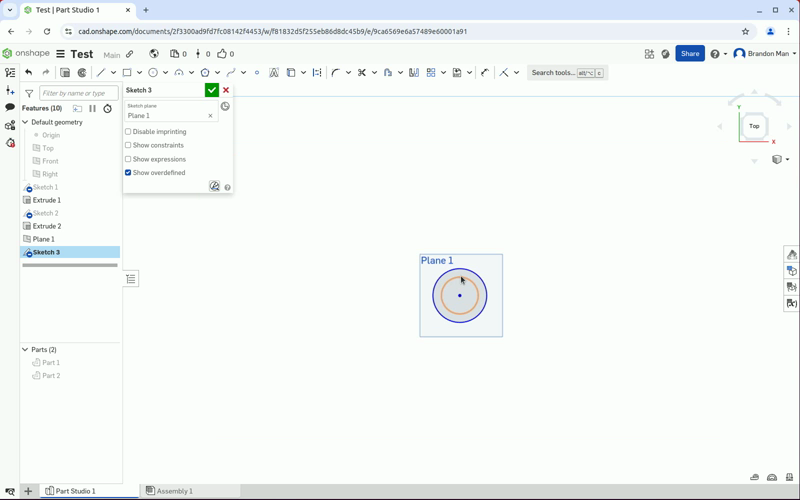
scroll(6)
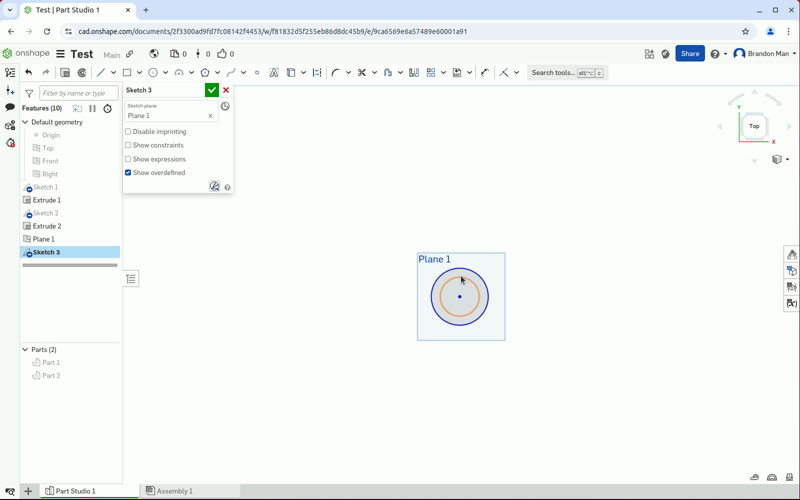
scroll(6)
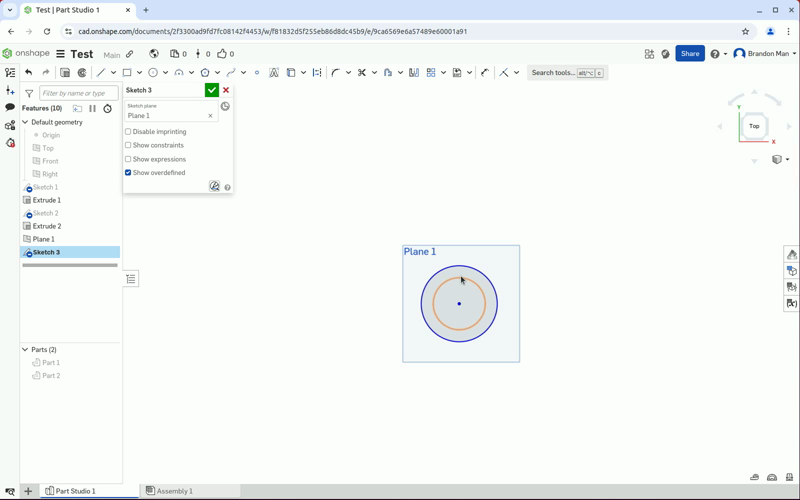
scroll(6)
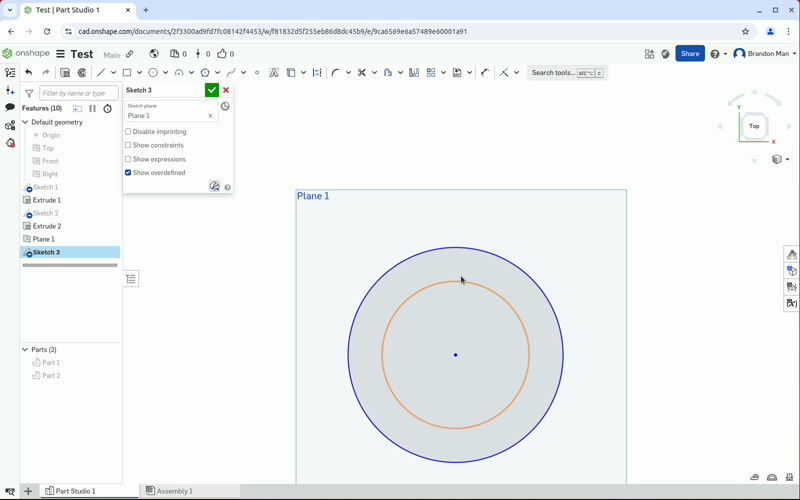
click(461, 275)
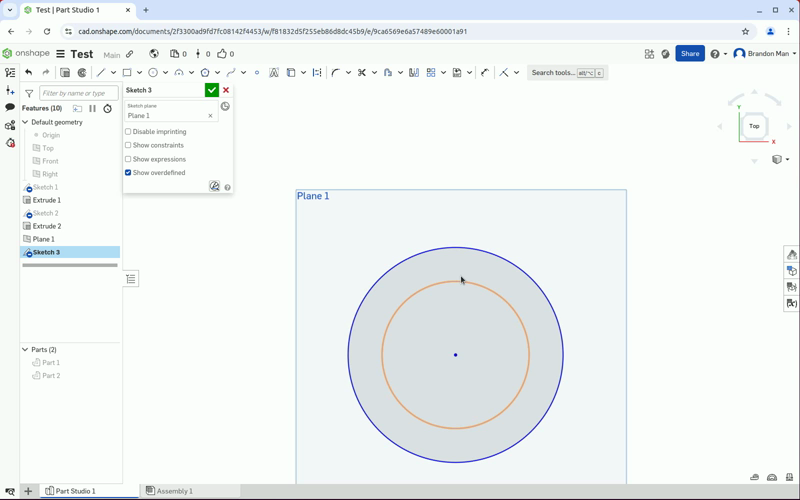
scroll(-6)
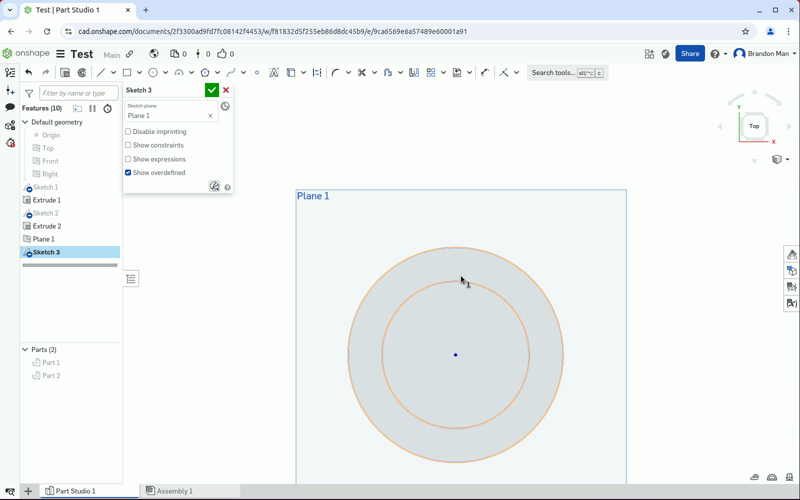
scroll(-6)
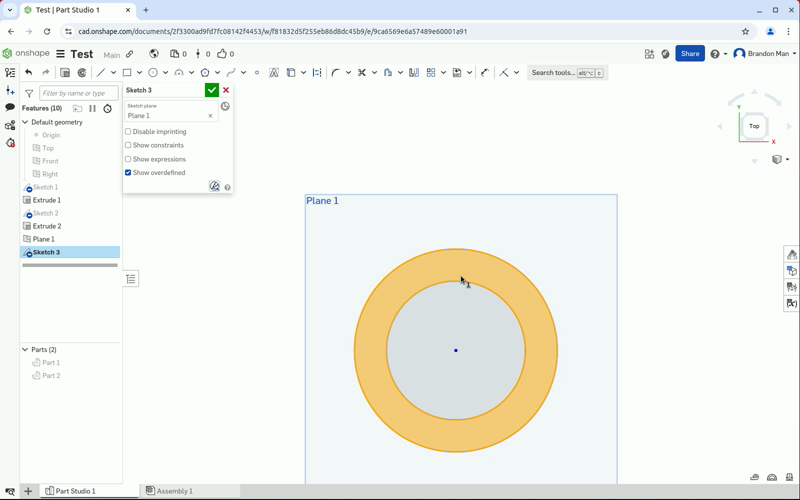
scroll(-6)
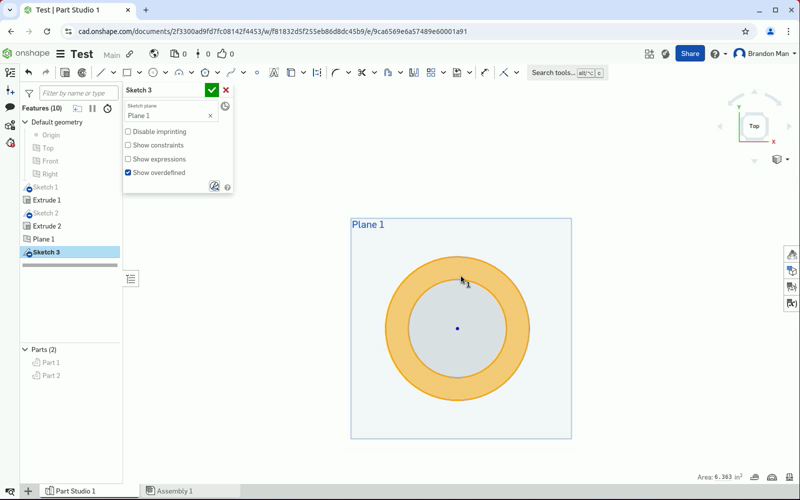
scroll(-6)
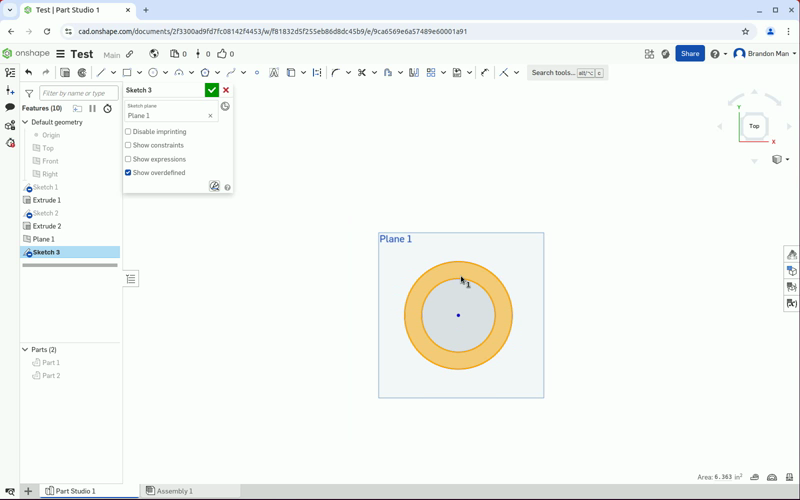
scroll(-6)
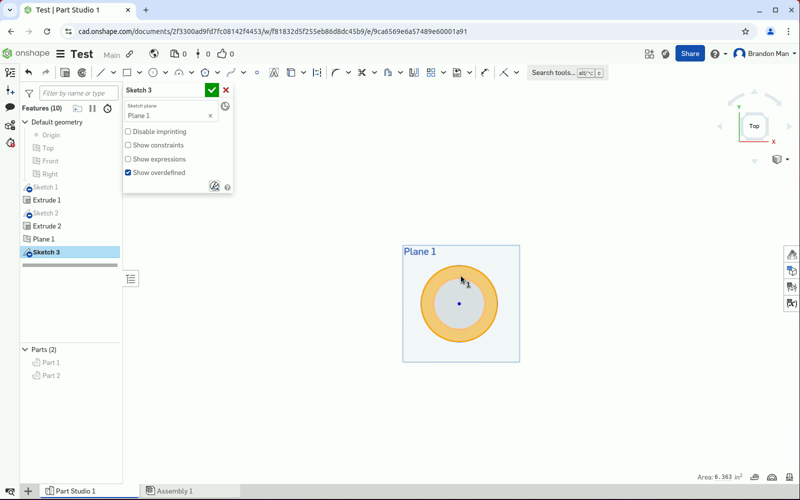
scroll(-6)
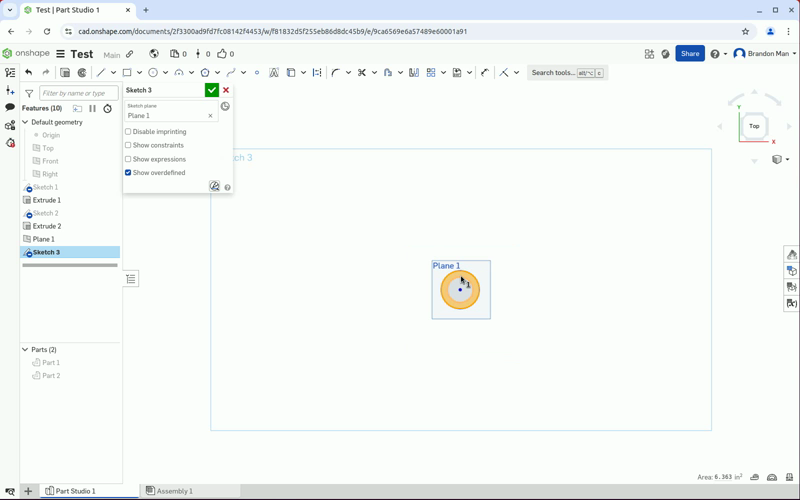
scroll(-6)
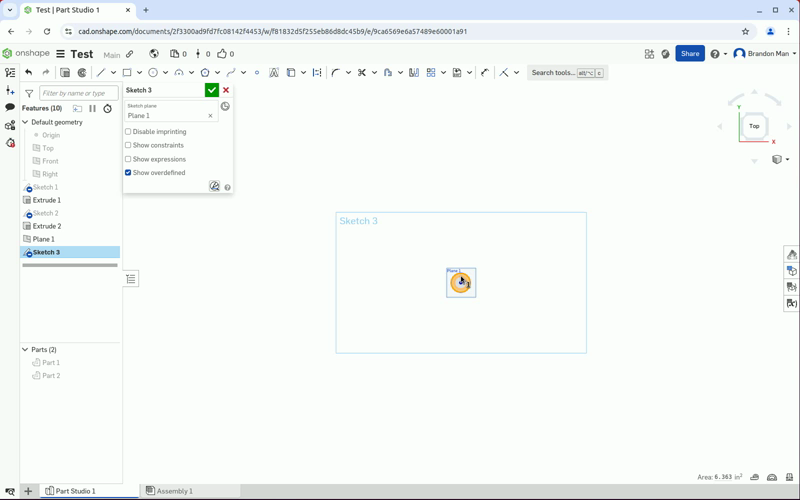
mouse_move(73, 352)
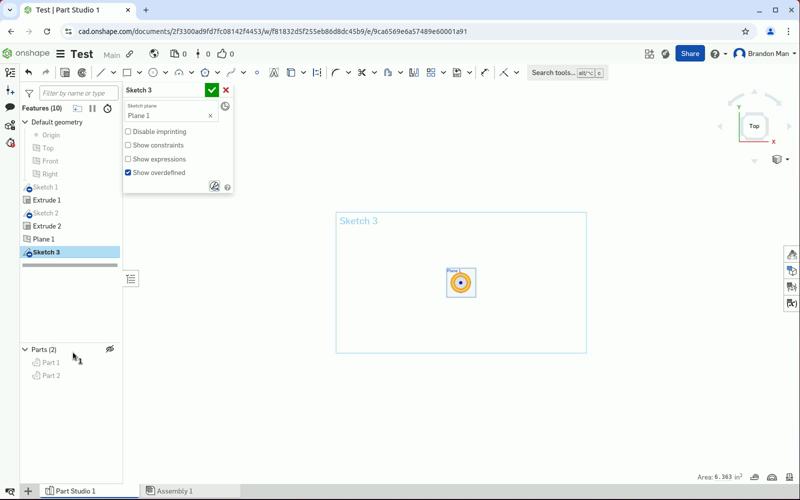
key(shift+y)
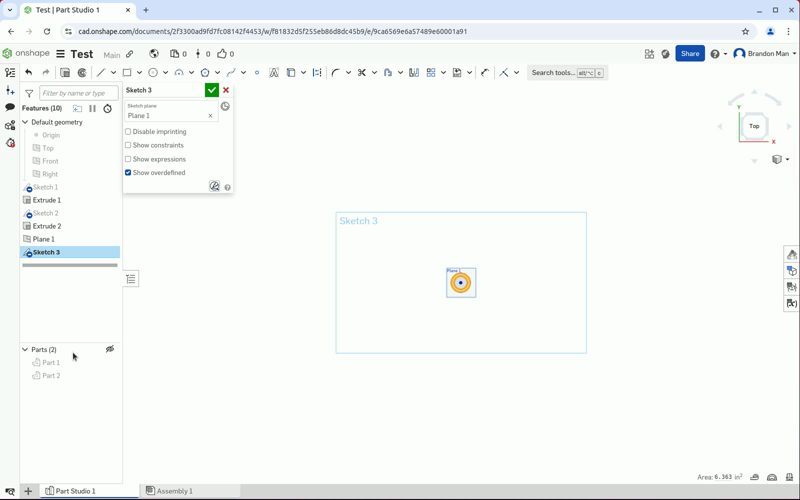
key(shift+e)
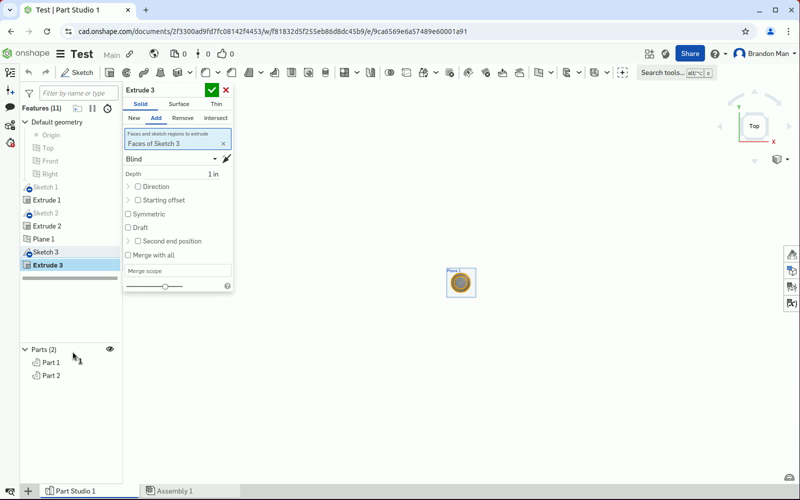
mouse_move(143, 106)
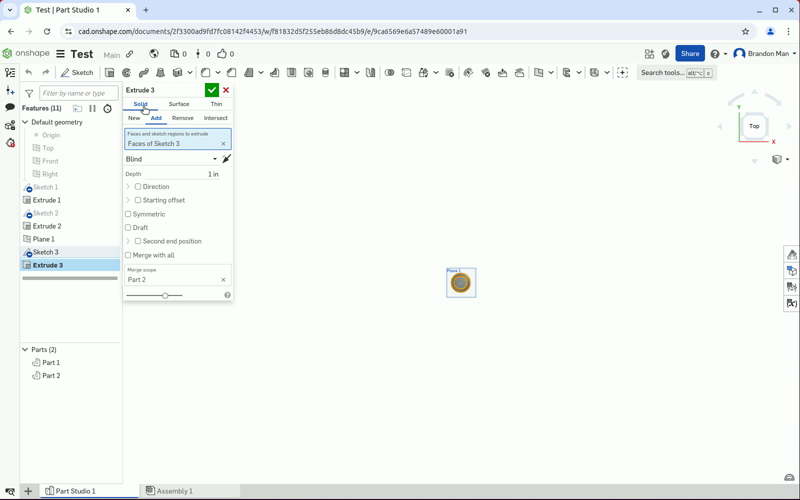
click(143, 106)
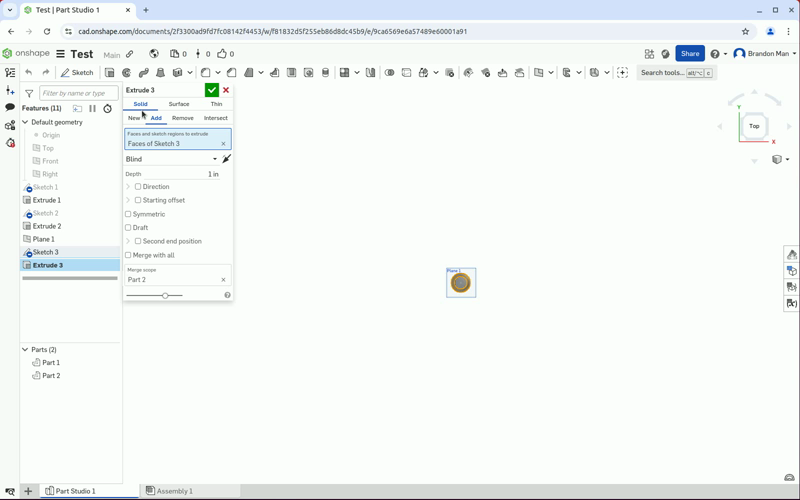
mouse_move(137, 120)
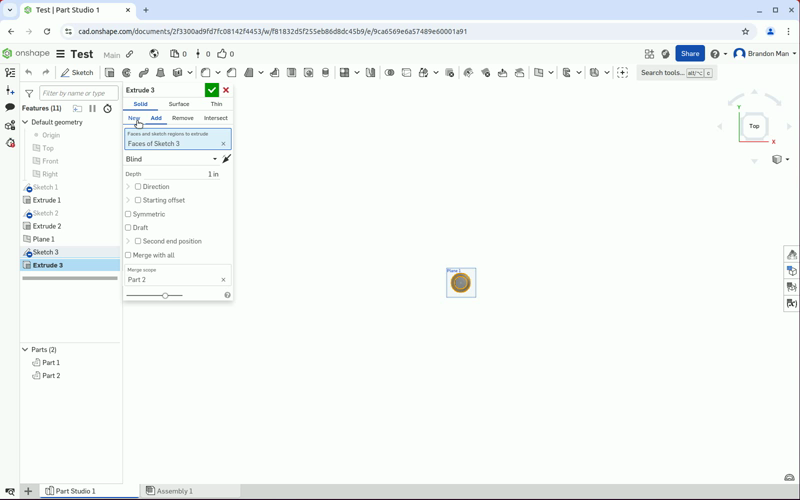
click(137, 120)
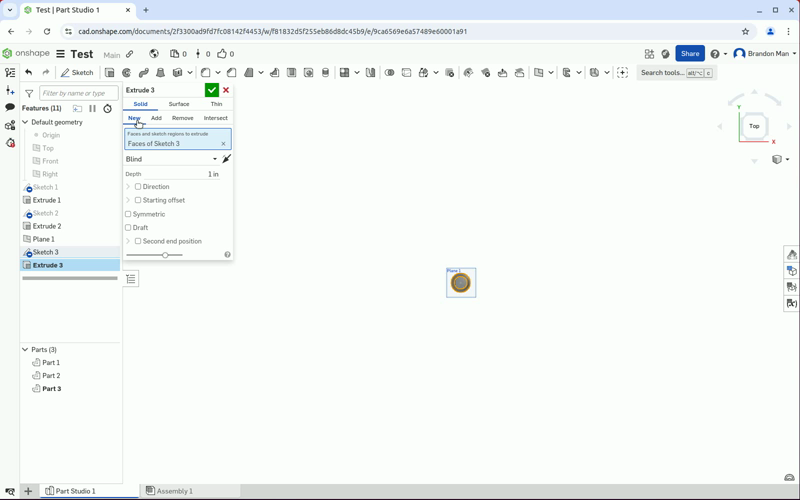
key(tab, 4)
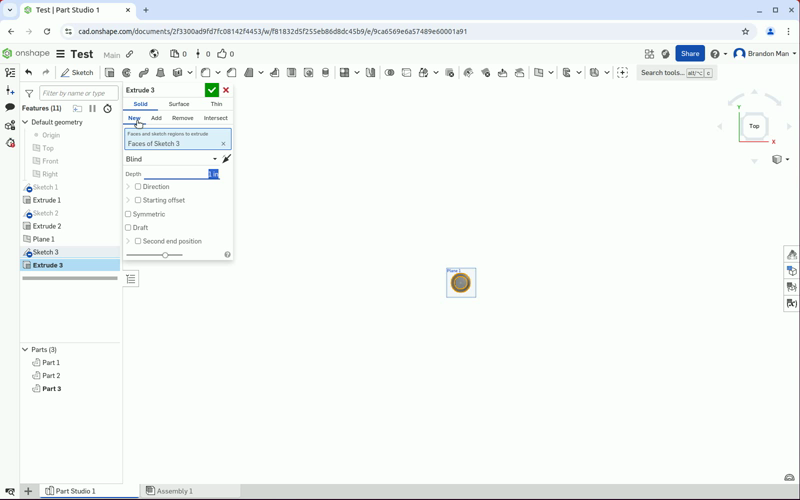
text(0.241)
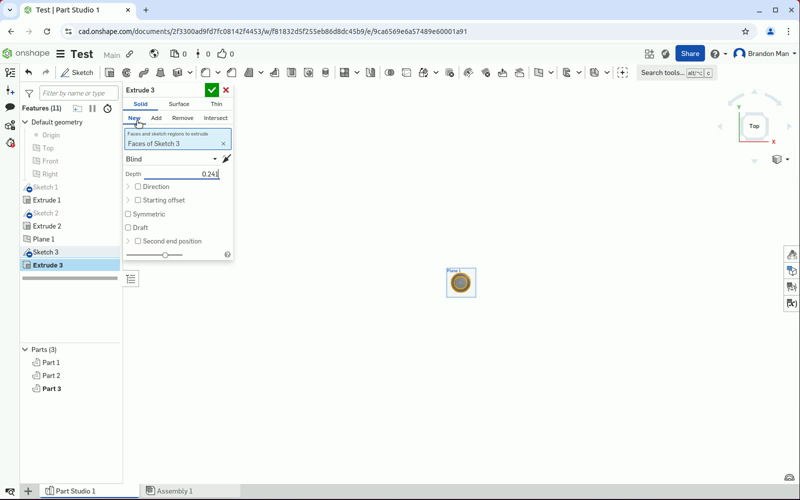
key(enter)
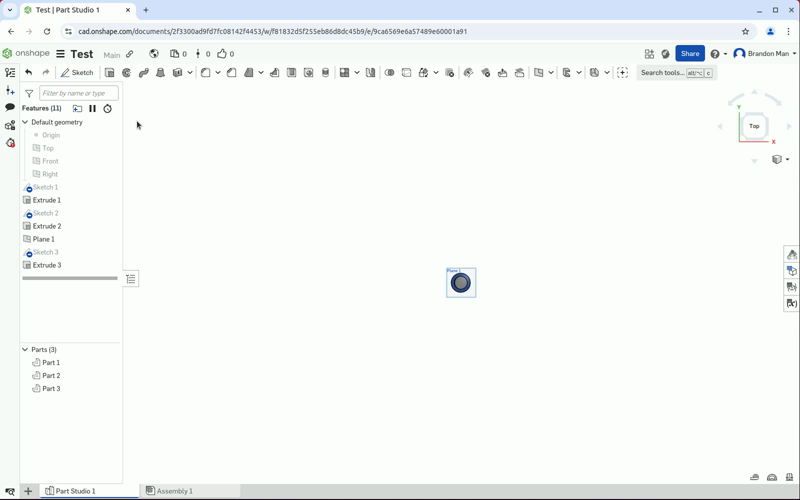
key(shift+h)
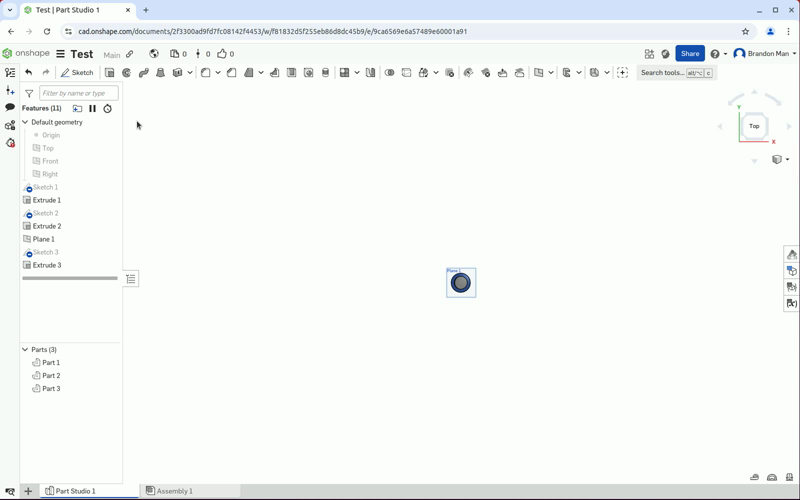
key(shift+h)
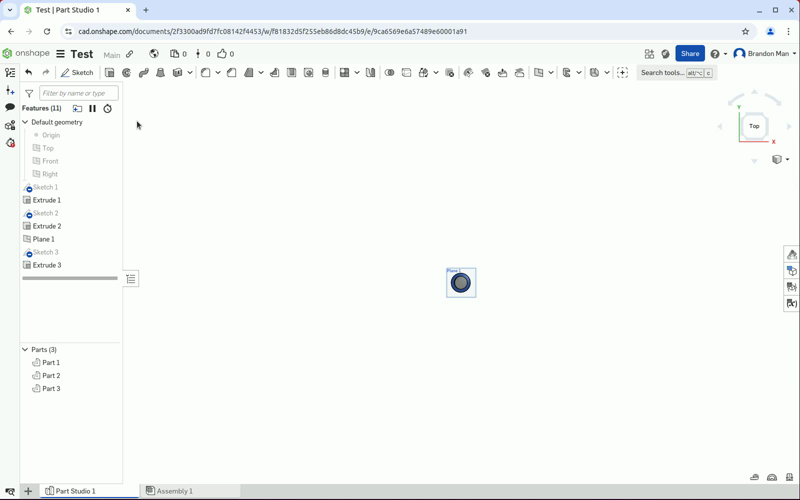
mouse_move(73, 189)
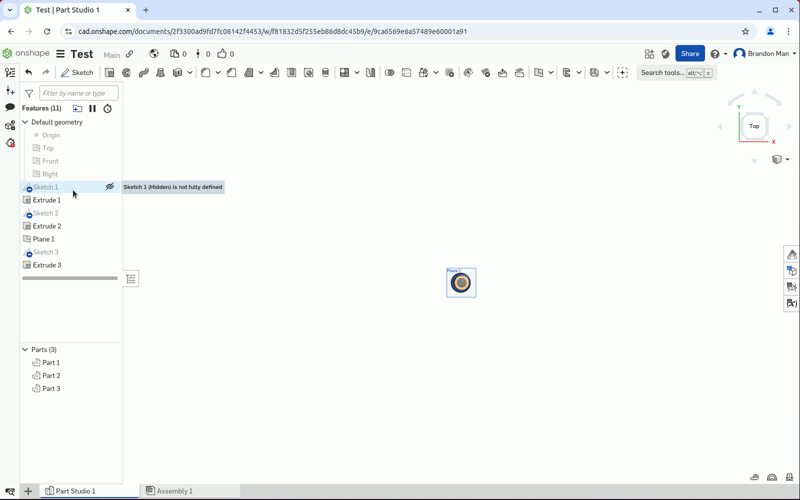
click(73, 189)
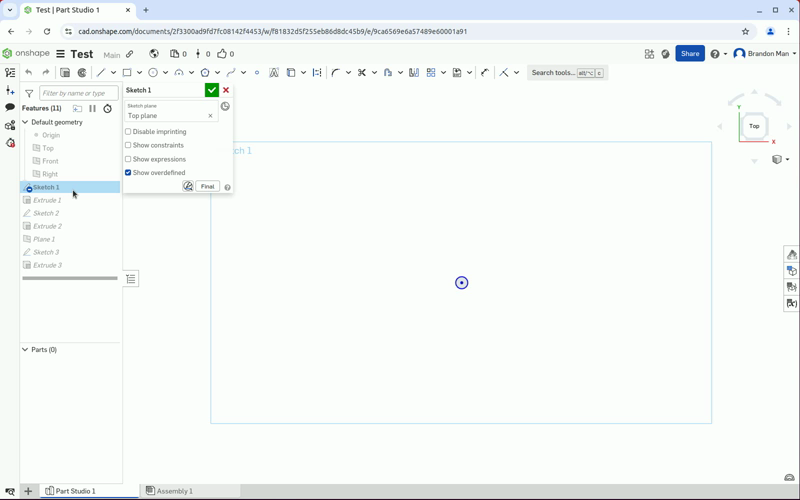
mouse_move(229, 92)
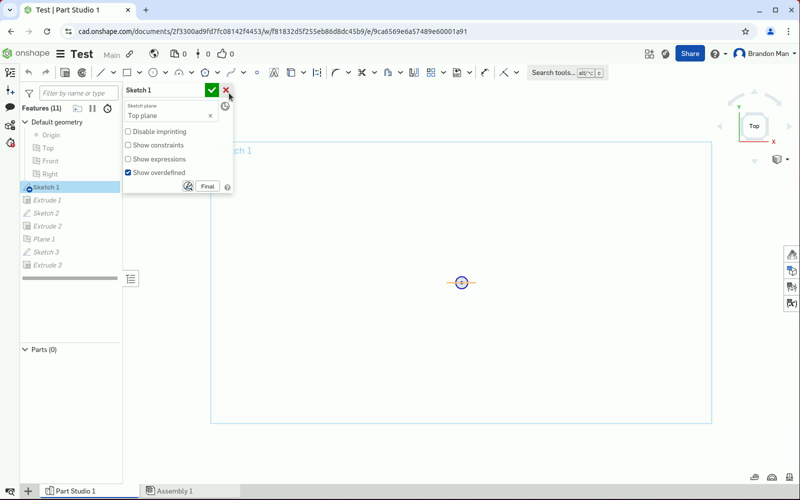
click(229, 92)
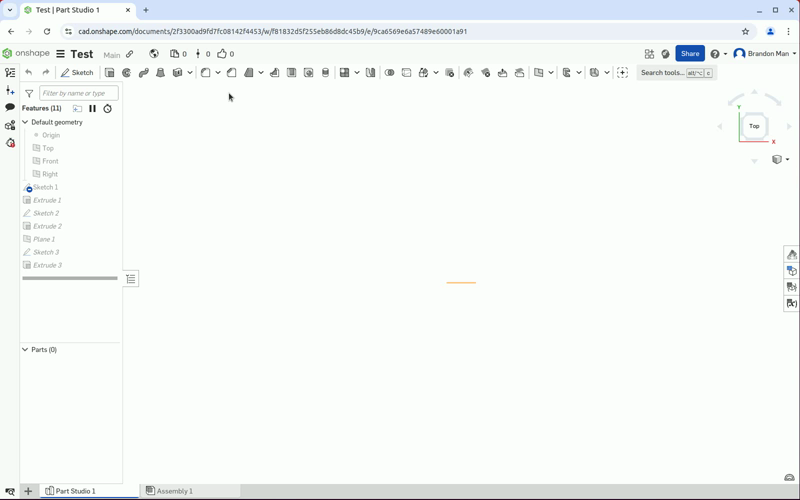
key(shift+s)
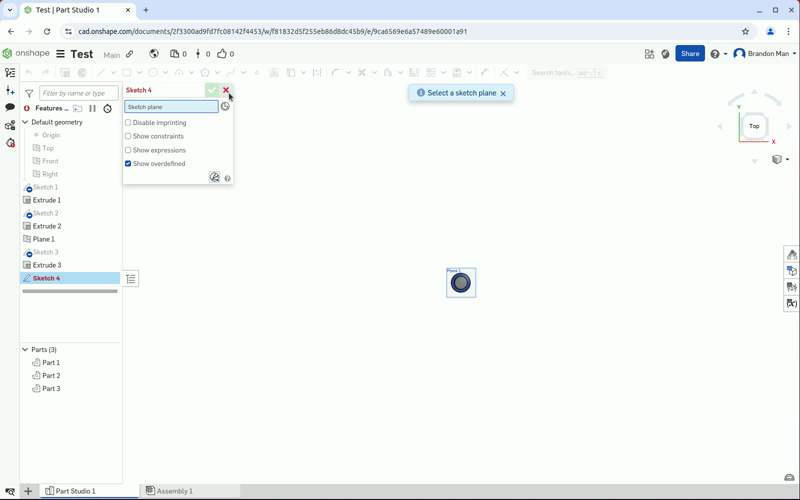
mouse_move(73, 241)
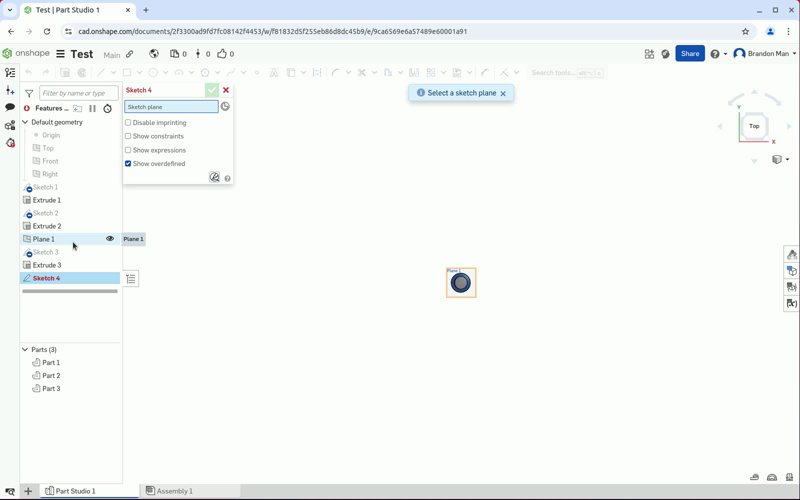
click(73, 241)
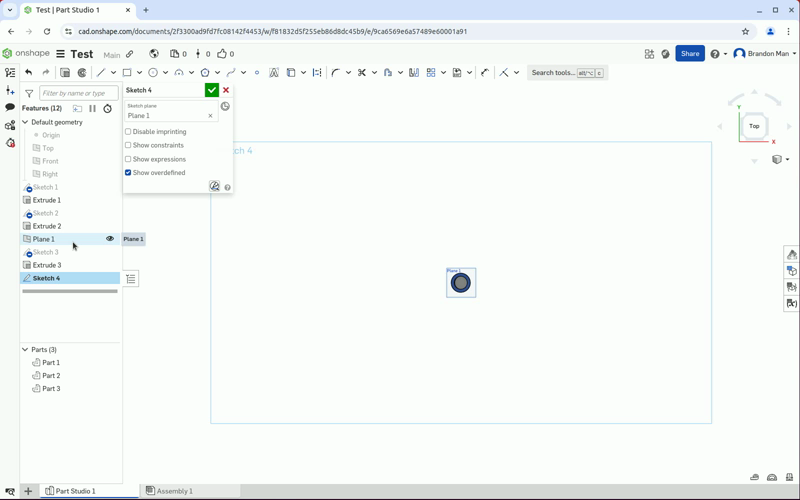
mouse_move(73, 352)
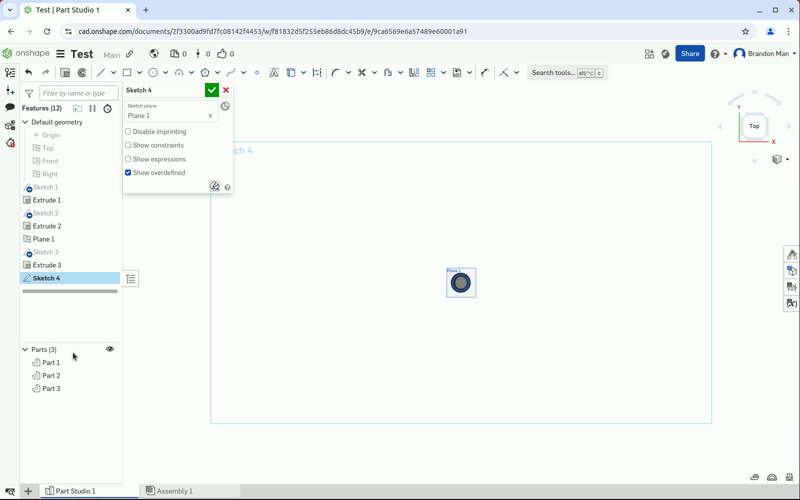
key(y)
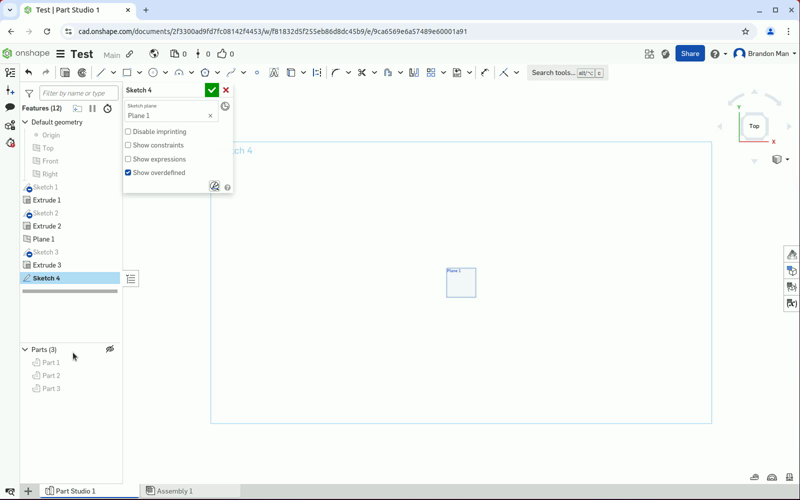
key(c)
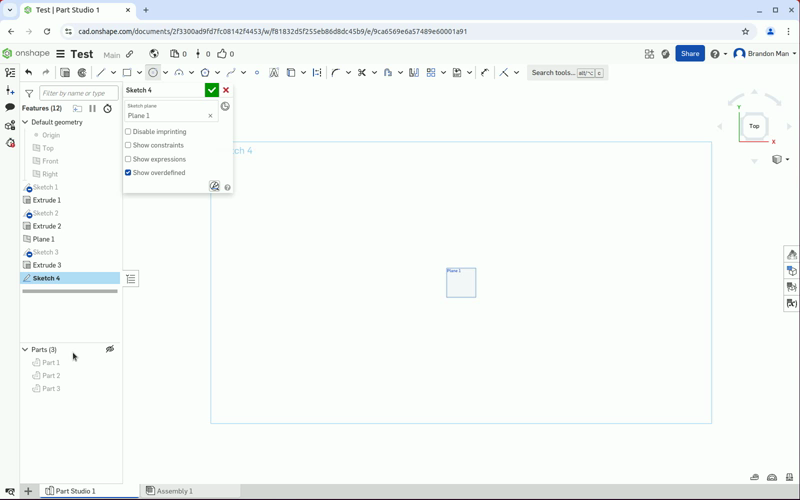
key_down(shift)
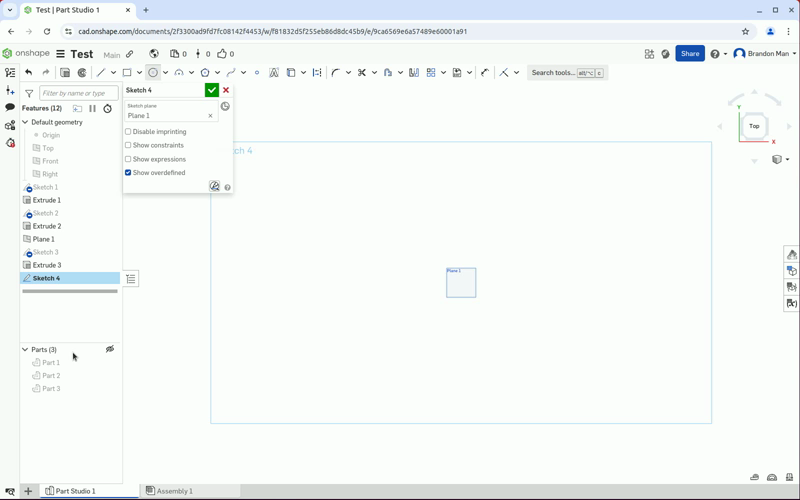
mouse_move(461, 282)
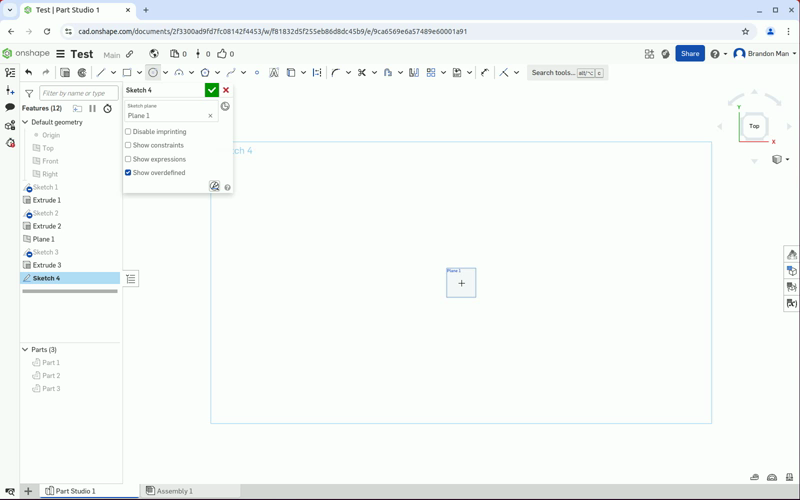
click(461, 282)
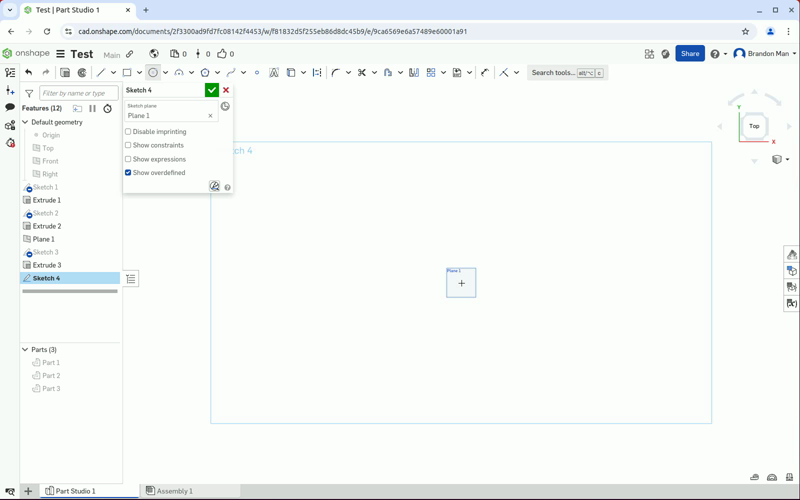
key_up(shift)
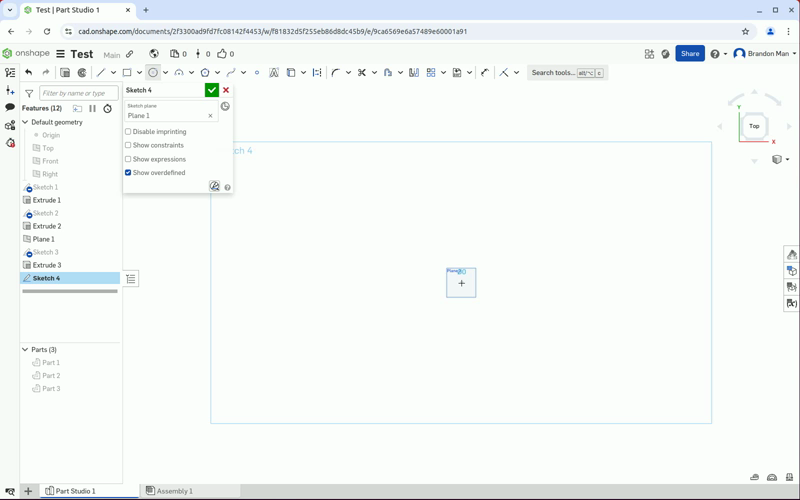
mouse_move(468, 282)
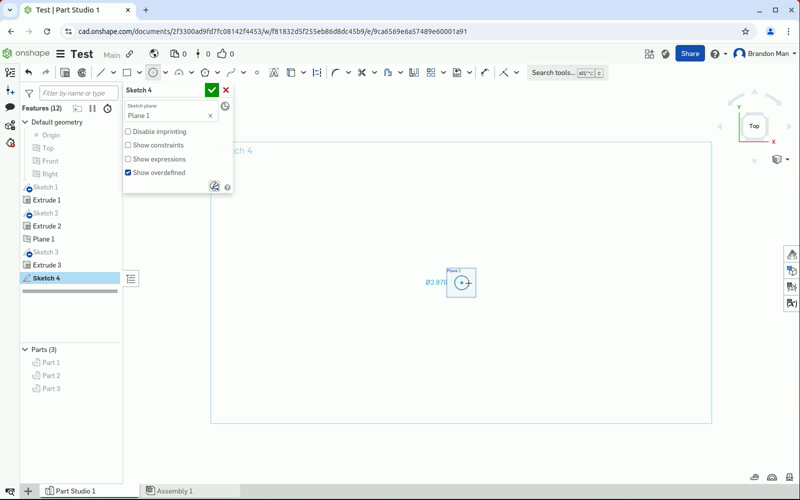
click(468, 282)
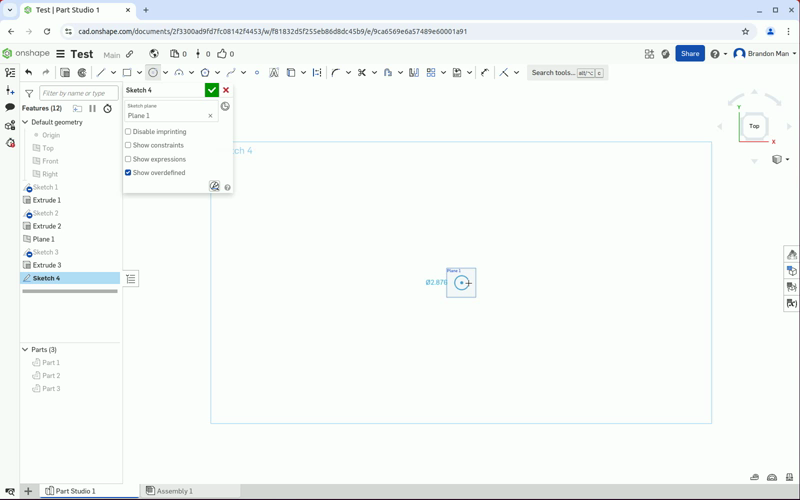
key(esc)
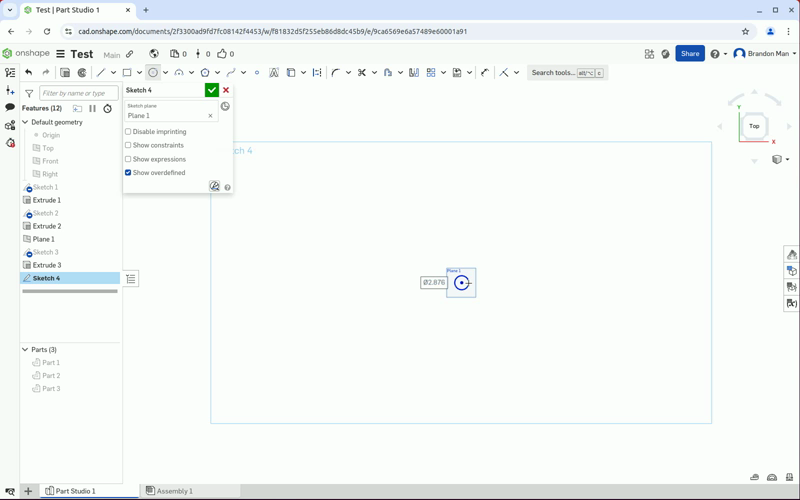
mouse_move(467, 282)
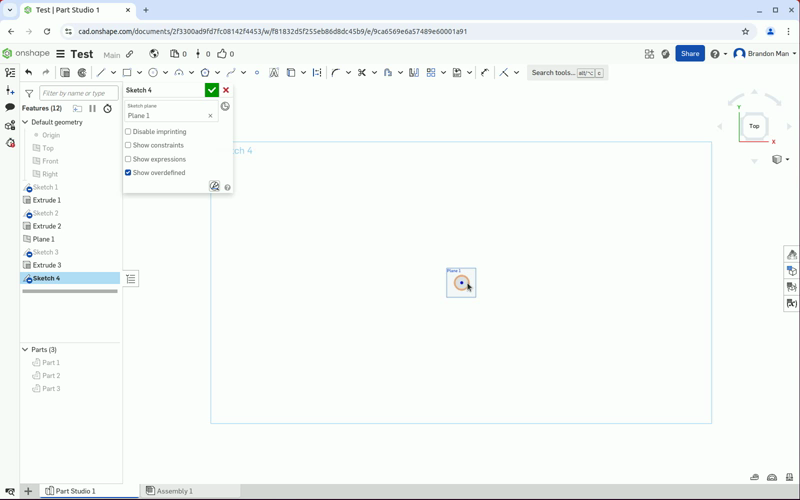
scroll(6)
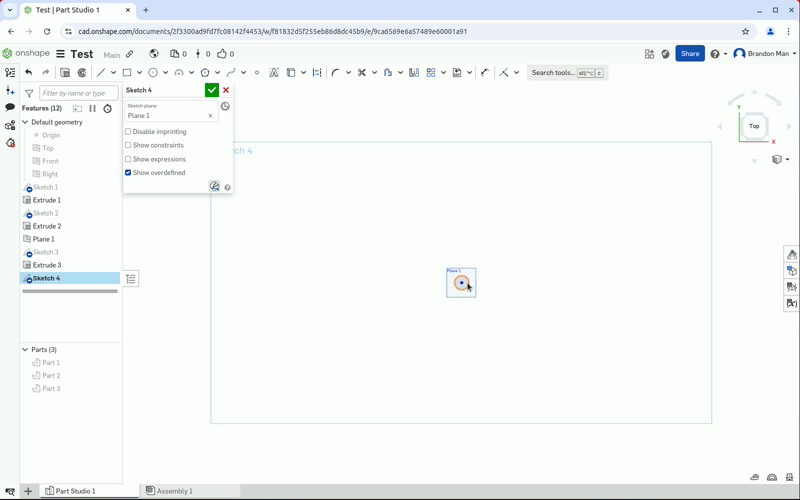
scroll(6)
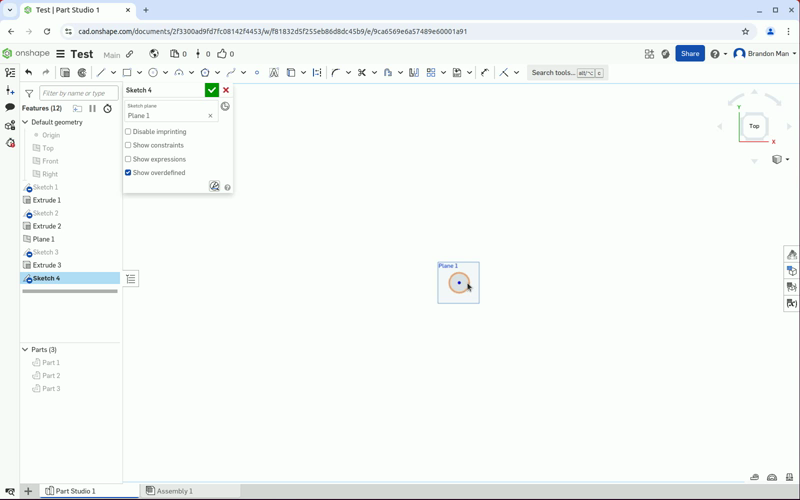
scroll(6)
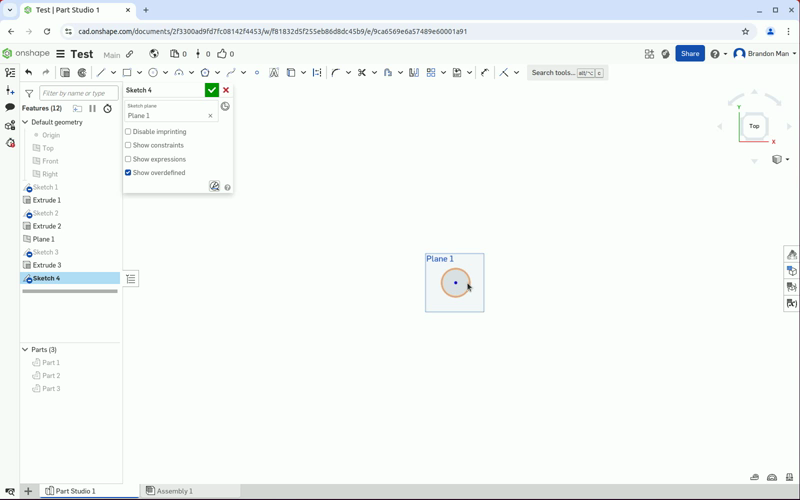
scroll(6)
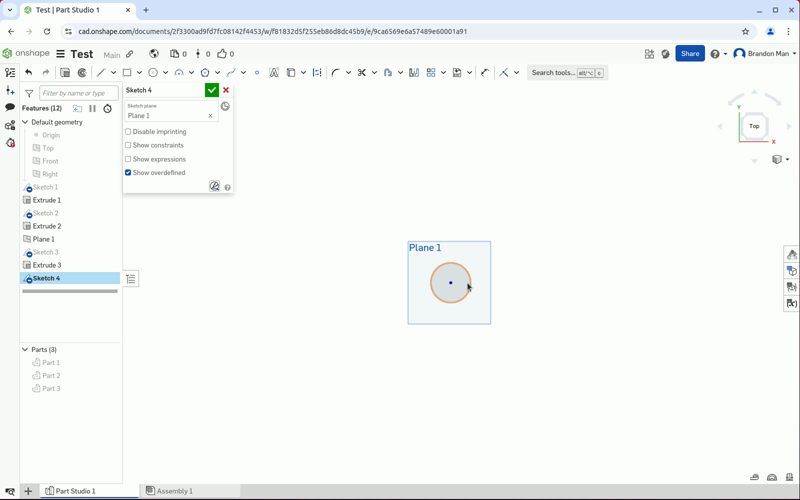
scroll(6)
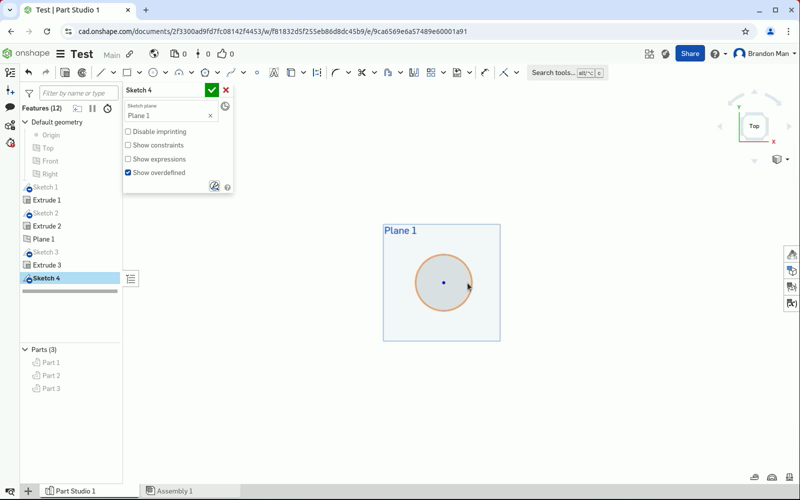
scroll(6)
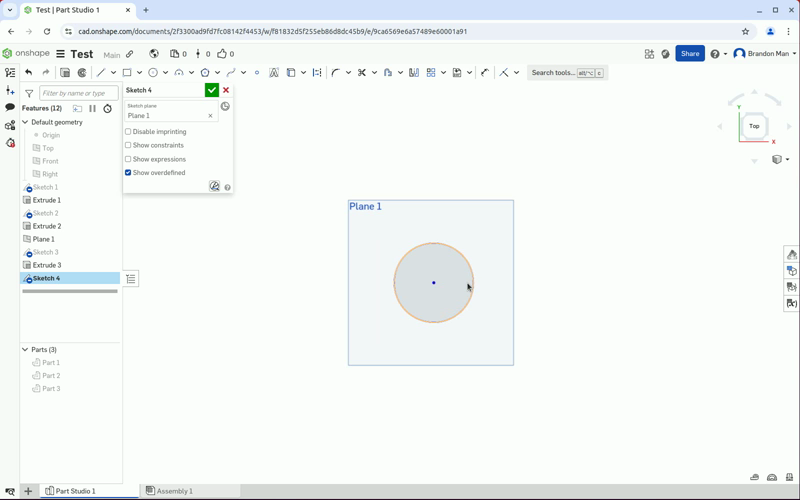
scroll(6)
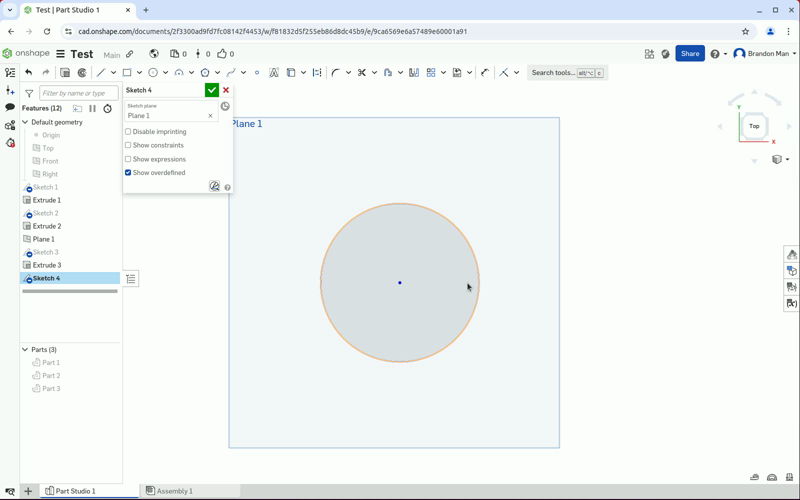
click(467, 282)
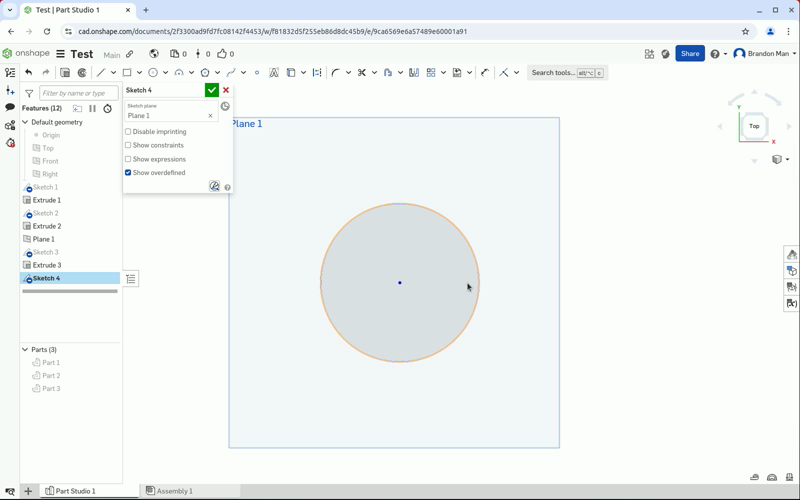
scroll(-6)
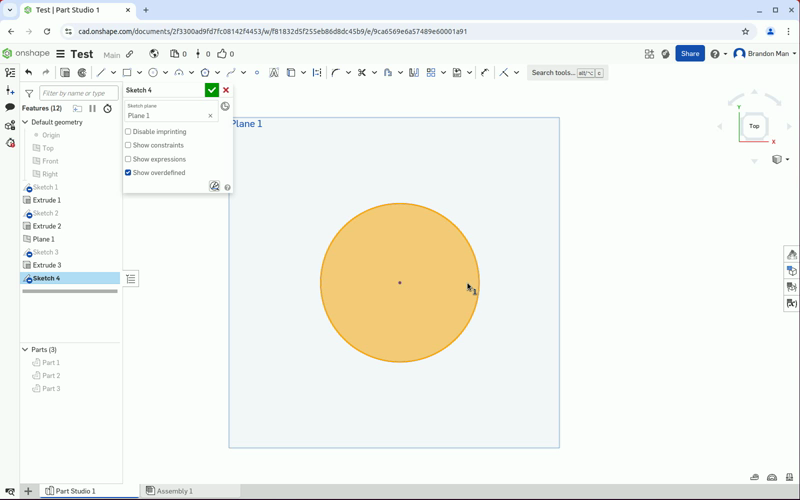
scroll(-6)
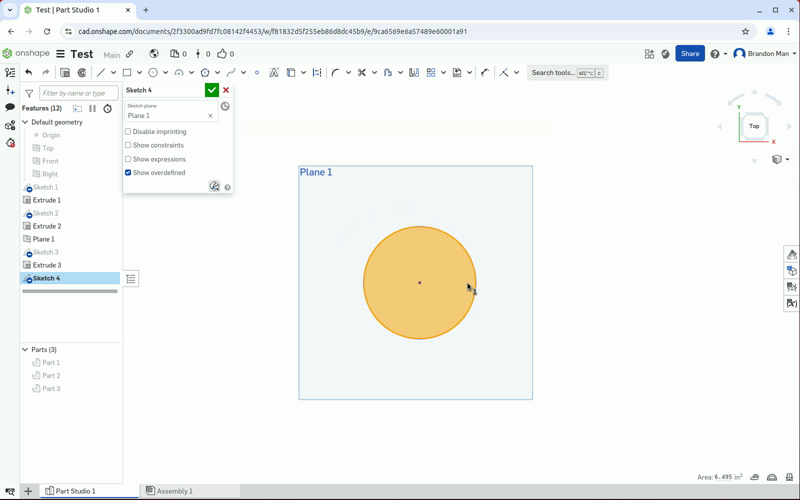
scroll(-6)
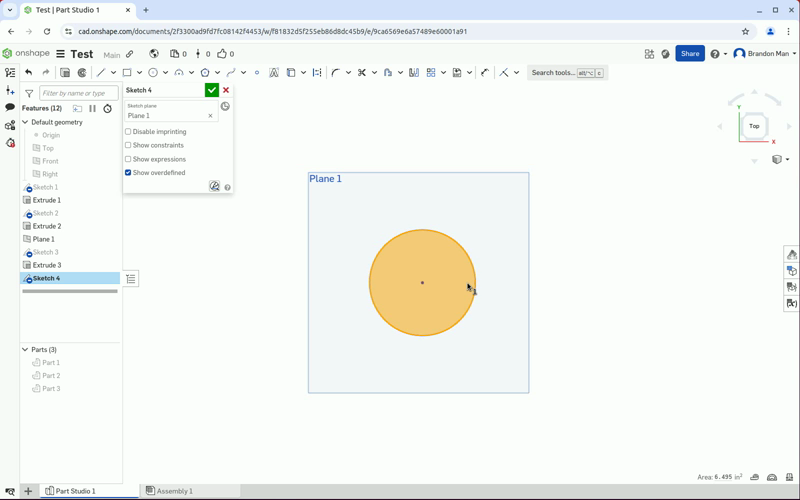
scroll(-6)
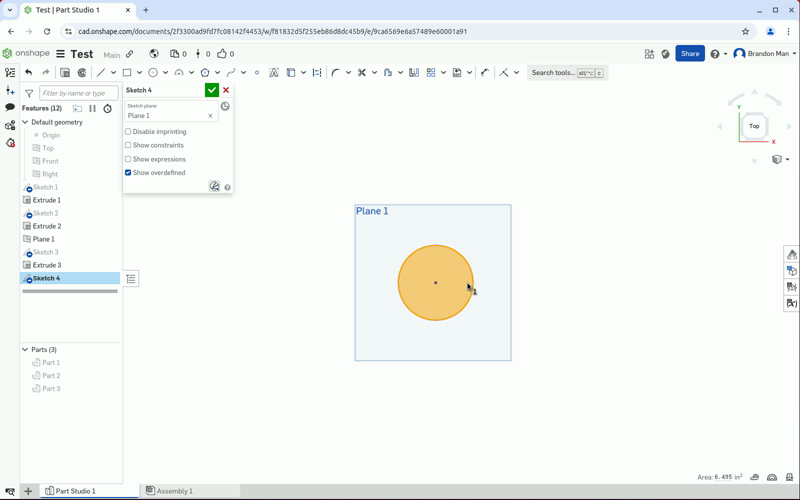
scroll(-6)
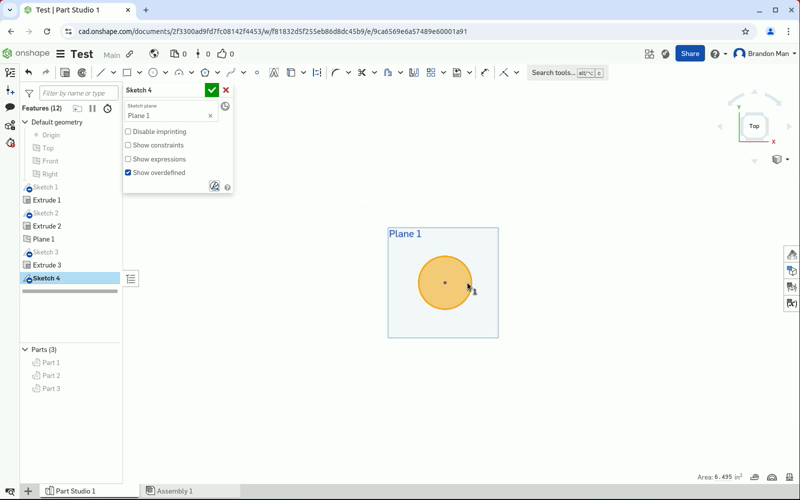
scroll(-6)
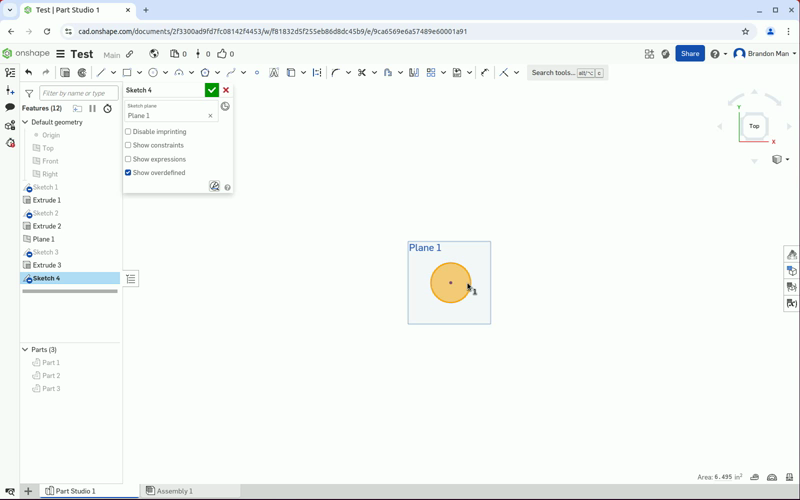
scroll(-6)
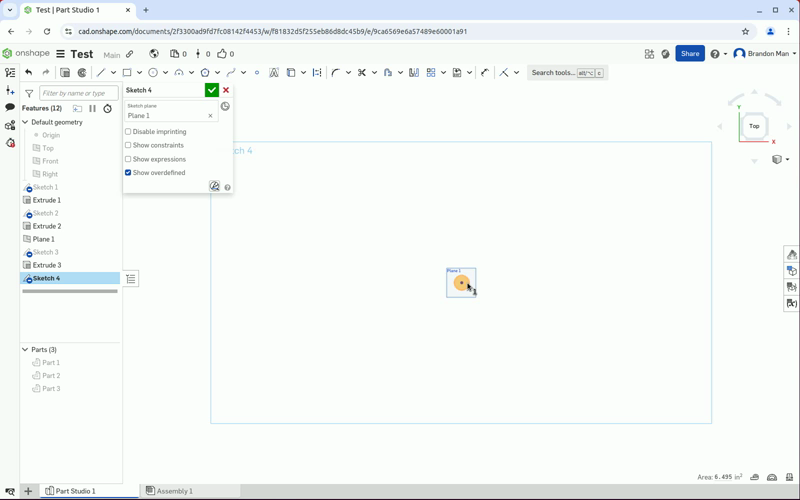
mouse_move(73, 352)
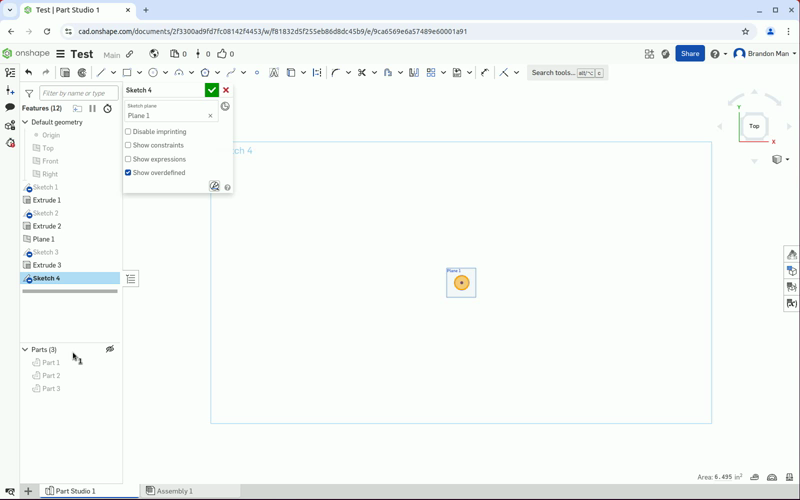
key(shift+y)
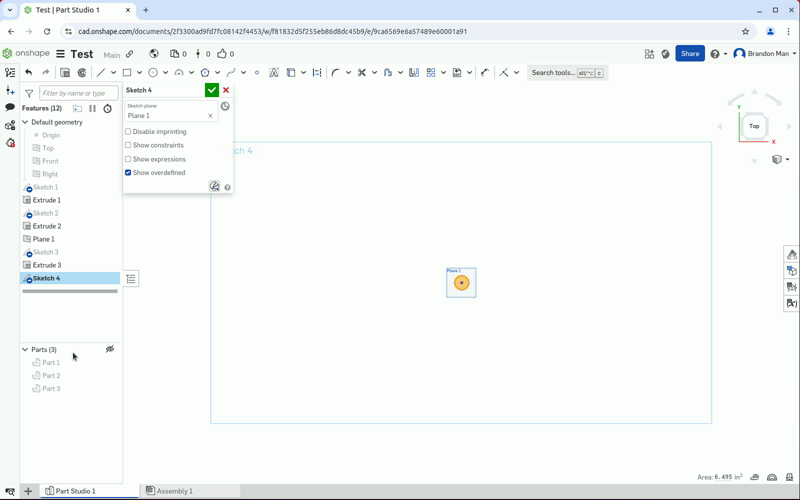
key(shift+e)
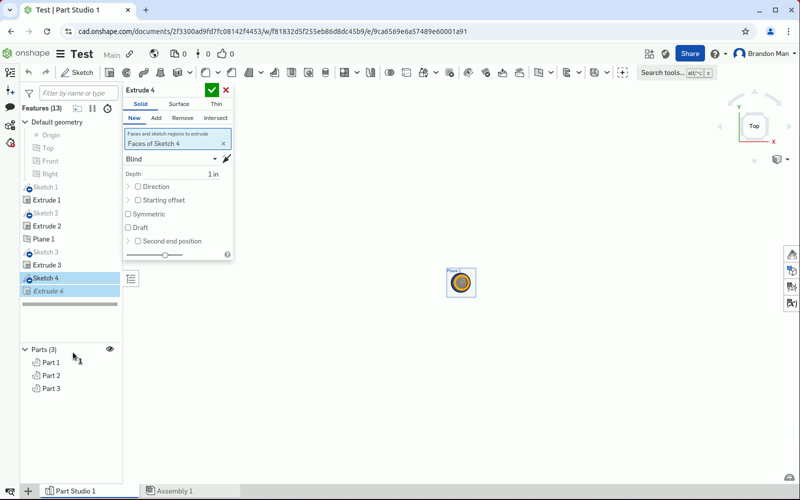
mouse_move(143, 106)
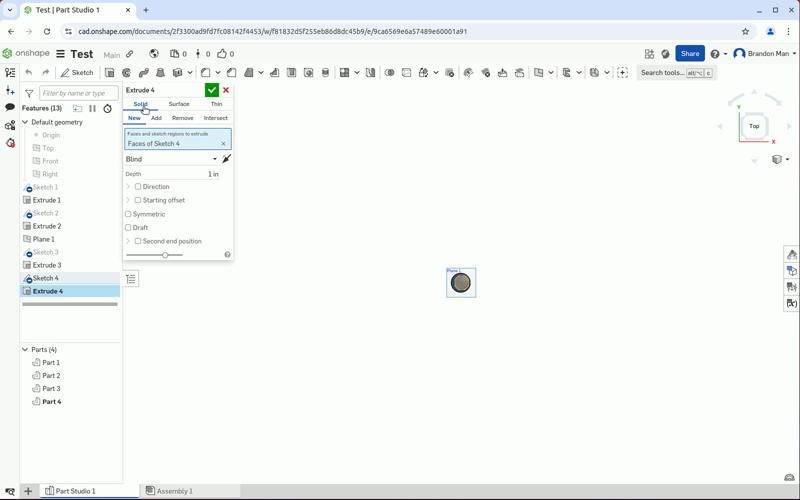
click(143, 106)
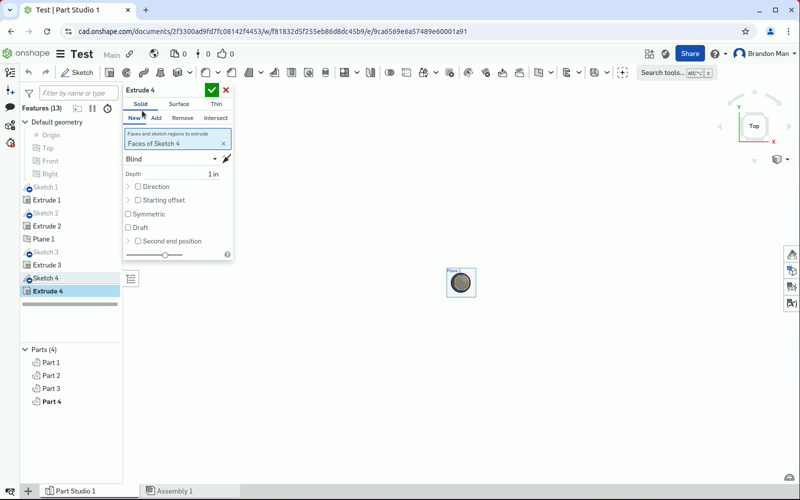
mouse_move(137, 120)
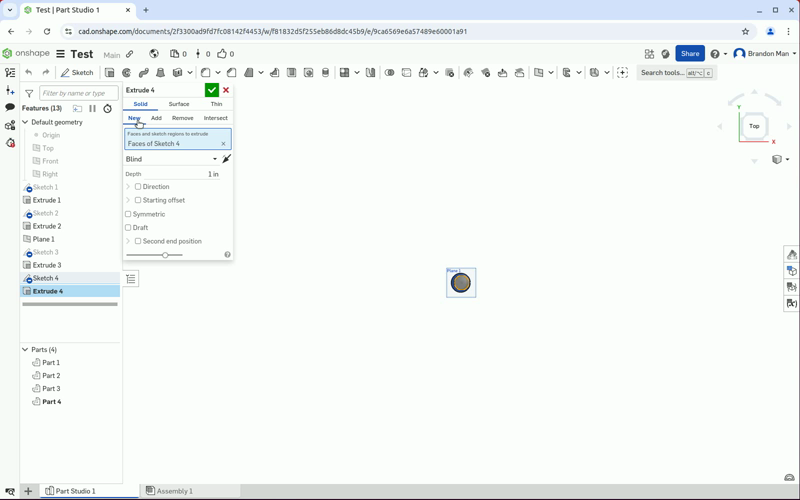
click(137, 120)
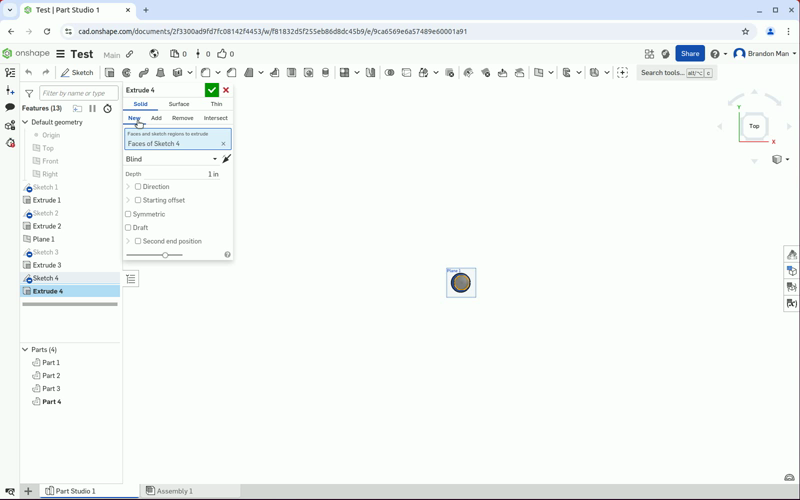
key(tab, 4)
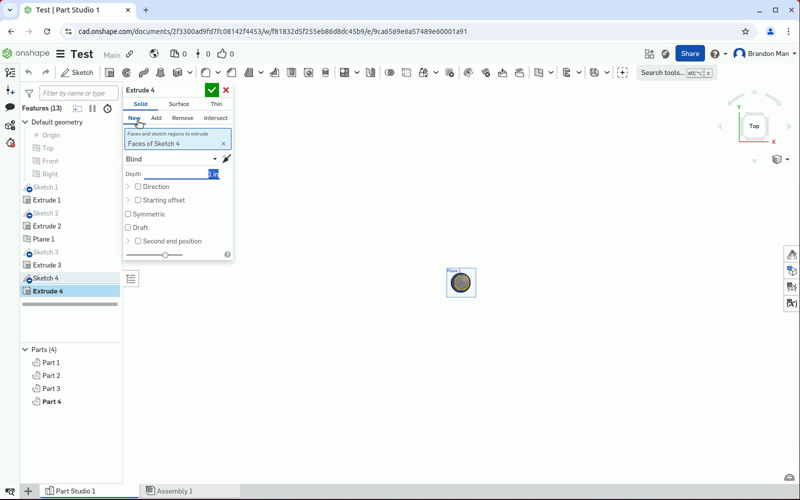
text(0.241)
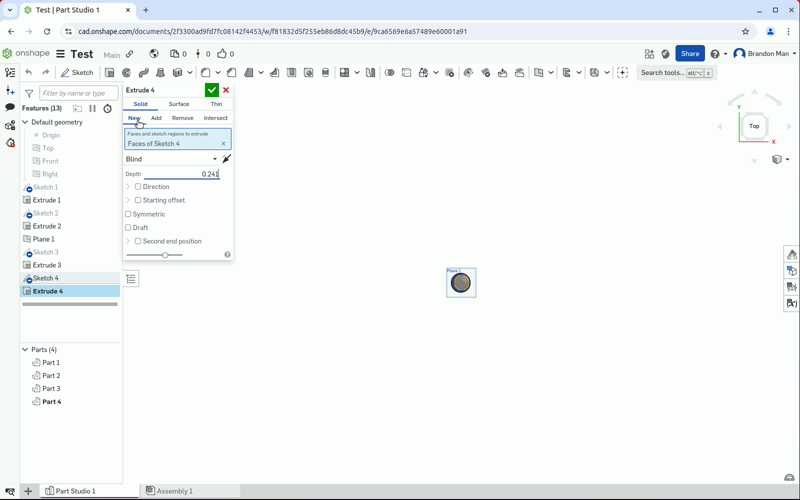
key(enter)
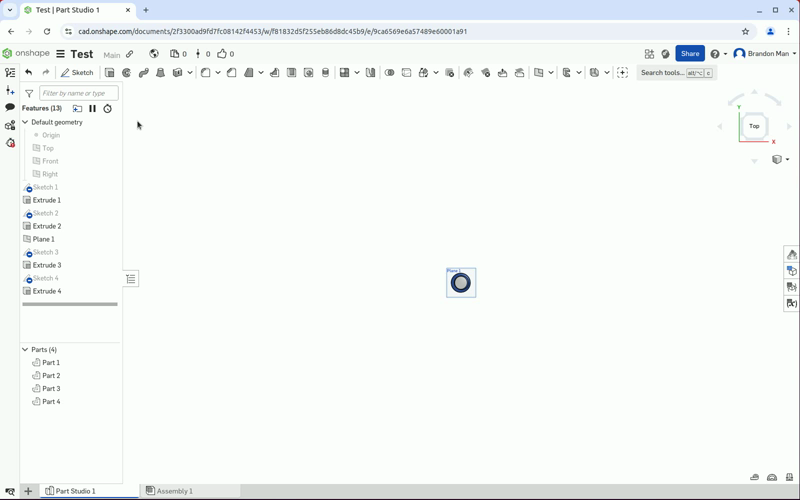
key(shift+h)
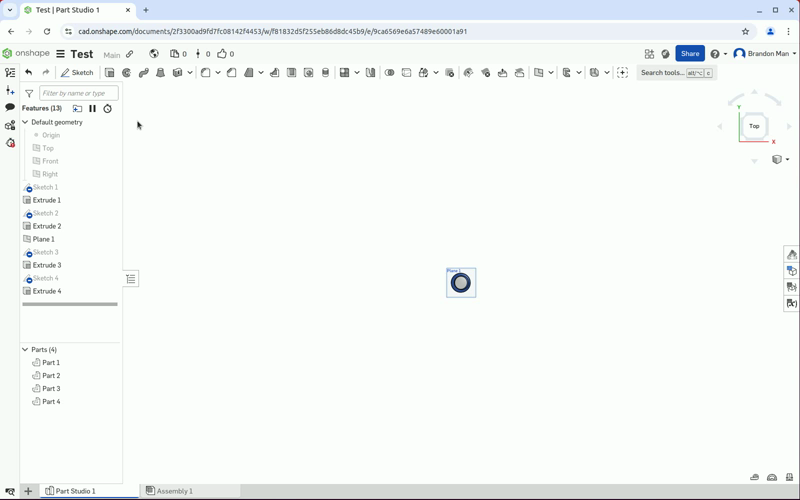
key(shift+h)
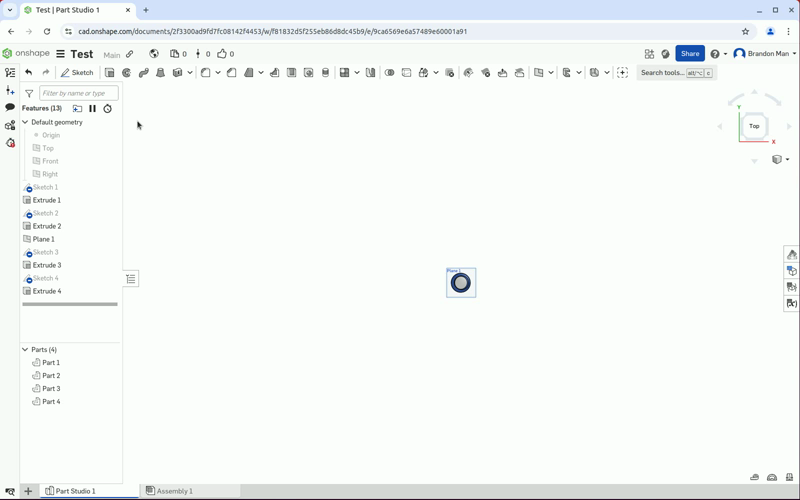
mouse_move(73, 189)
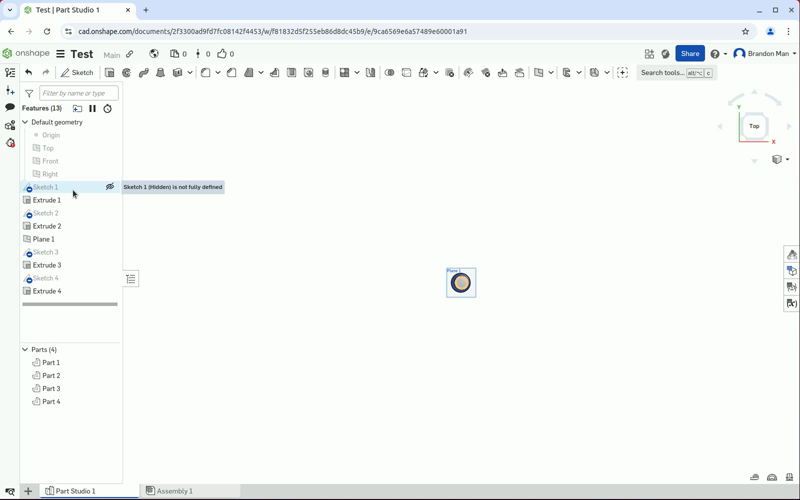
click(73, 189)
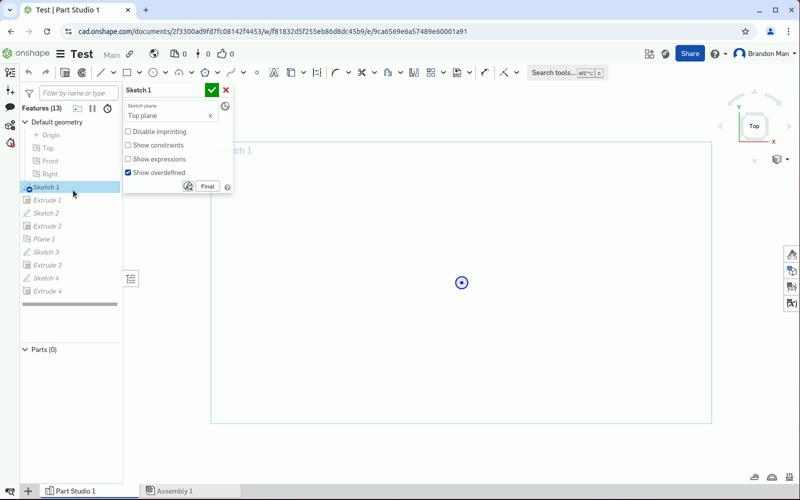
mouse_move(229, 92)
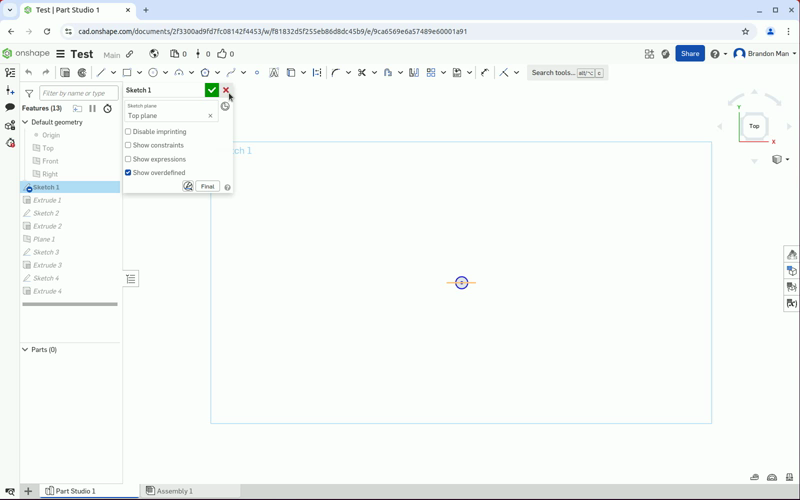
click(229, 92)
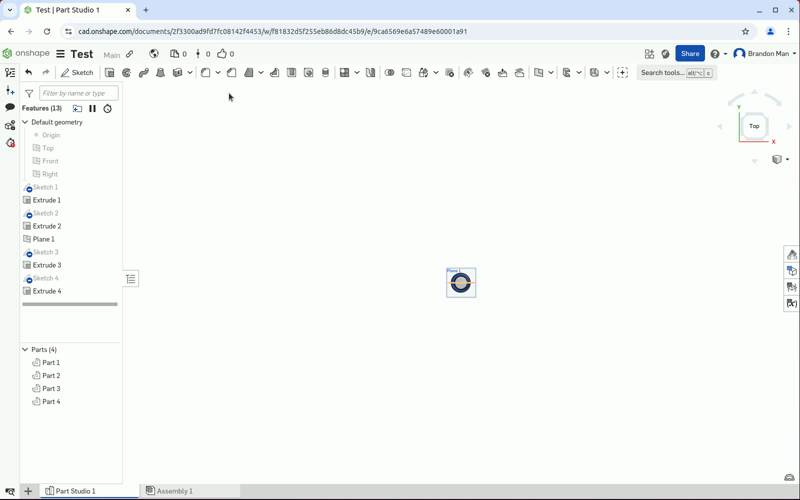
mouse_move(541, 75)
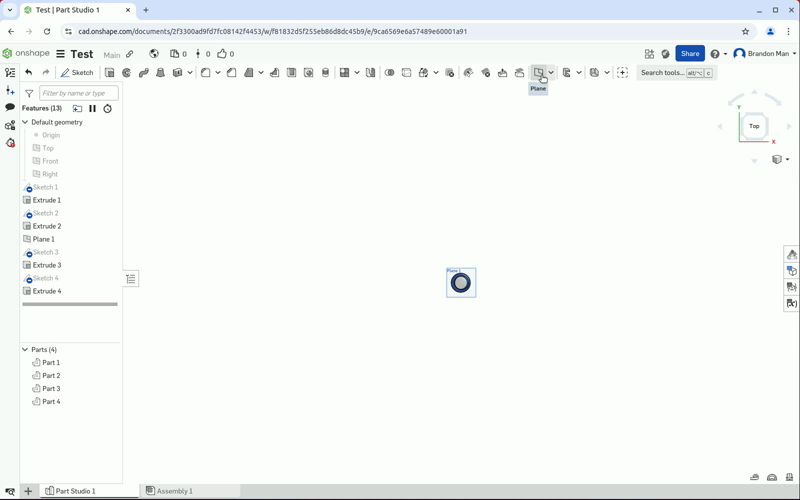
click(541, 75)
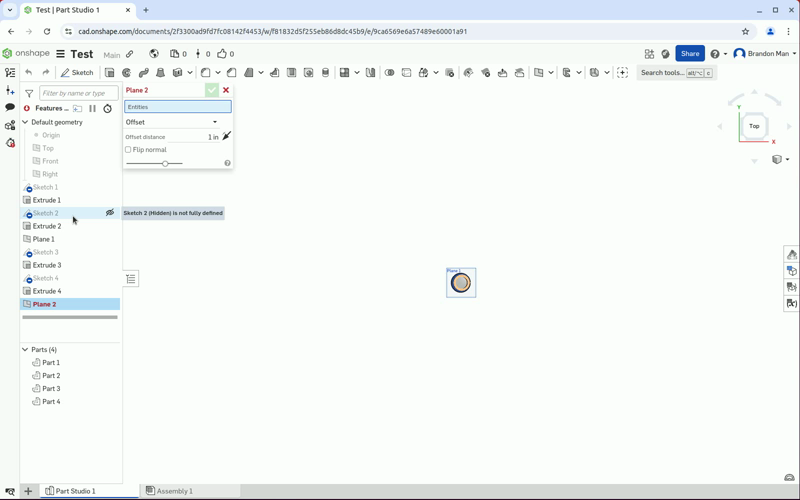
scroll(3)
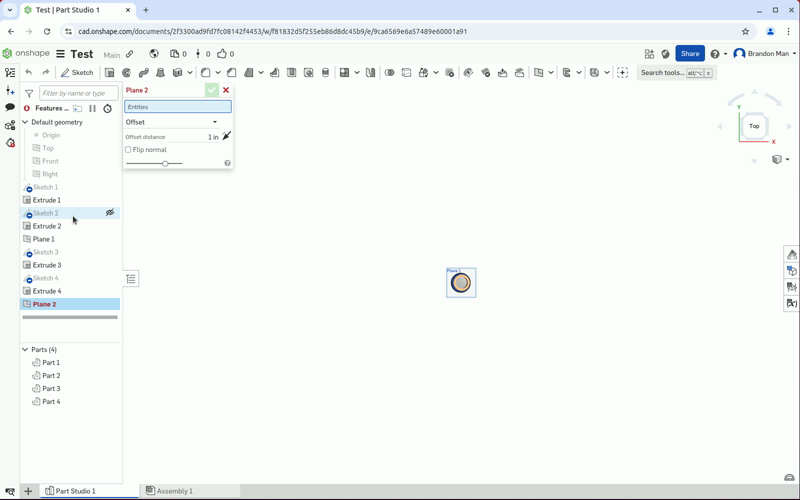
mouse_move(73, 150)
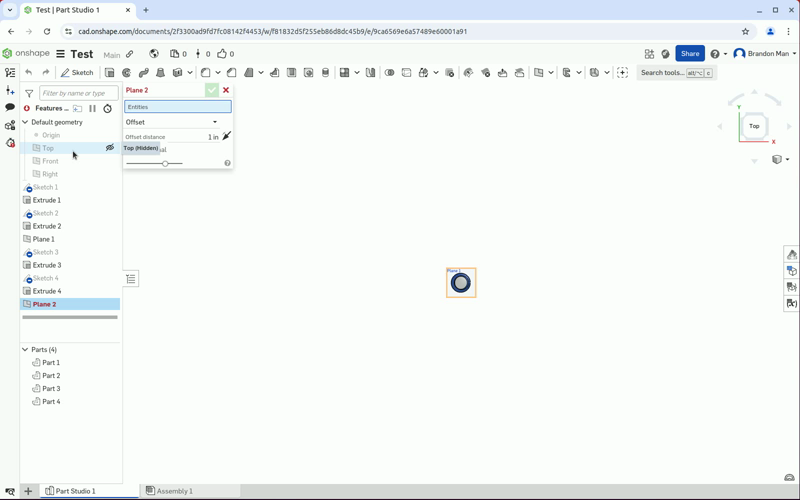
click(73, 150)
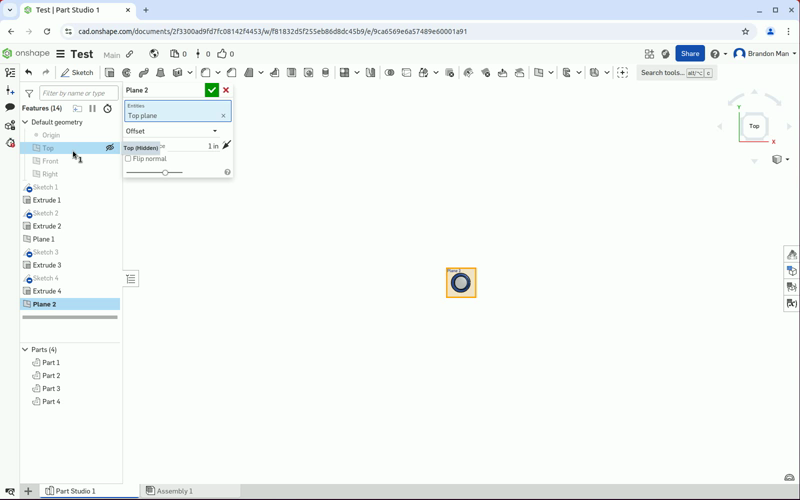
key(tab, 2)
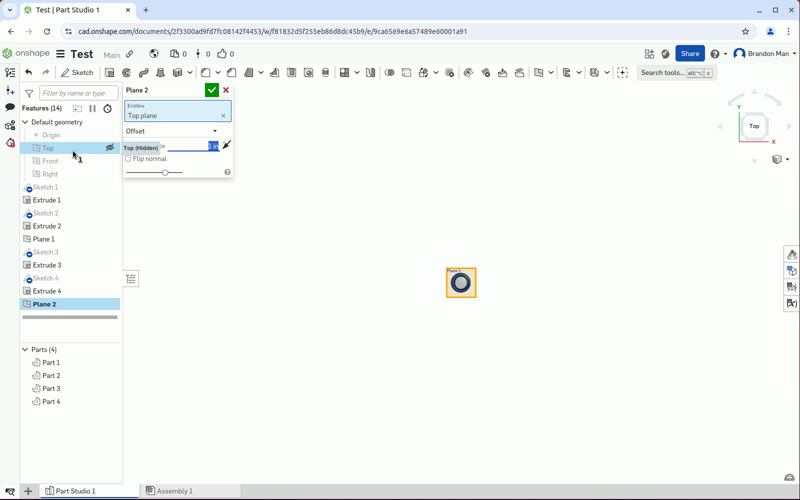
text(2.403)
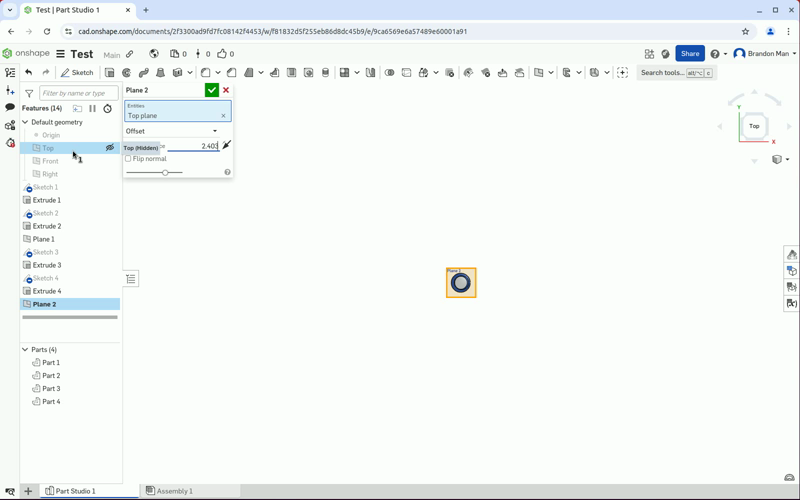
key(enter, 2)
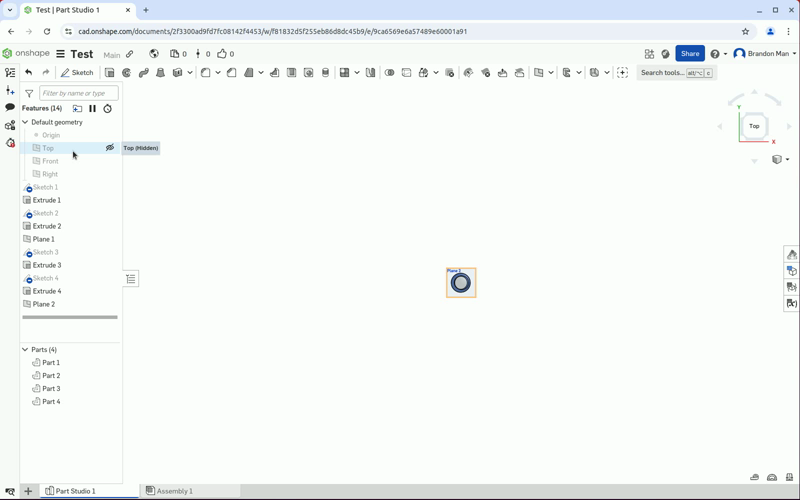
key(shift+s)
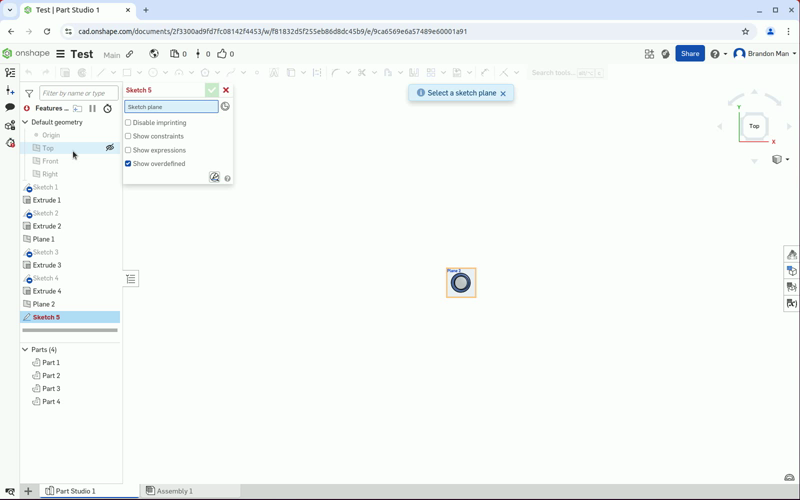
mouse_move(73, 306)
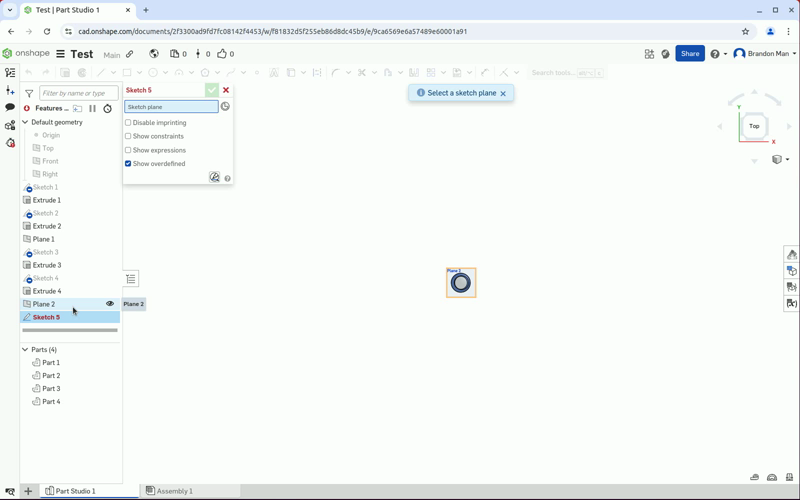
click(73, 306)
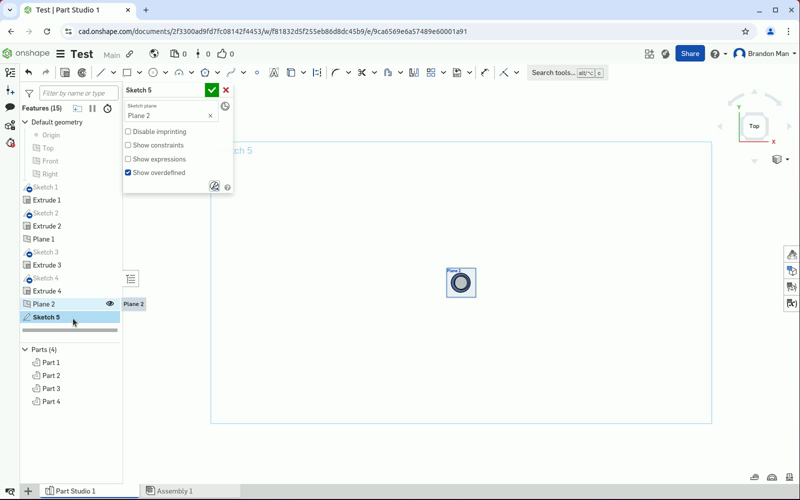
mouse_move(73, 352)
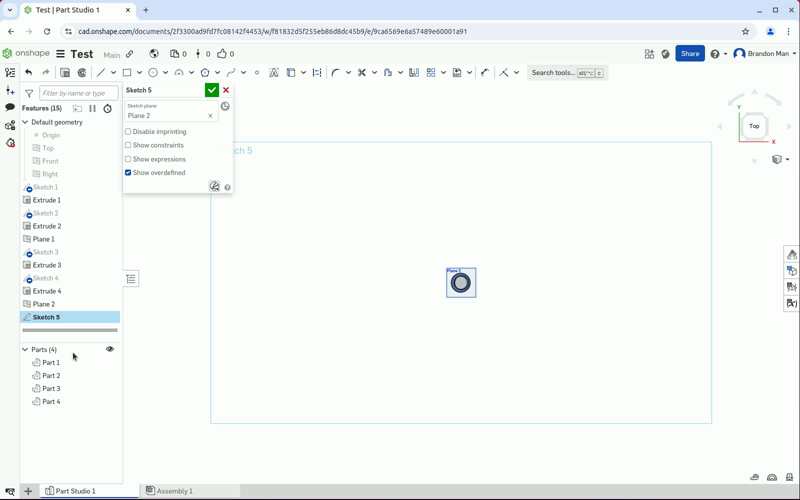
key(y)
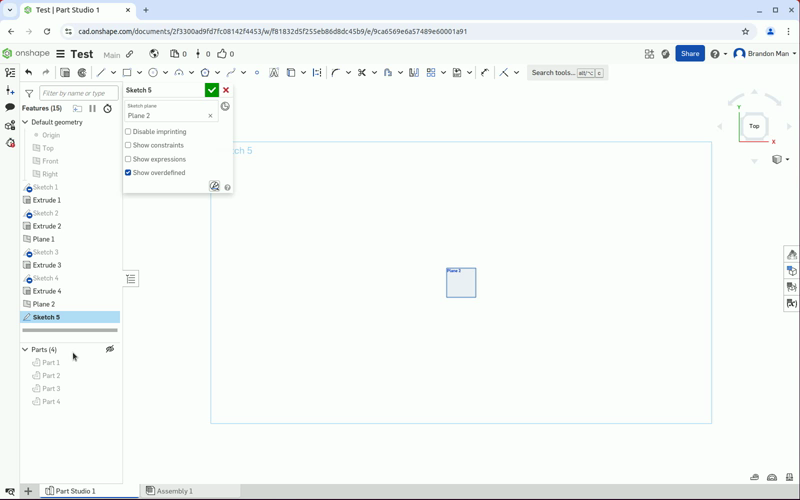
key(c)
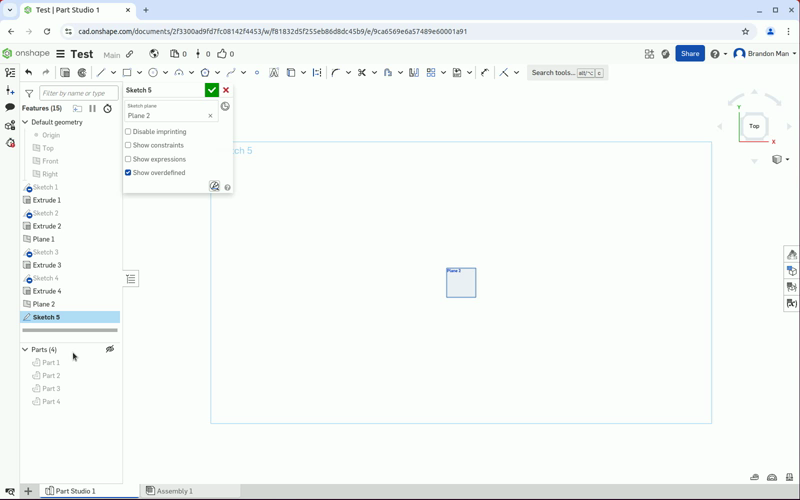
key_down(shift)
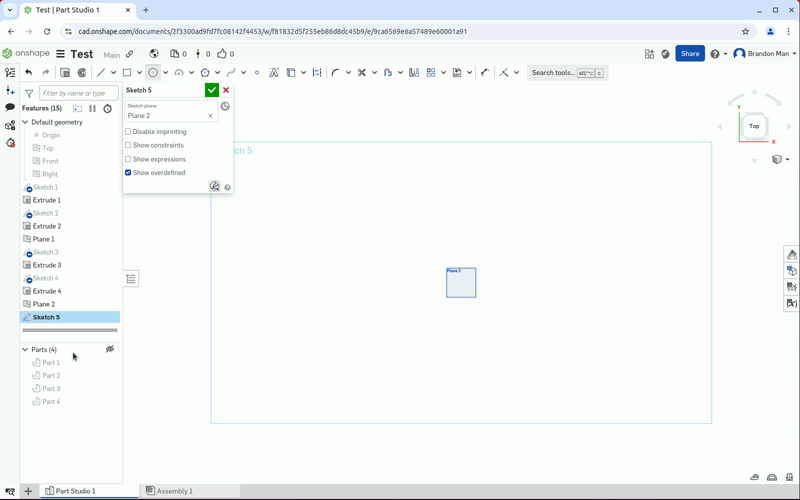
mouse_move(461, 282)
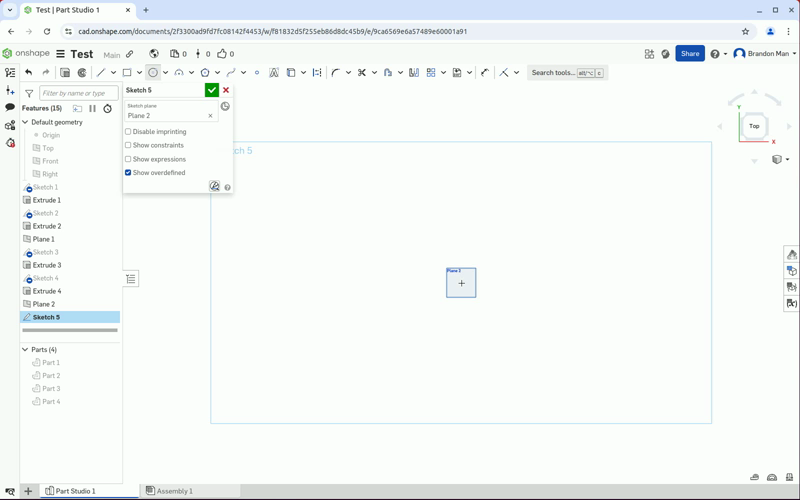
click(461, 282)
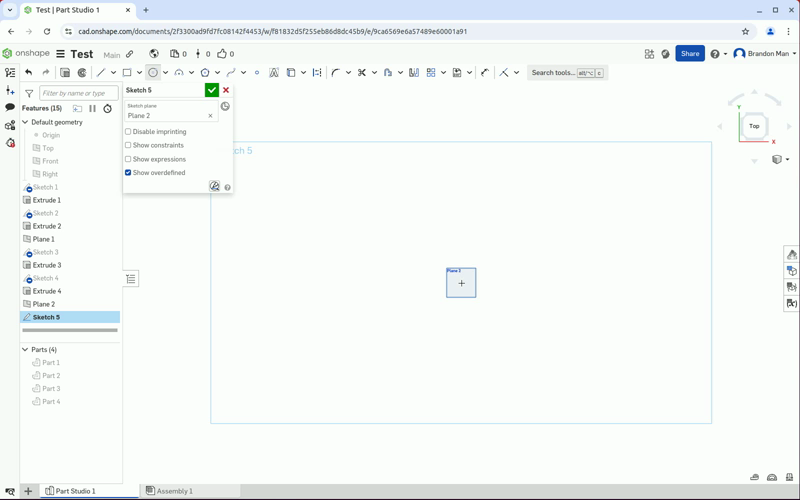
key_up(shift)
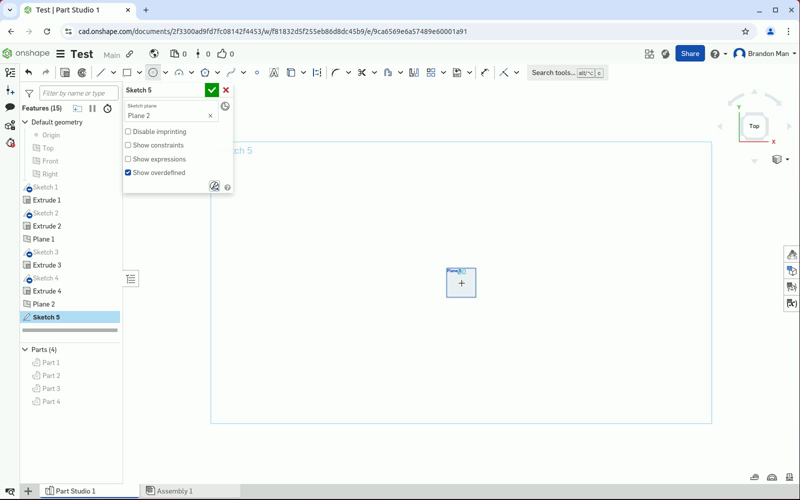
mouse_move(468, 282)
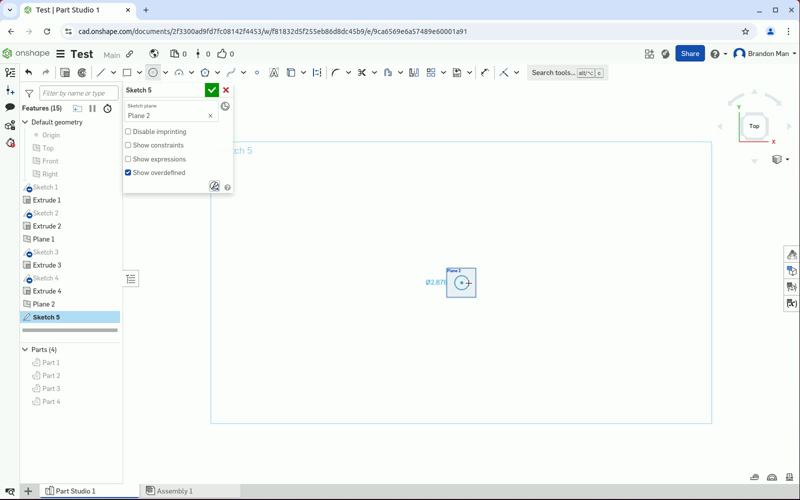
click(468, 282)
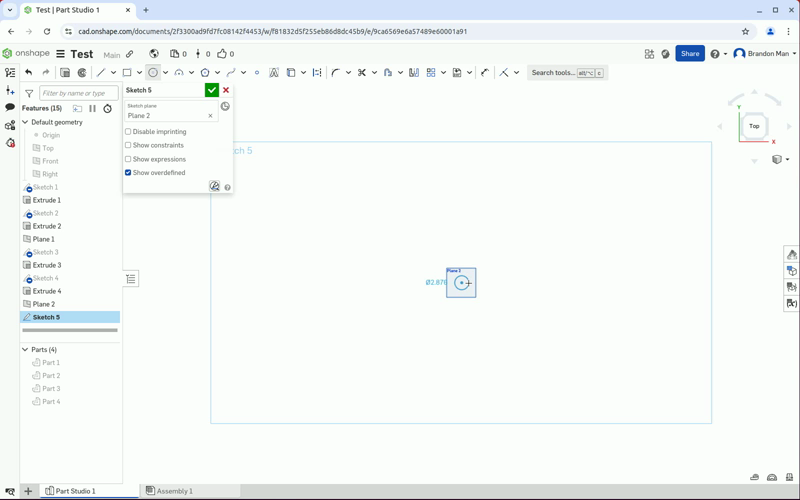
key(esc)
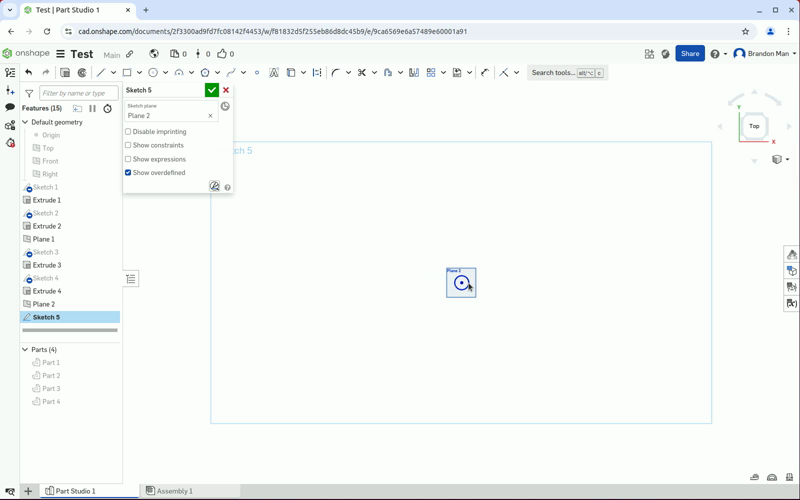
mouse_move(461, 289)
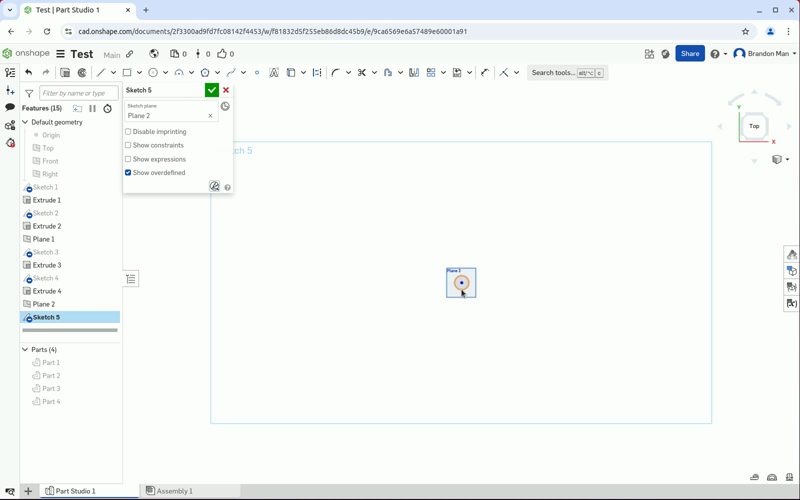
scroll(6)
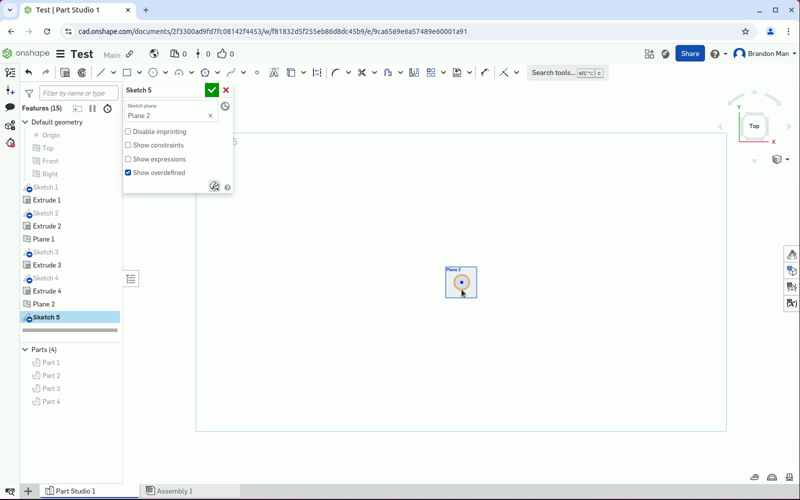
scroll(6)
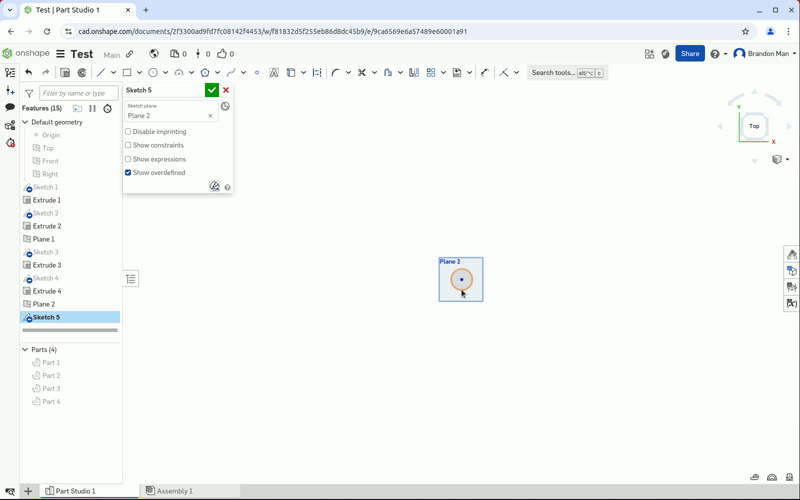
scroll(6)
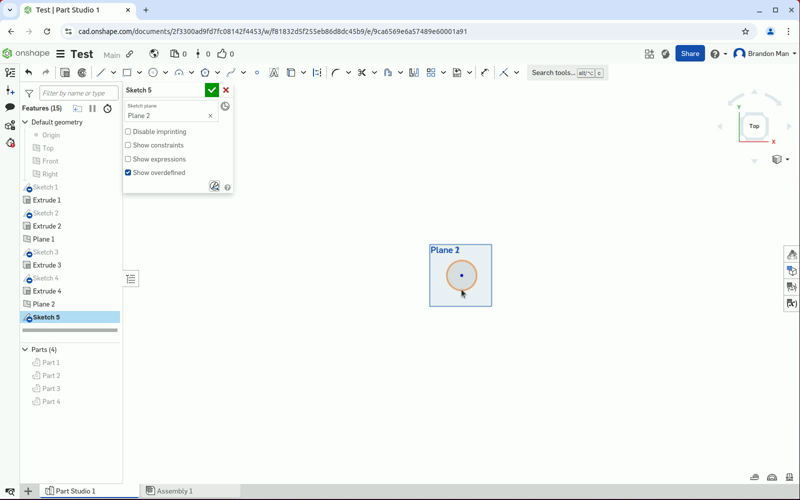
scroll(6)
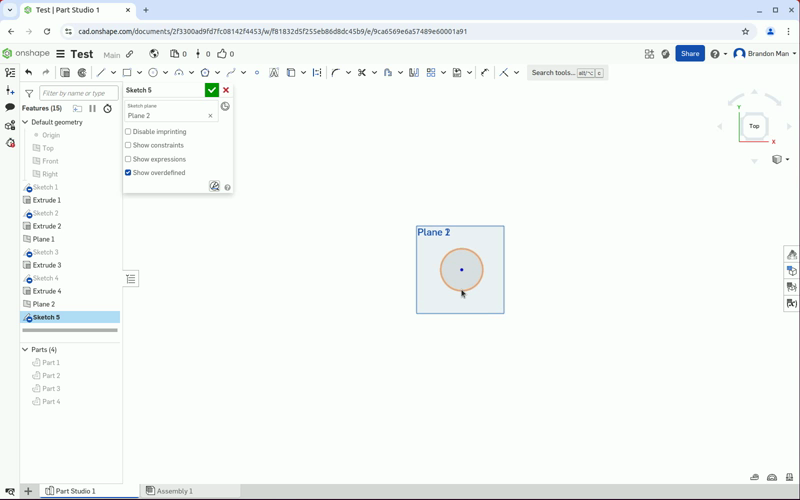
scroll(6)
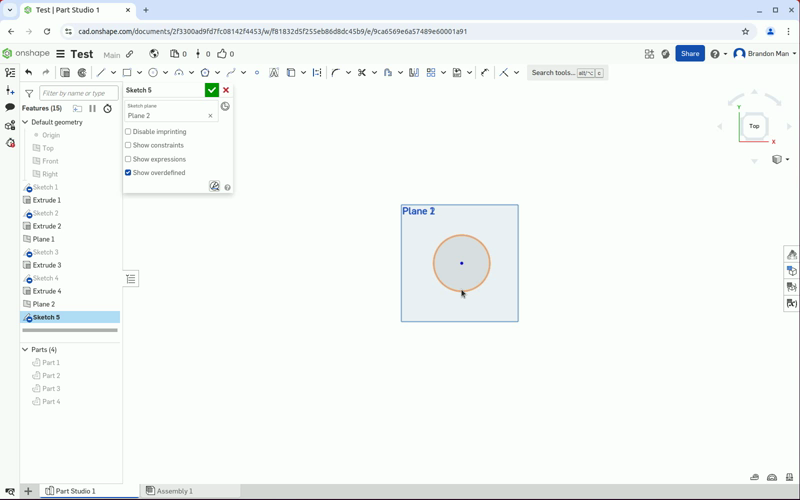
scroll(6)
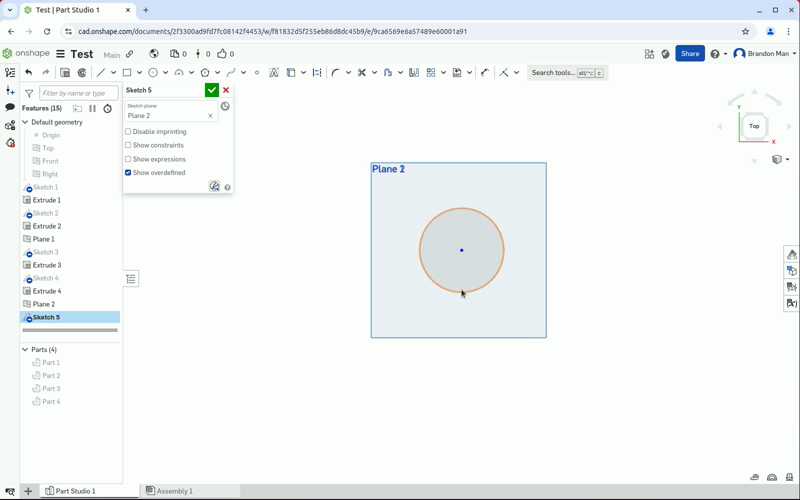
scroll(6)
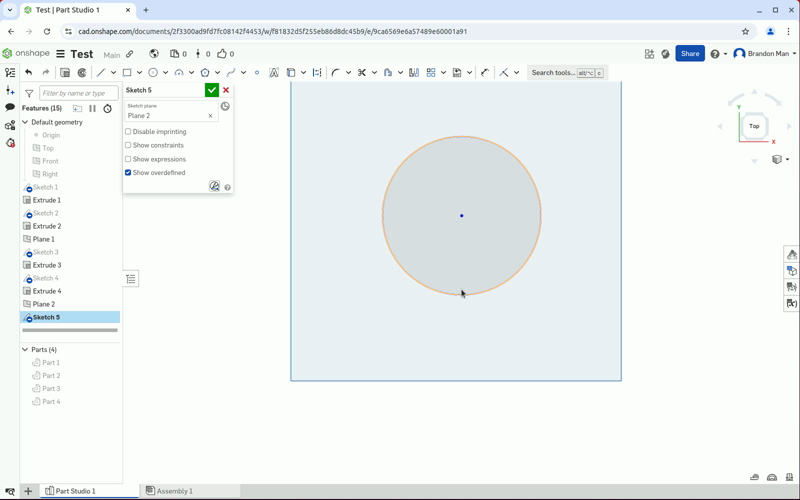
click(461, 289)
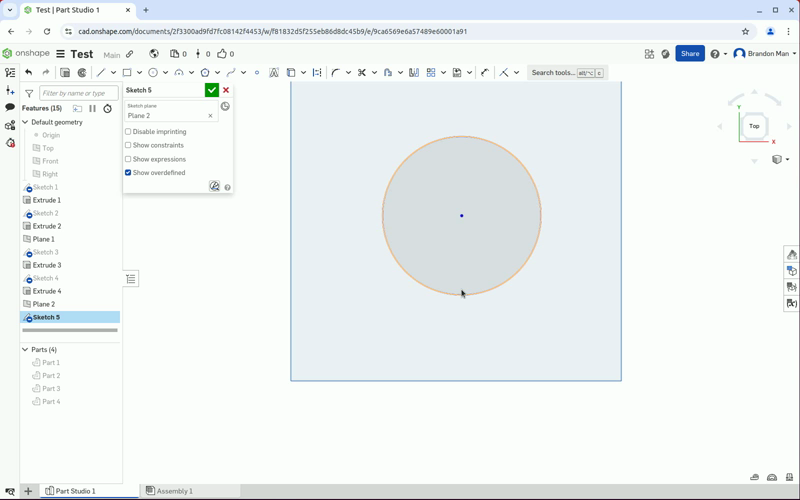
scroll(-6)
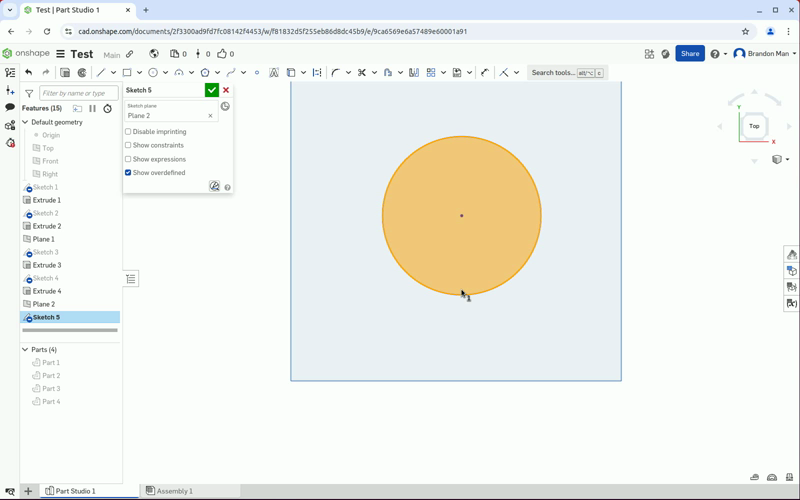
scroll(-6)
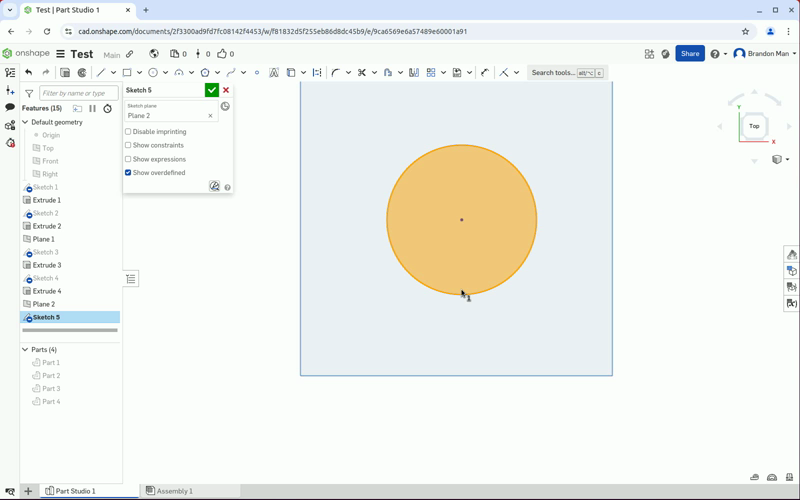
scroll(-6)
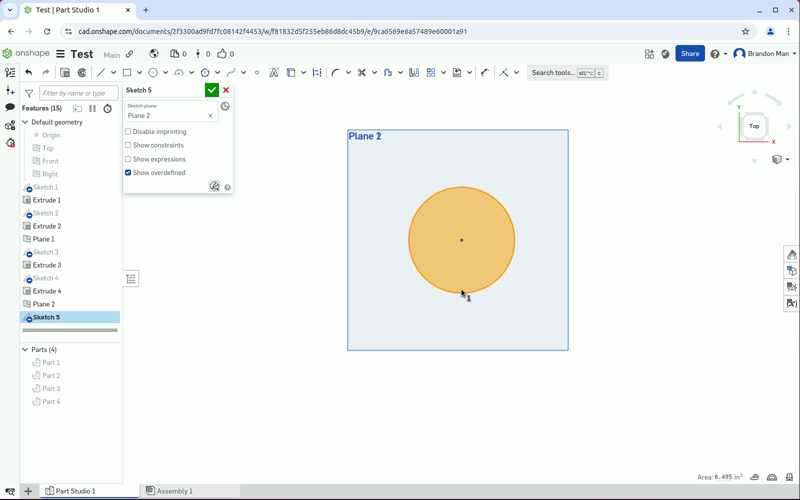
scroll(-6)
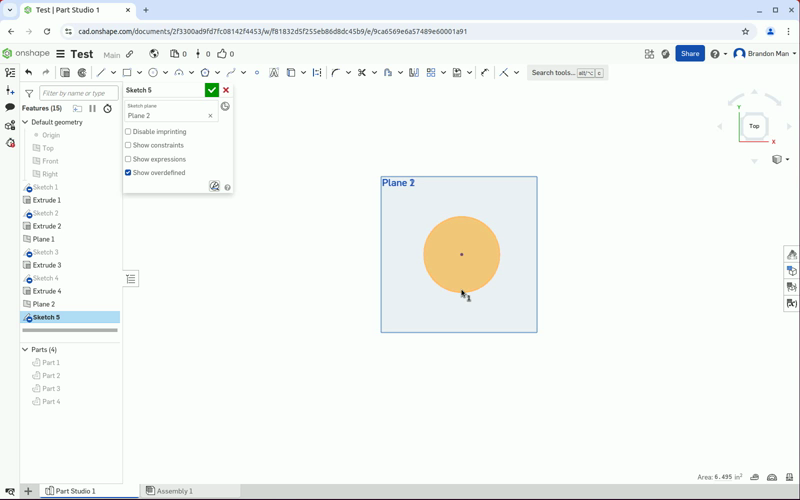
scroll(-6)
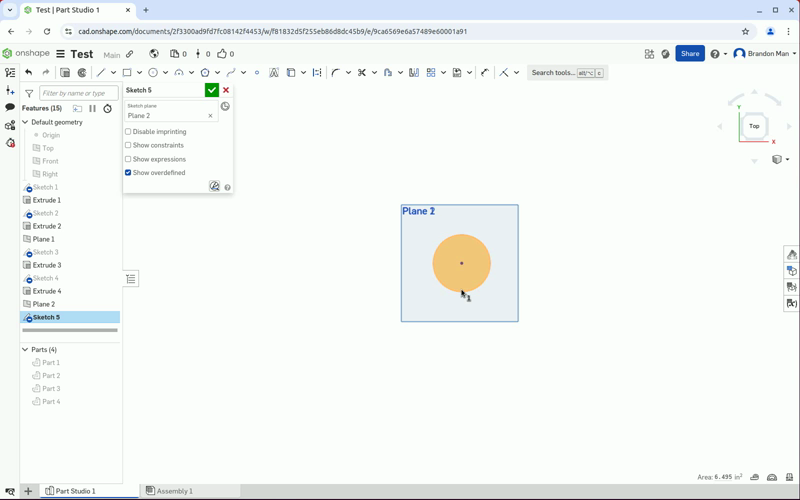
scroll(-6)
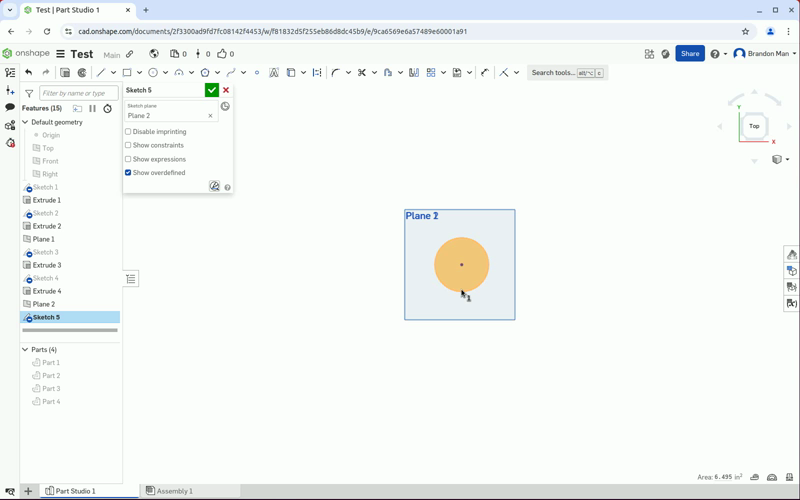
scroll(-6)
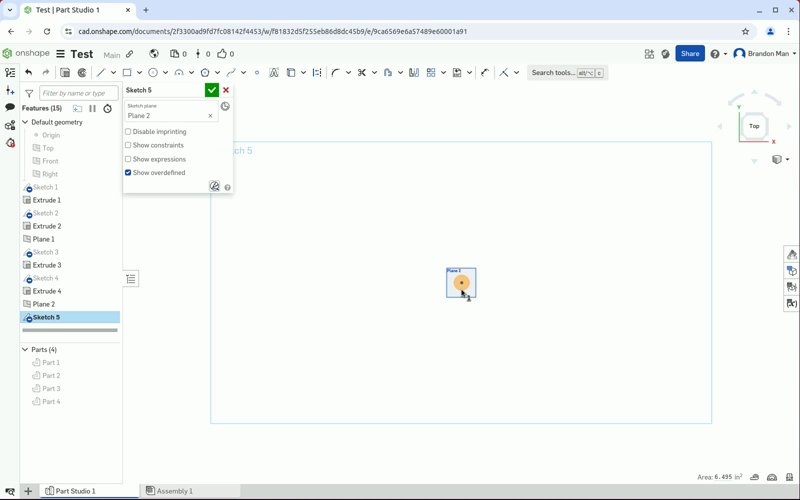
mouse_move(73, 352)
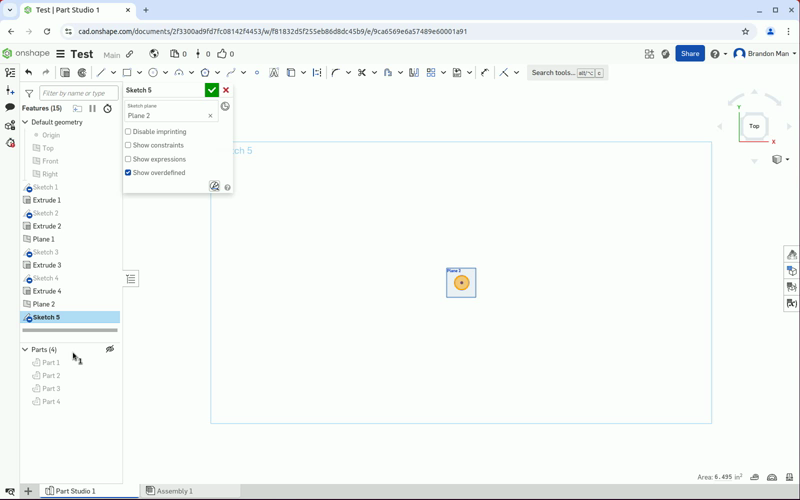
key(shift+y)
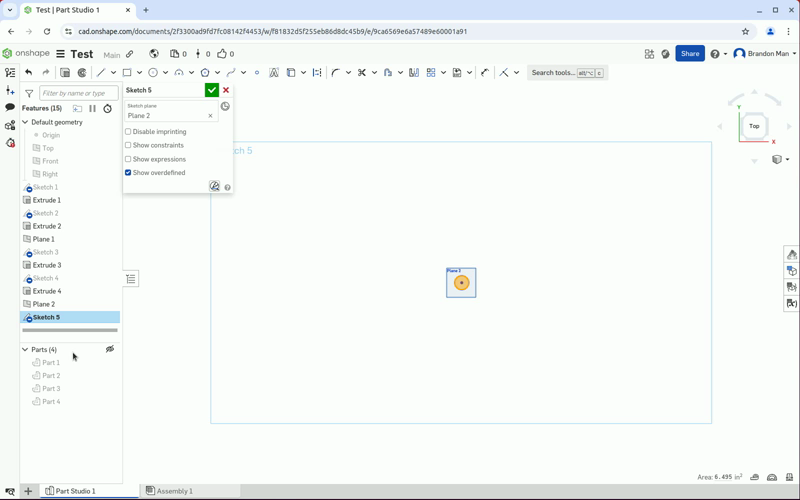
key(shift+e)
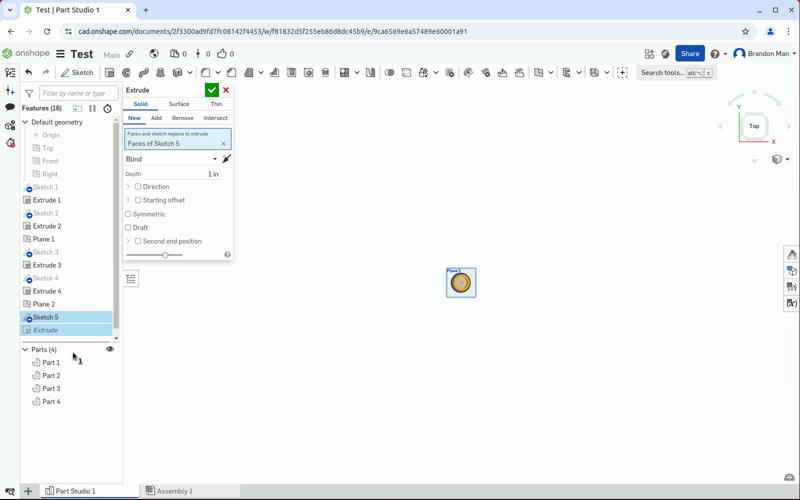
mouse_move(143, 106)
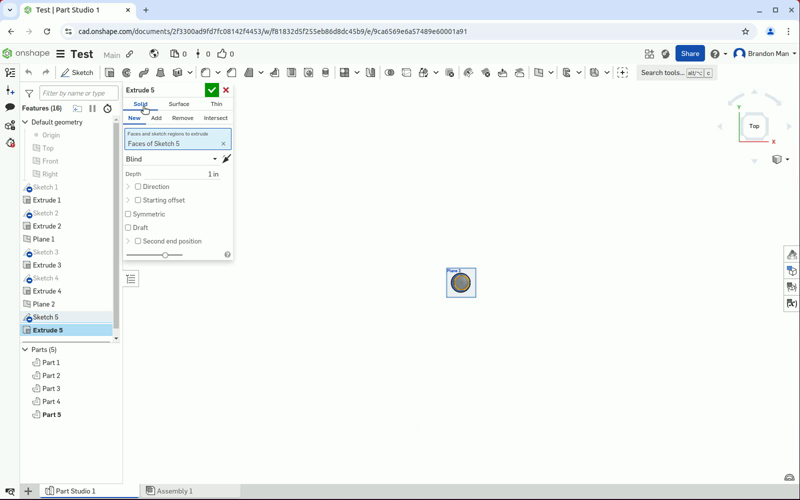
click(143, 106)
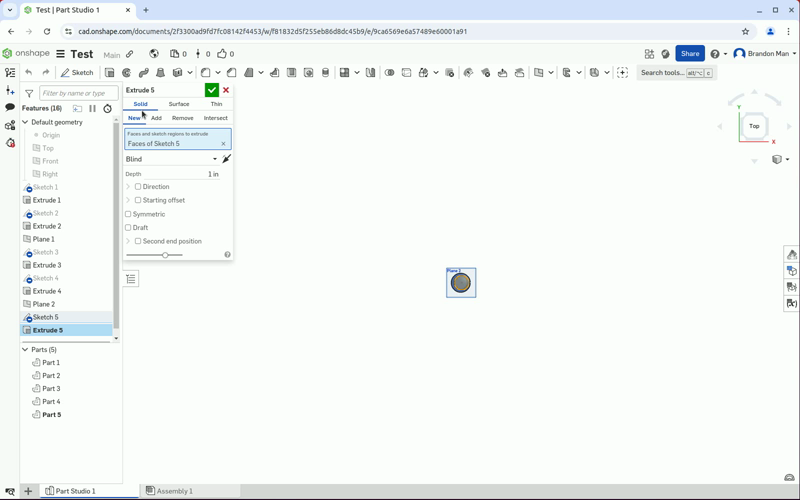
mouse_move(137, 120)
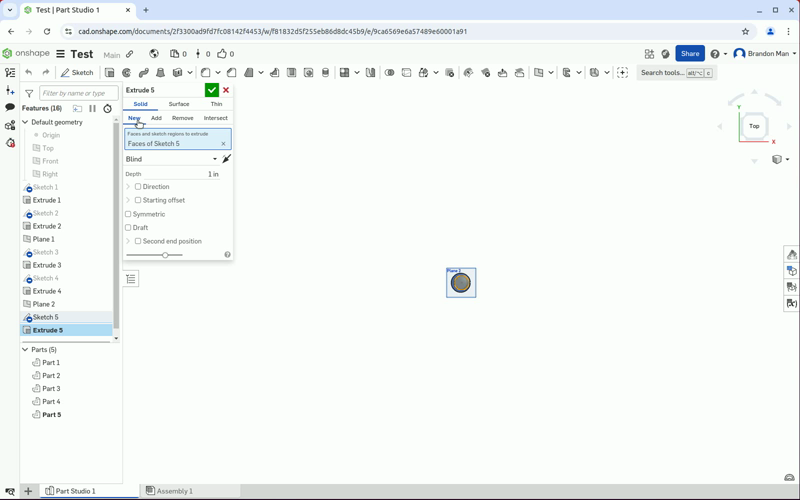
click(137, 120)
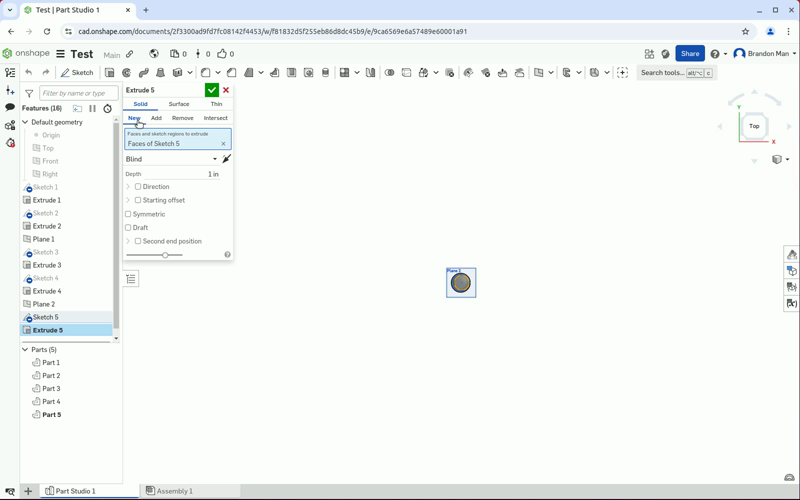
key(tab, 4)
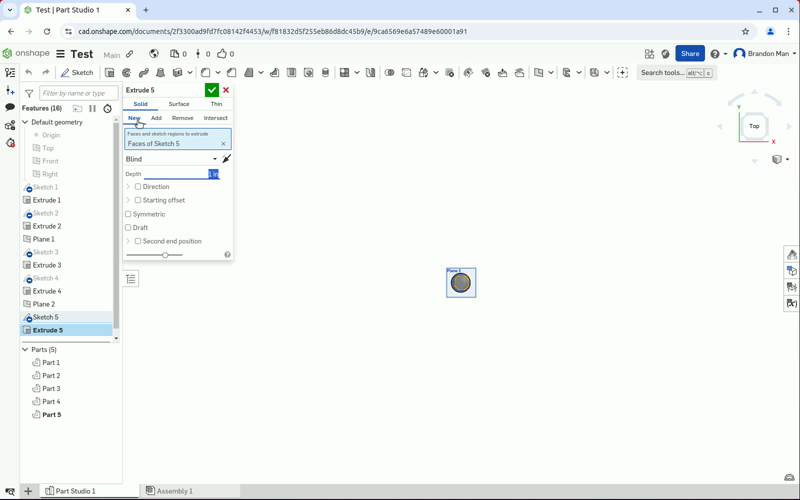
text(2.407)
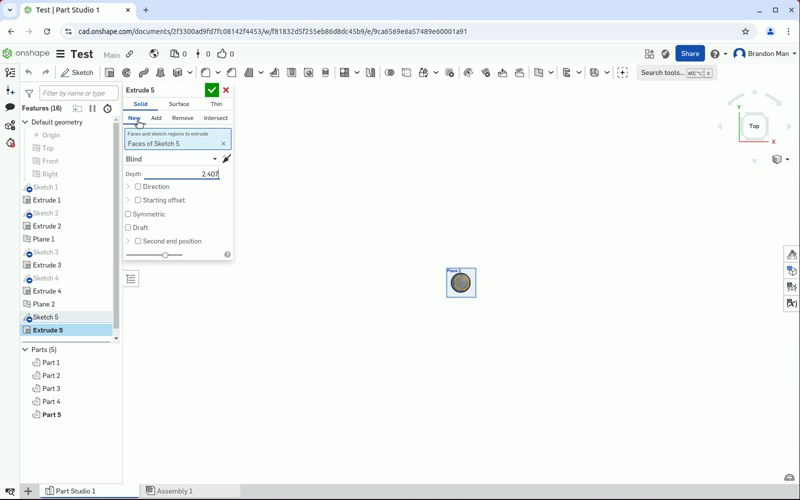
key(enter)
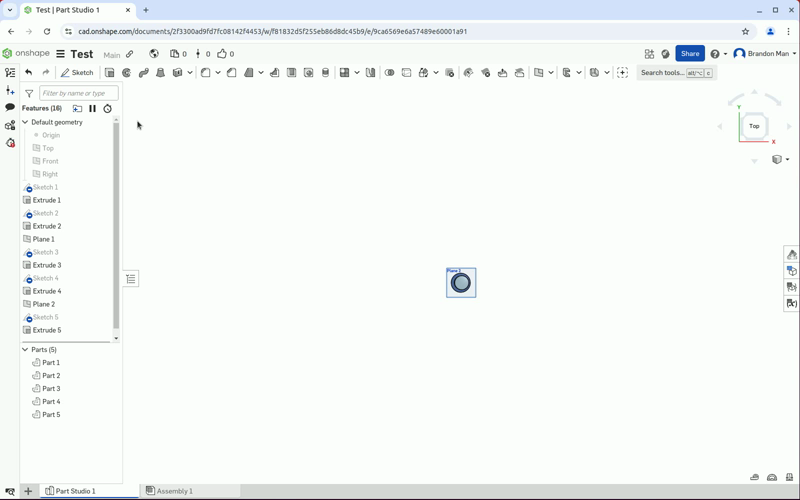
key(shift+h)
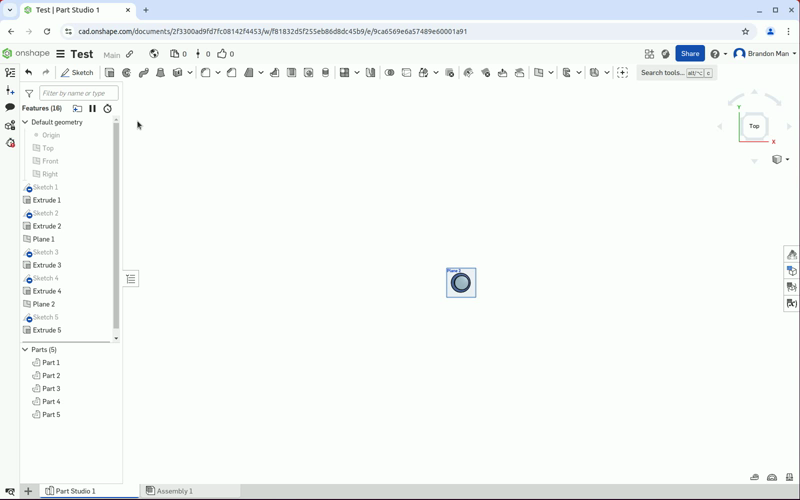
key(shift+h)
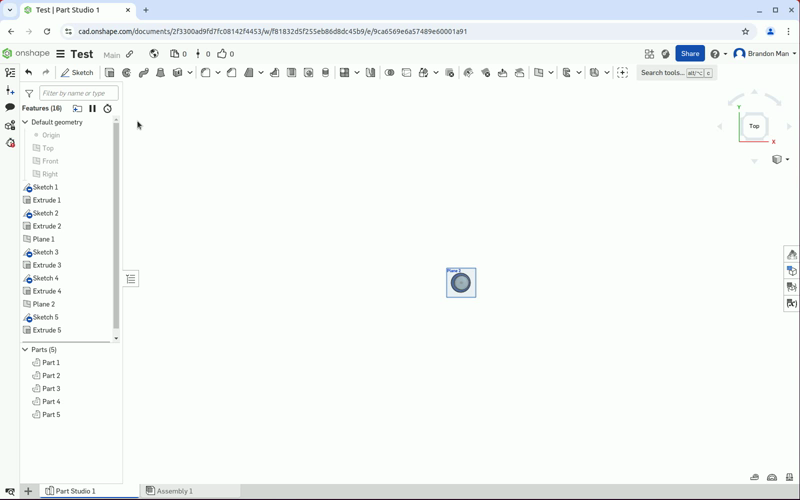
key(shift+7)
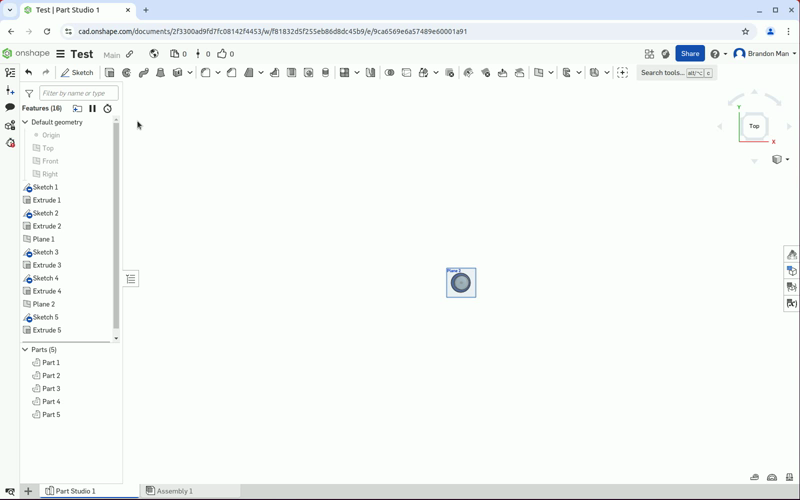
key(up, 3)
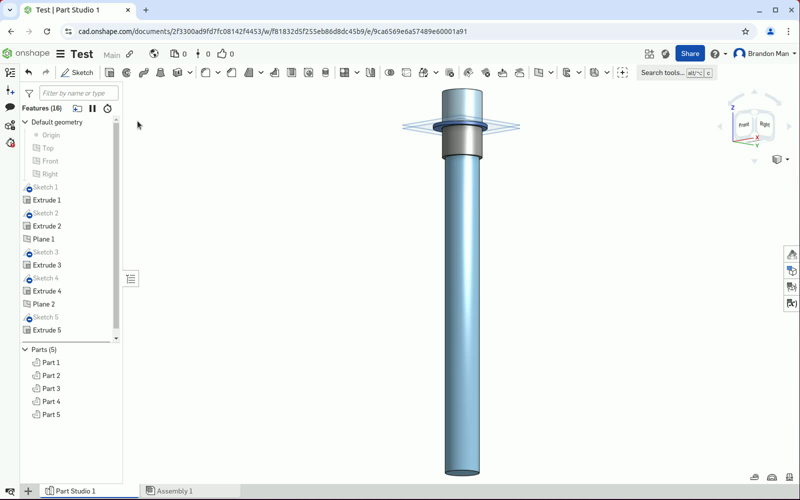
key(left, 3)
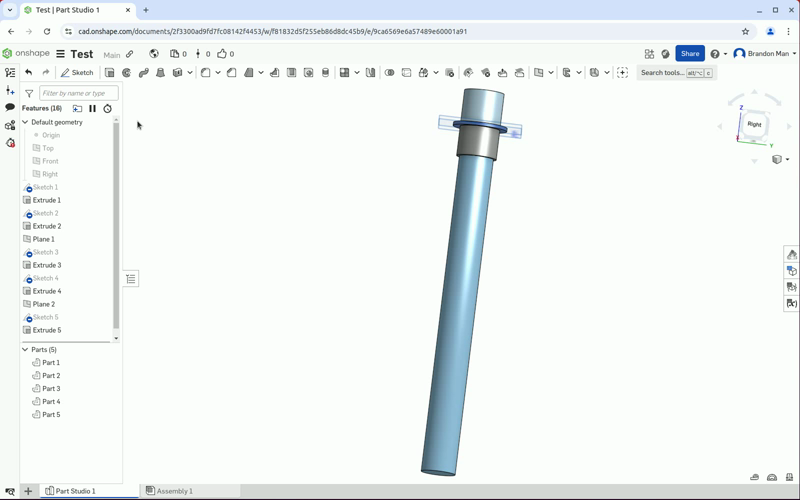
key(right, 3)
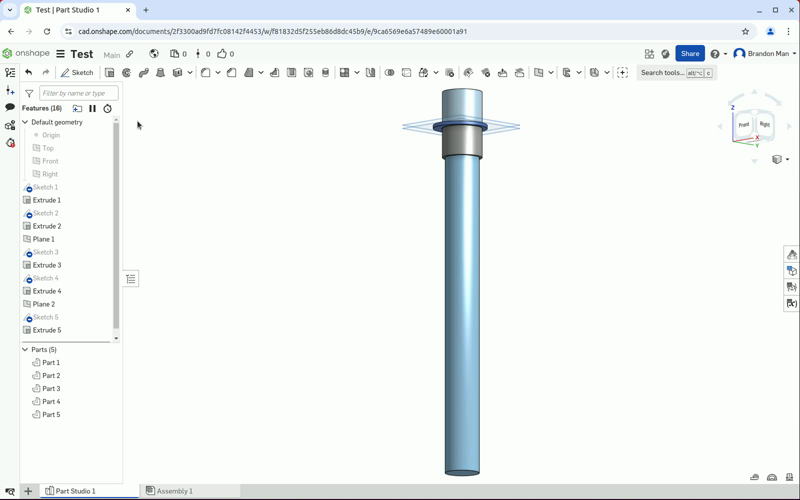
key(down, 3)
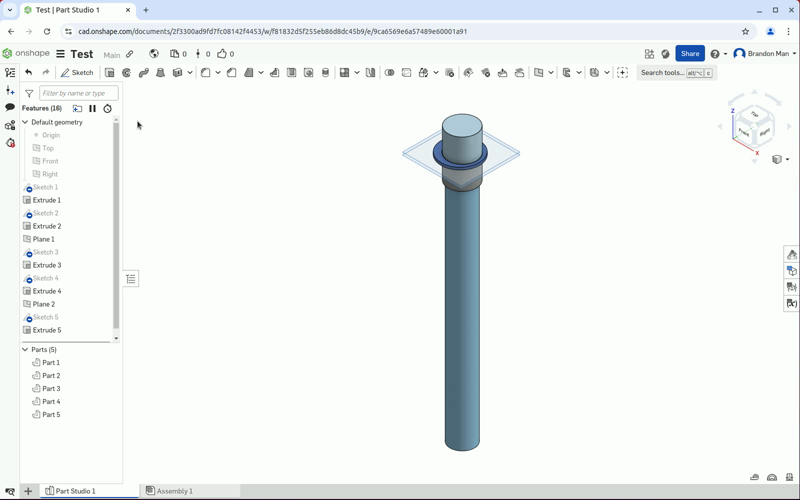
mouse_move(69, 189)
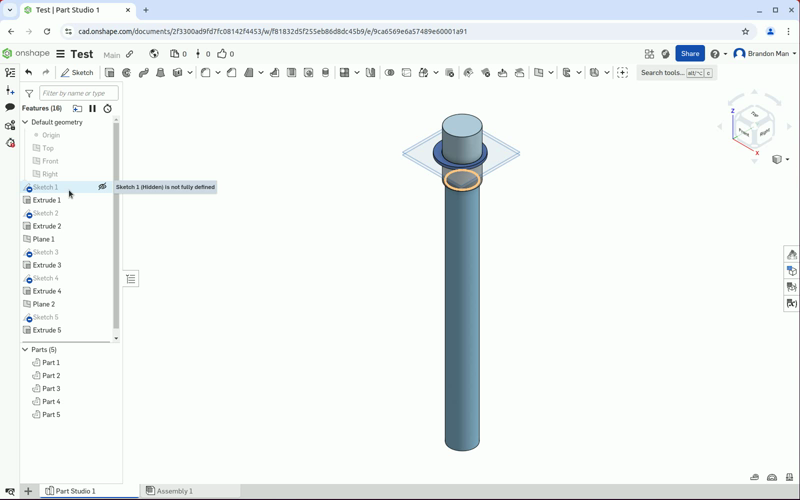
click(69, 189)